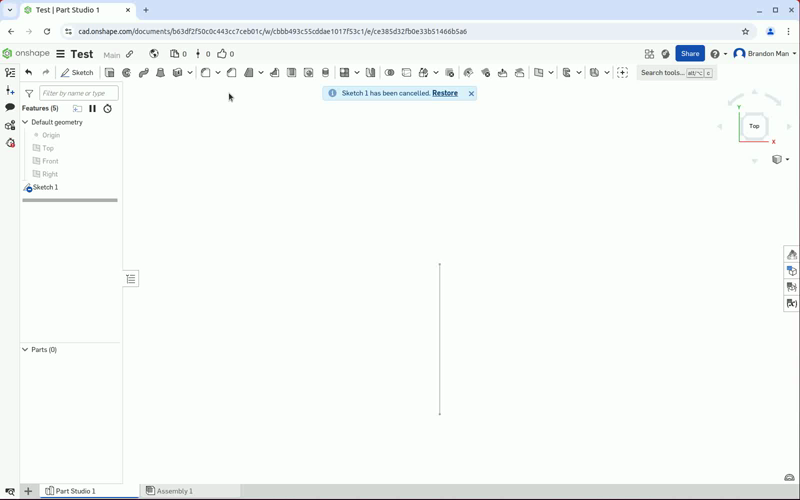
key(shift+h)
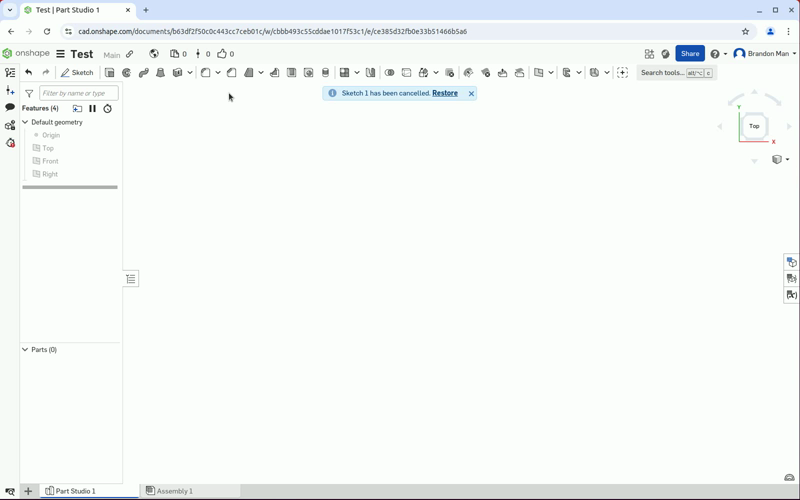
mouse_move(73, 352)
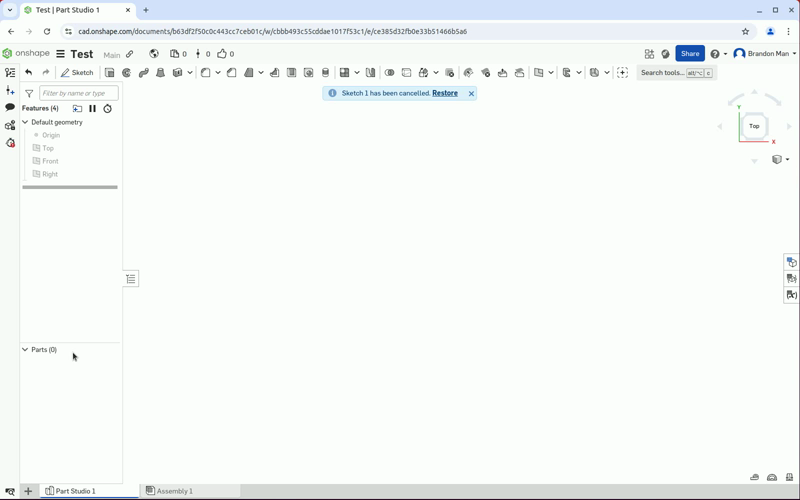
key(y)
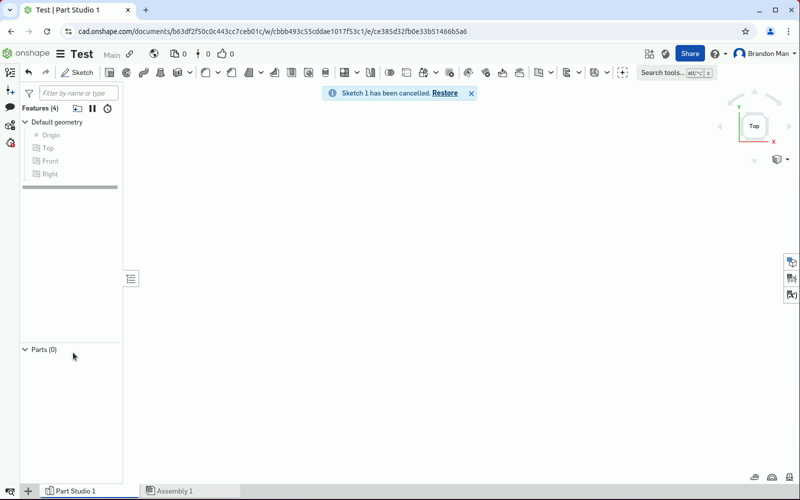
key(shift+p)
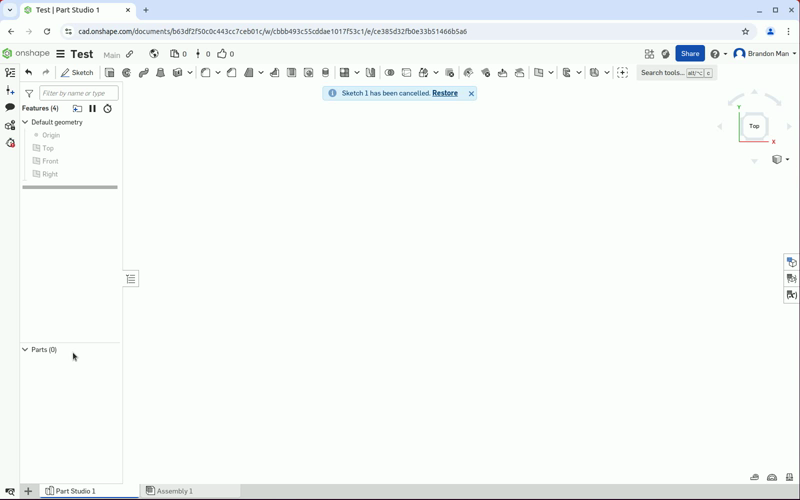
key(space)
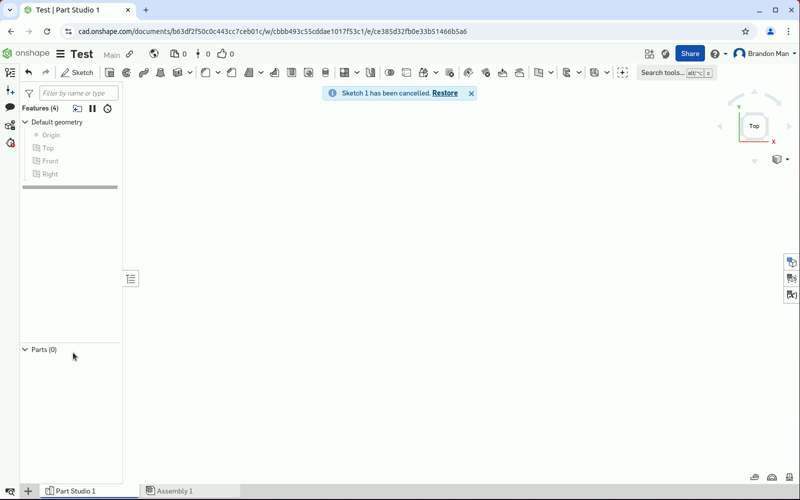
key_down(shift)
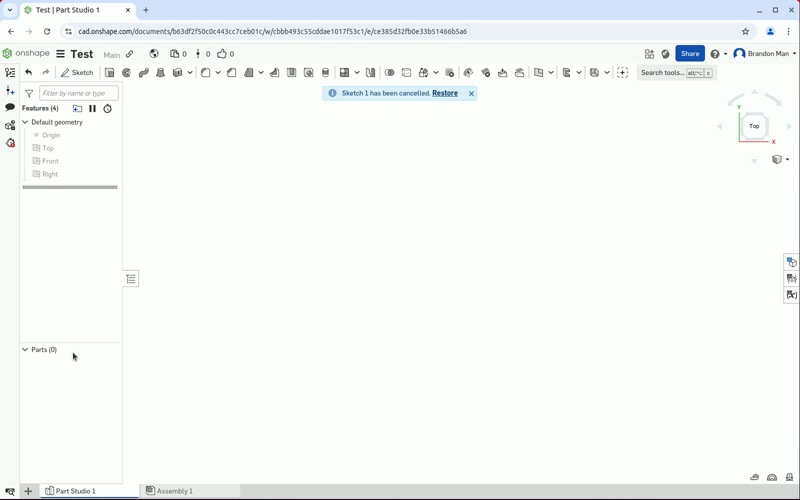
key(up)
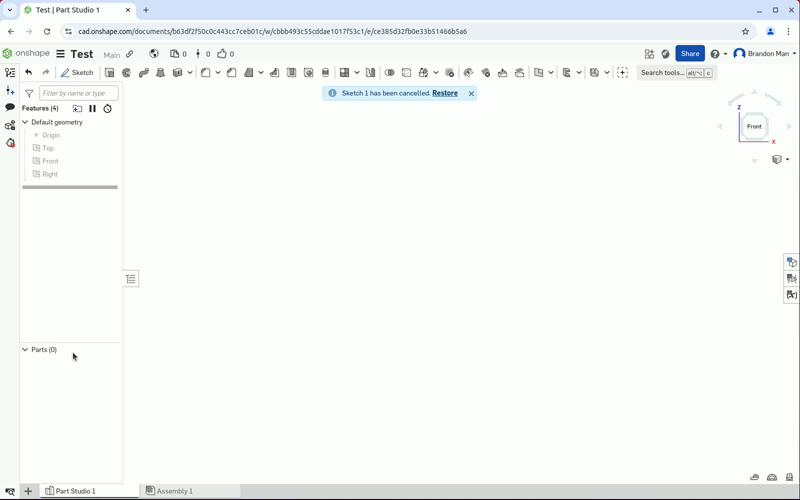
key_up(shift)
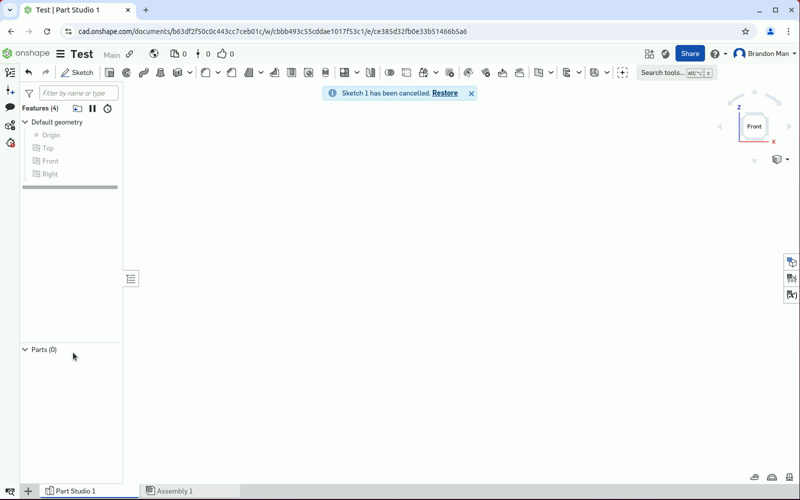
key(space)
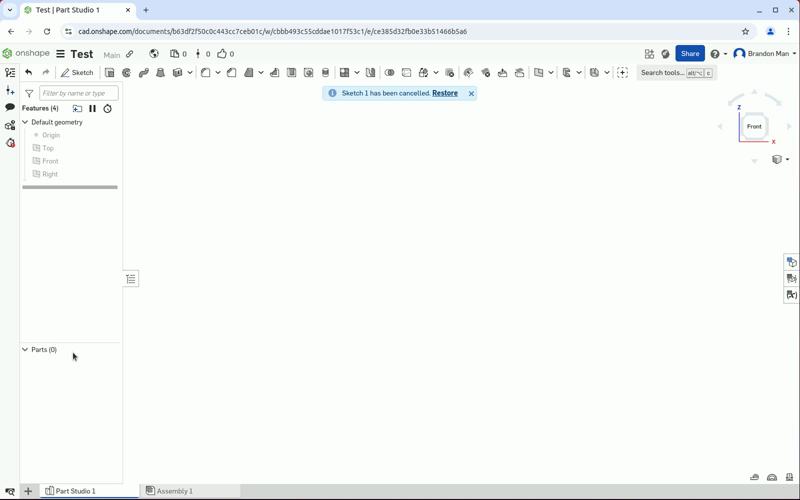
key_down(shift)
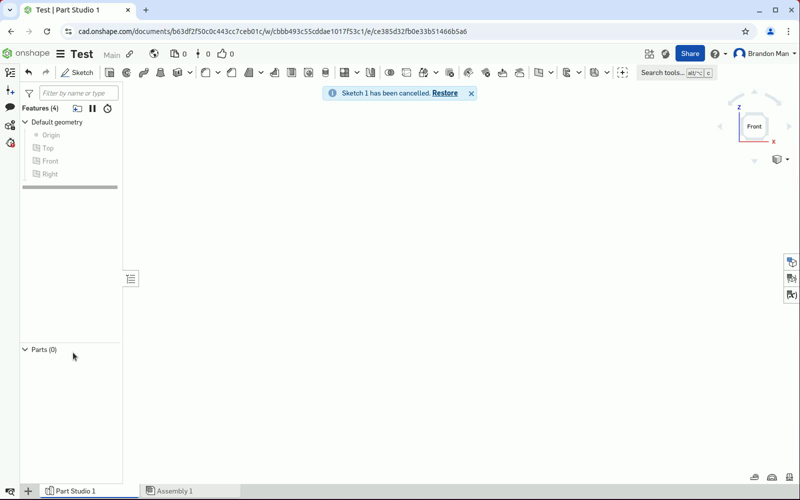
key(left)
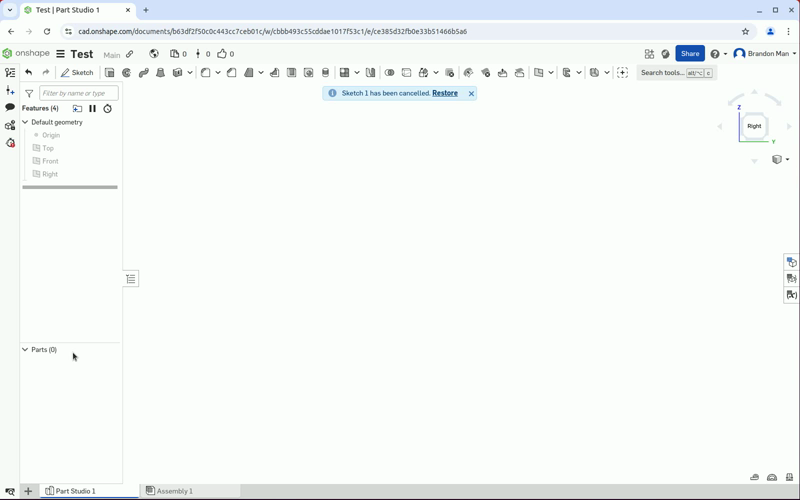
key_up(shift)
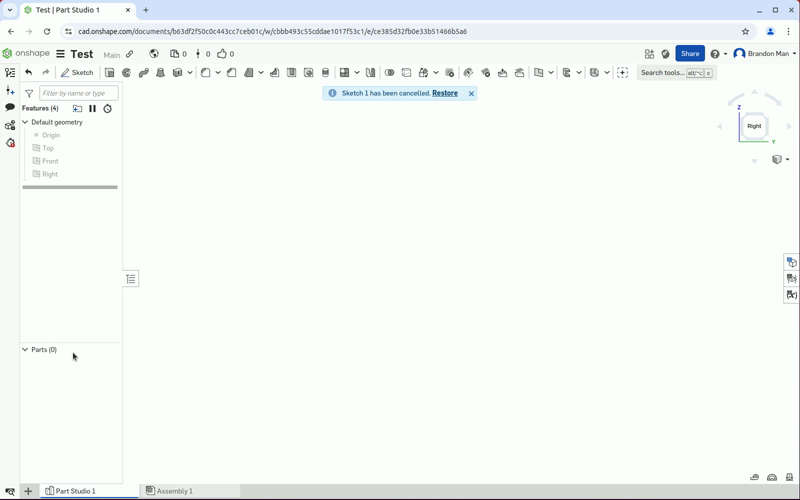
mouse_move(73, 352)
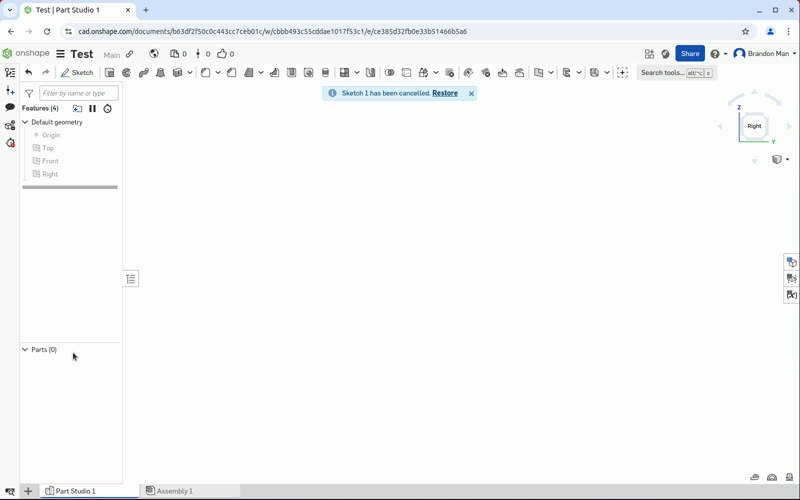
key(shift+y)
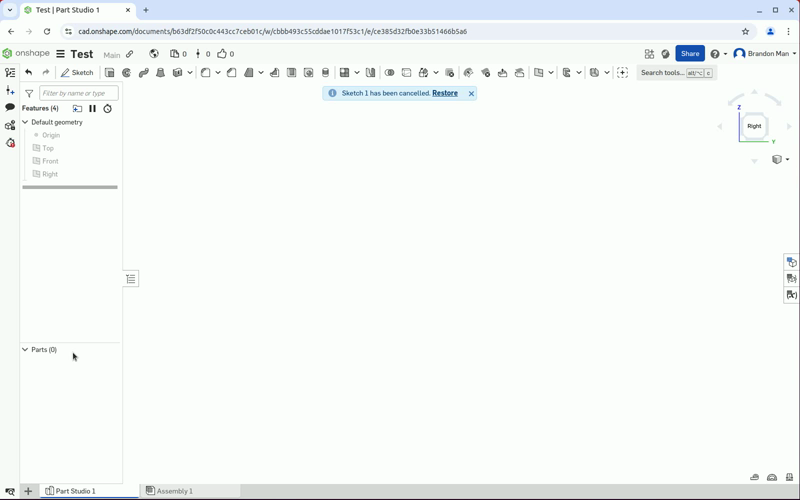
key(shift+s)
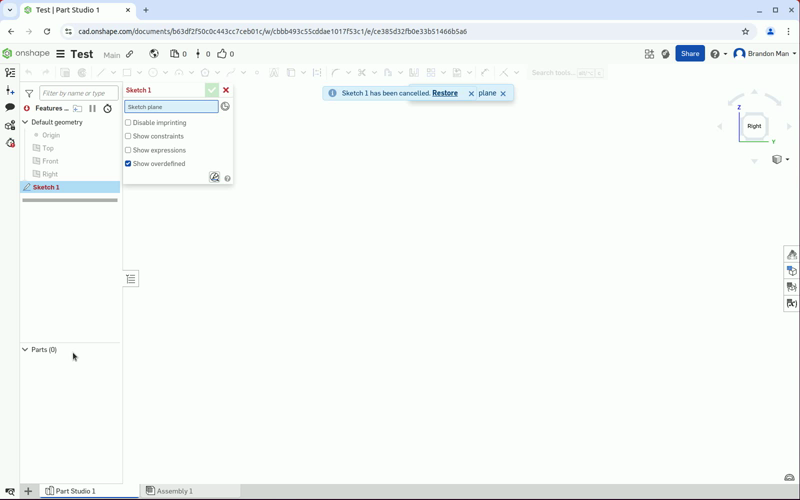
mouse_move(73, 176)
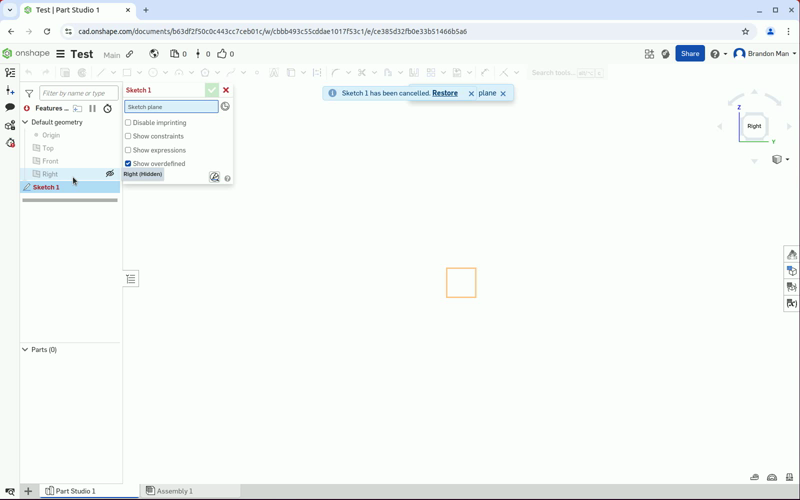
click(73, 176)
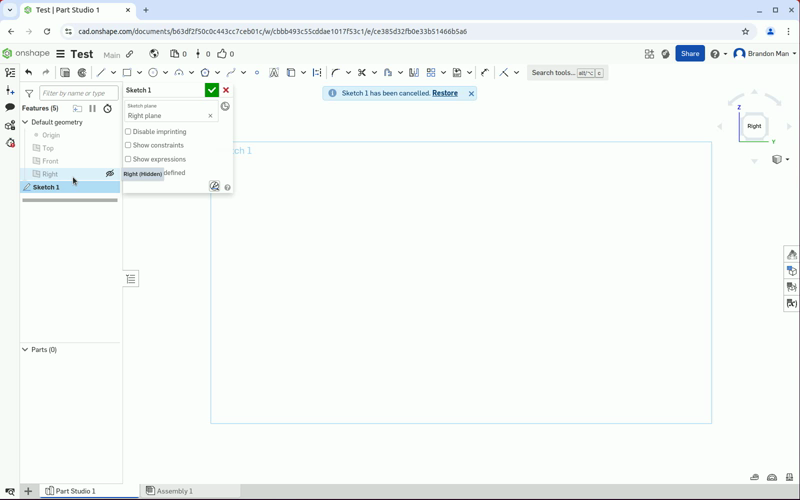
mouse_move(73, 352)
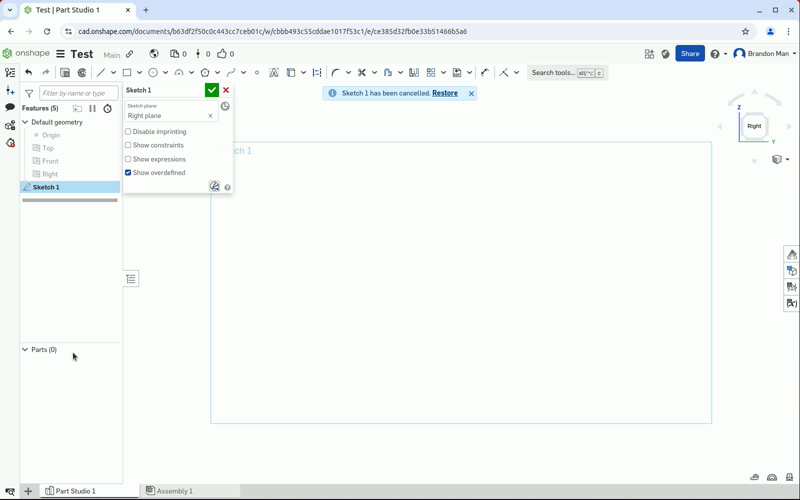
key(y)
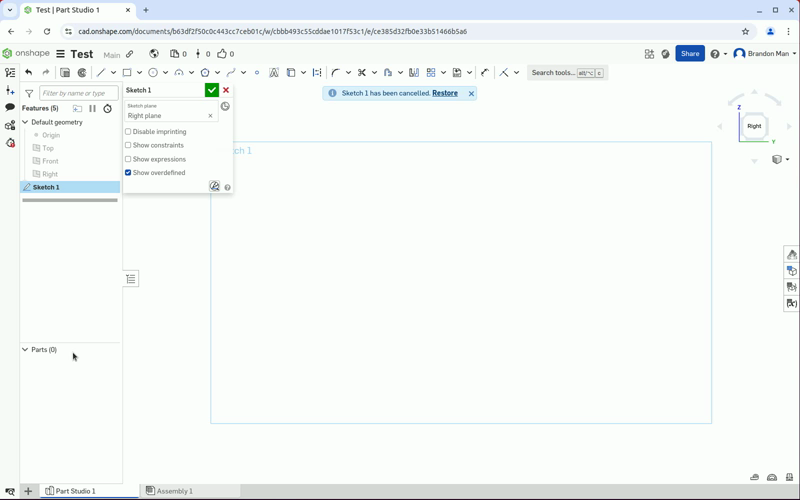
key(l)
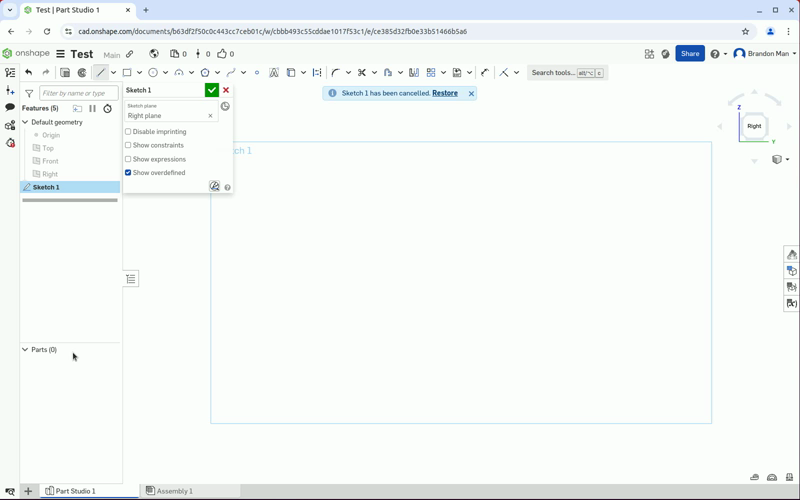
key_down(shift)
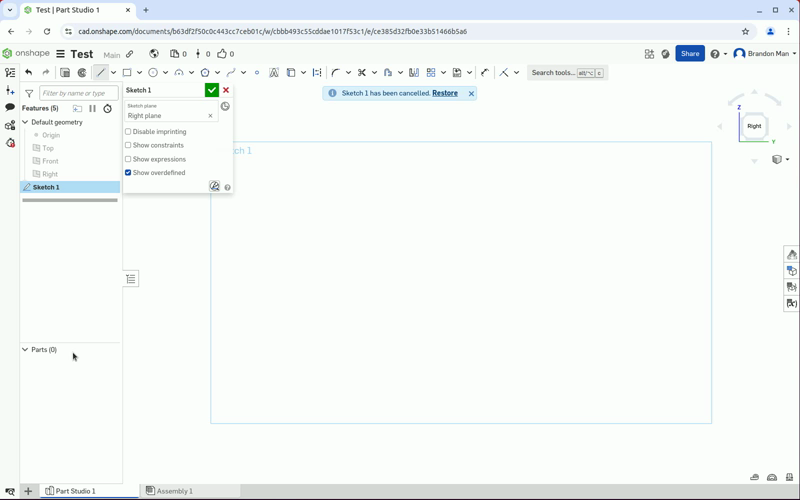
mouse_move(460, 180)
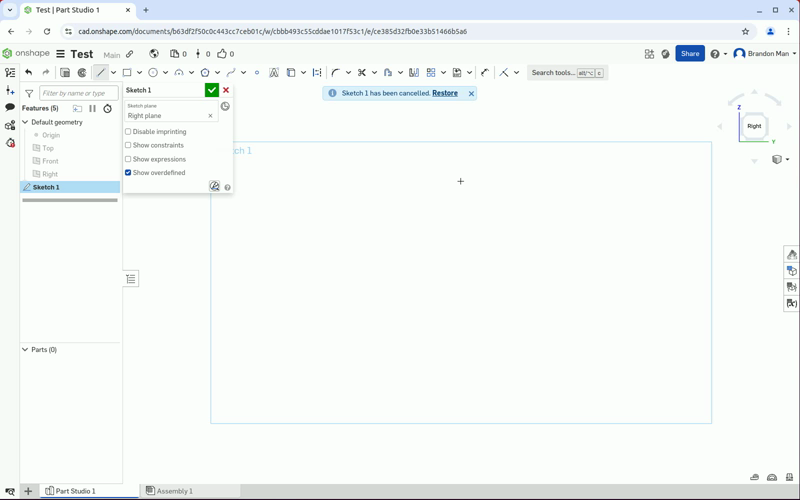
click(460, 180)
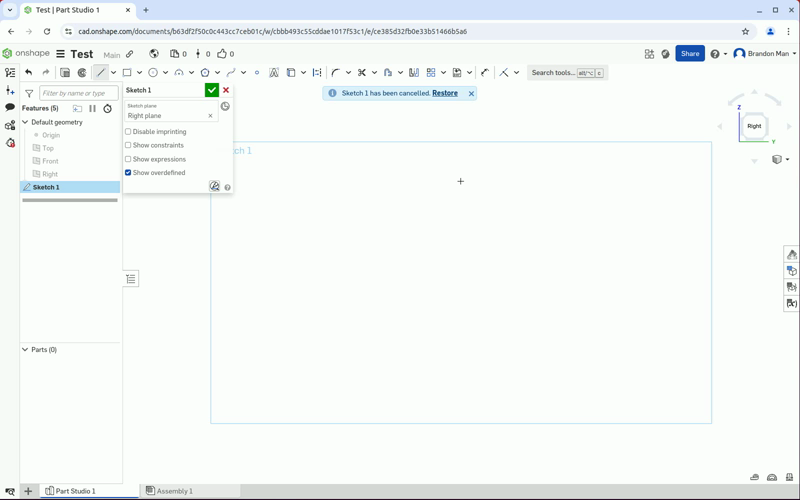
key_up(shift)
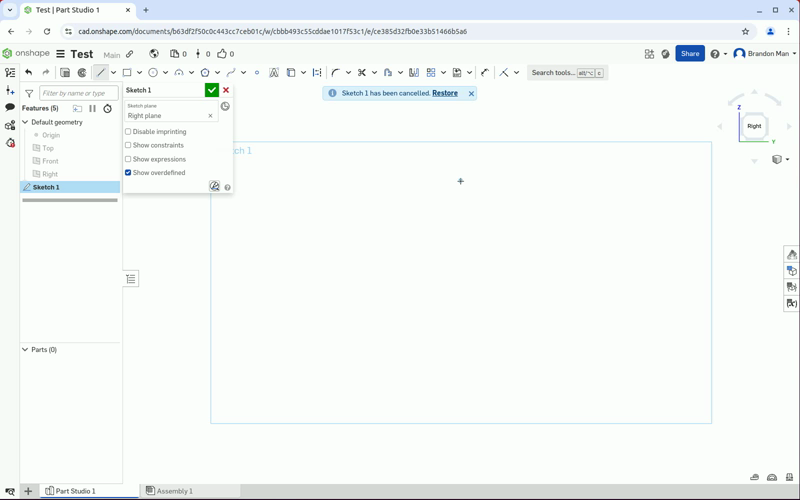
key_down(shift)
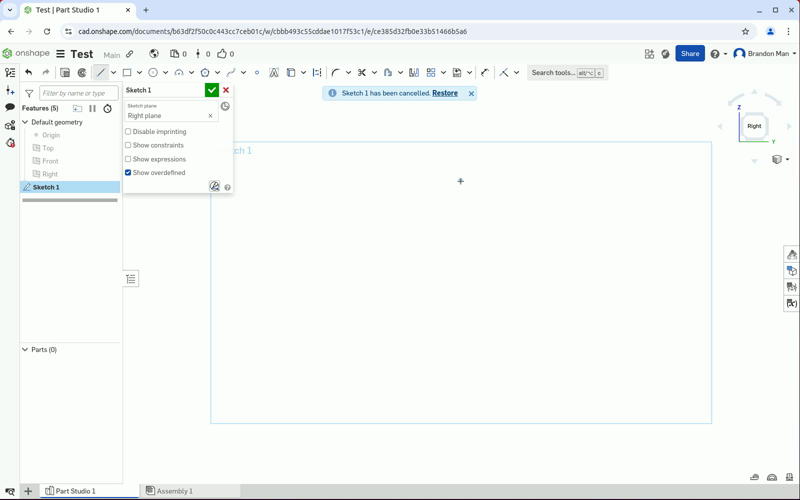
mouse_move(537, 209)
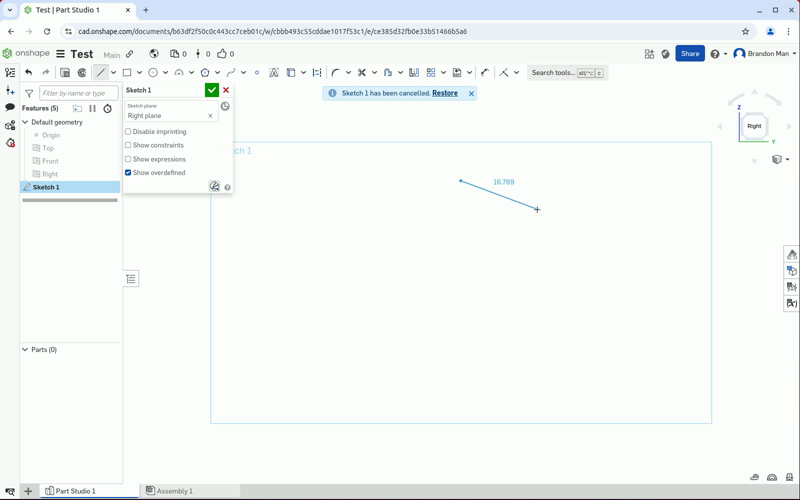
click(537, 209)
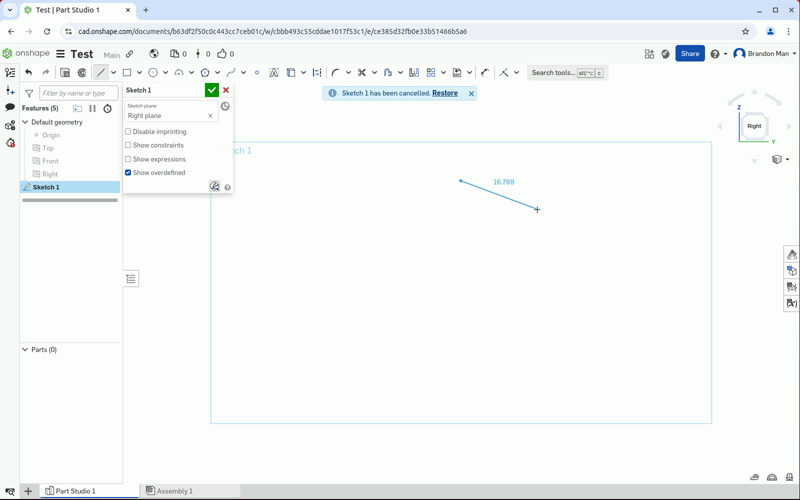
key_up(shift)
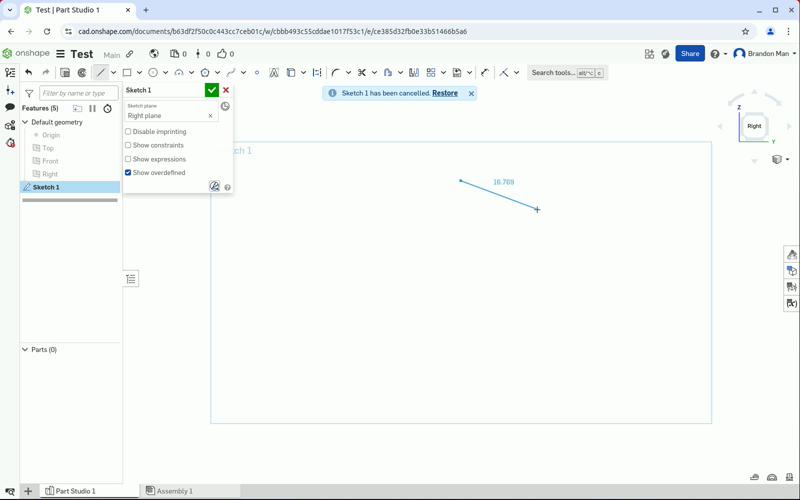
key_down(shift)
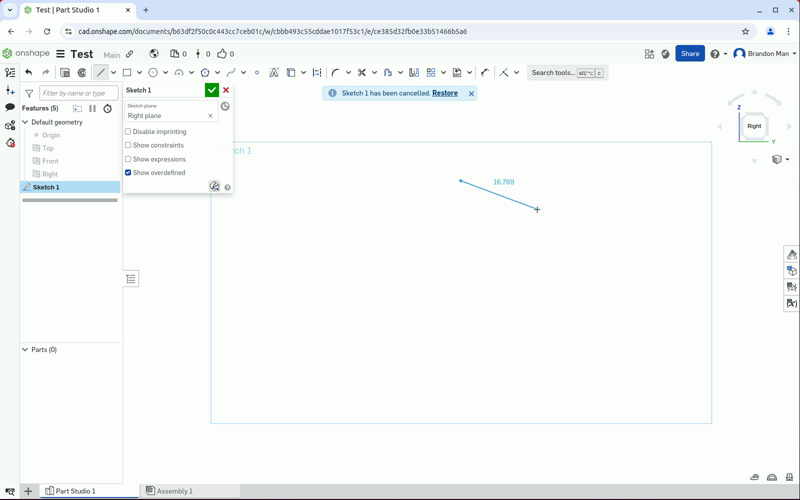
mouse_move(561, 283)
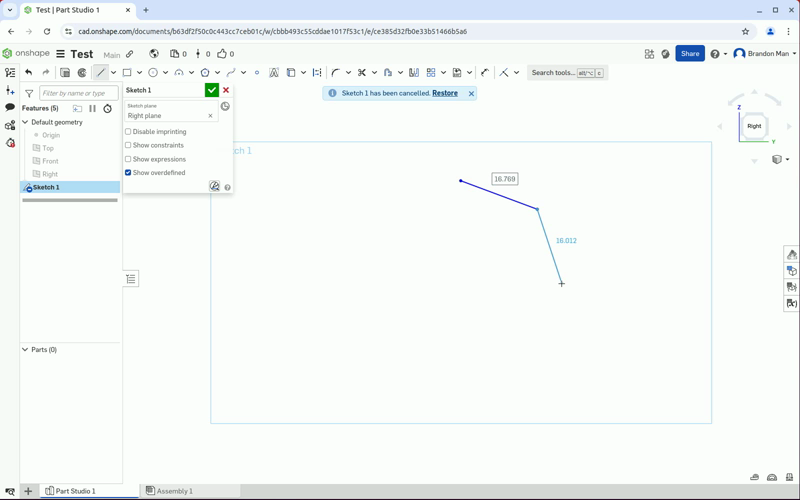
click(561, 283)
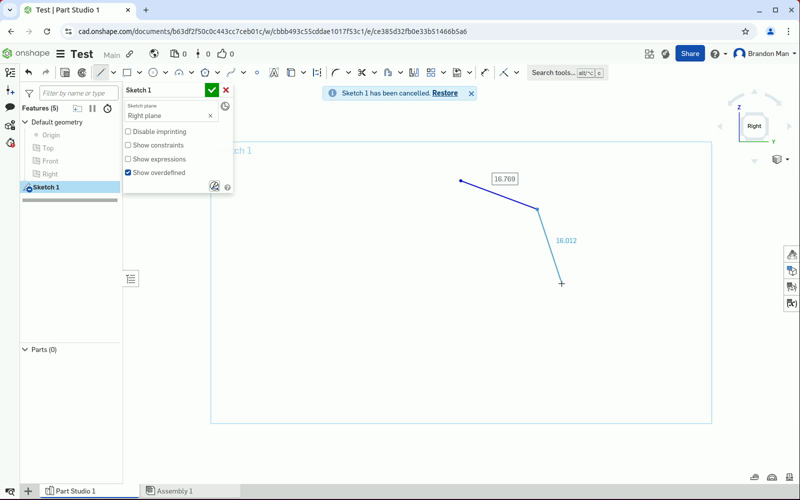
key_up(shift)
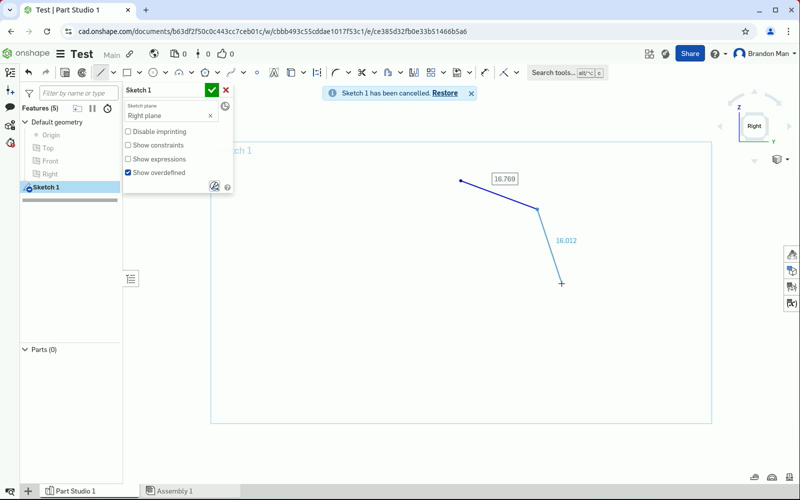
key_down(shift)
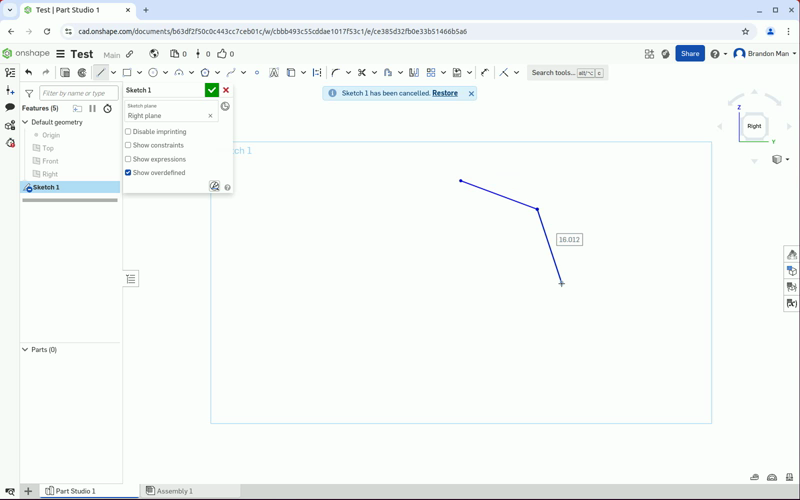
mouse_move(589, 283)
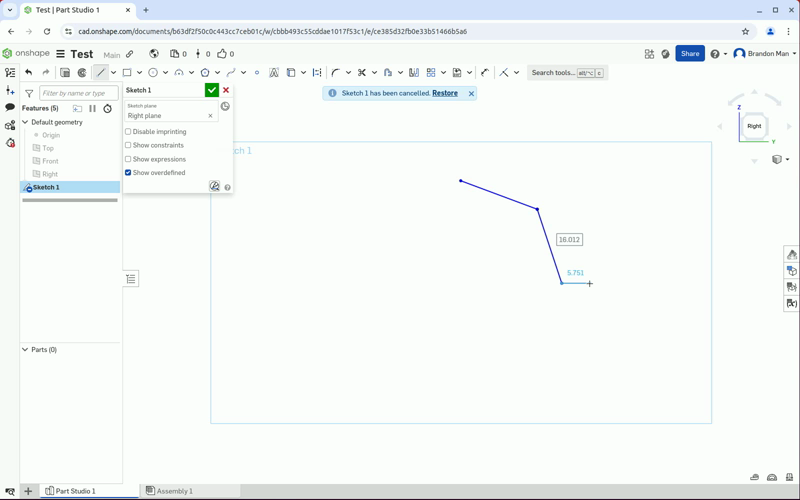
mouse_move(563, 283)
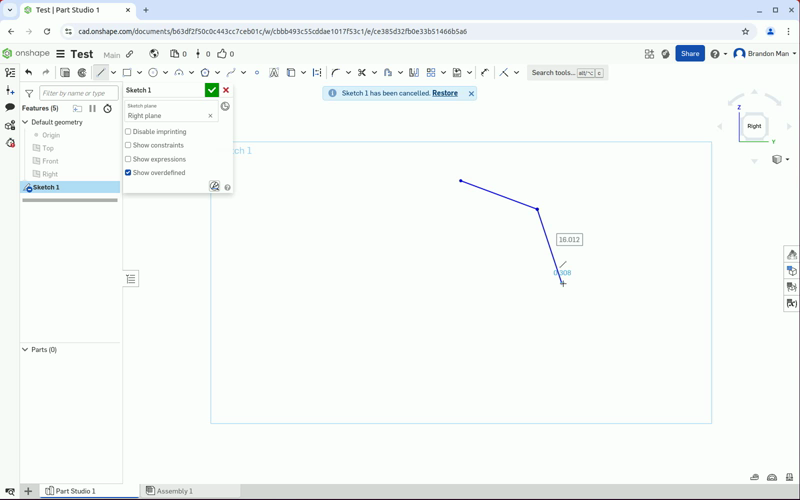
scroll(6)
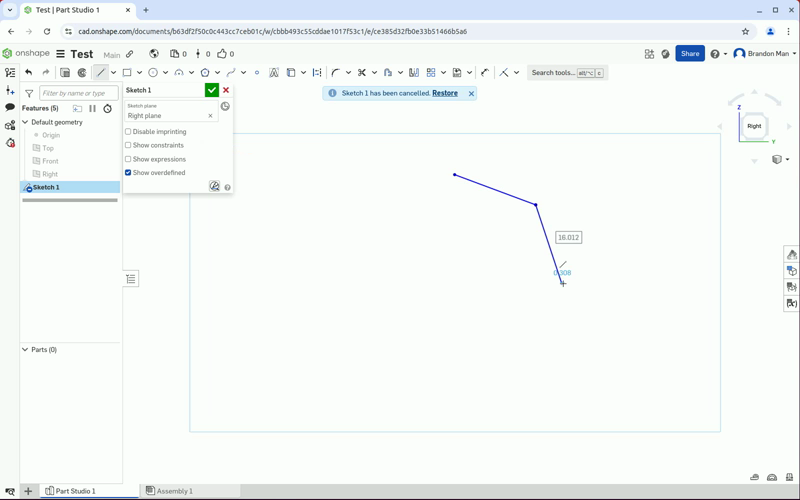
scroll(6)
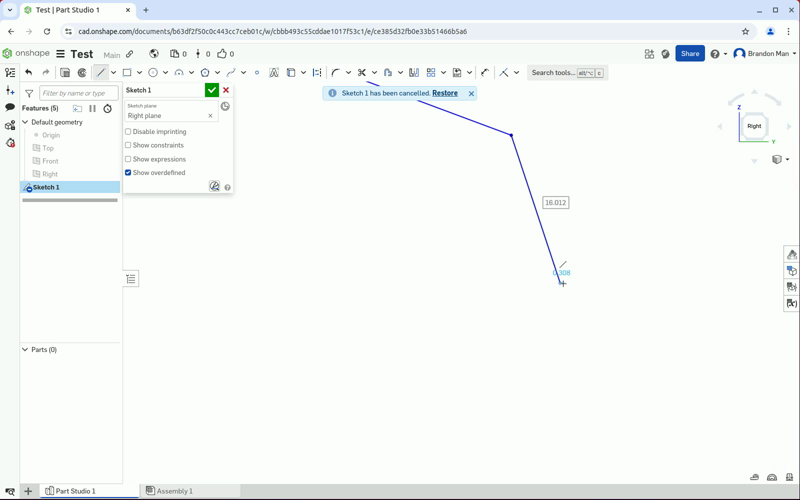
scroll(6)
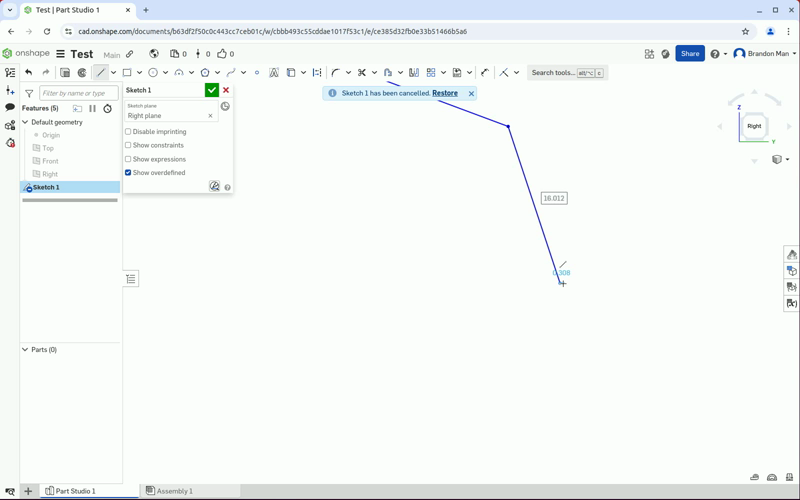
scroll(6)
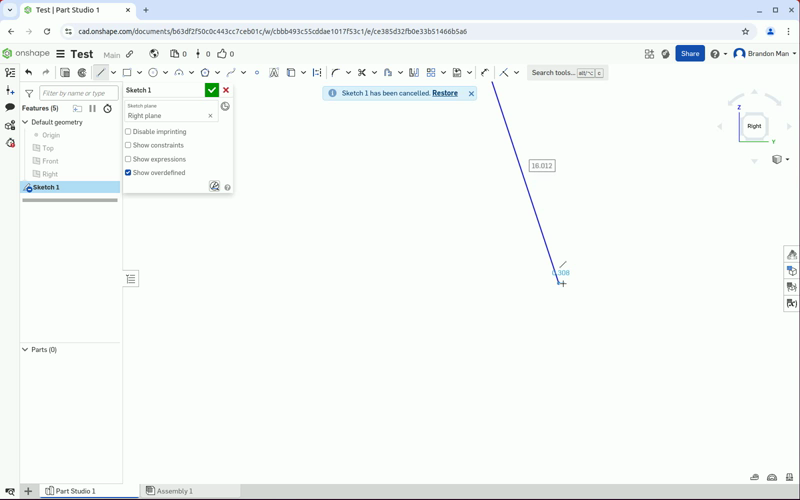
scroll(6)
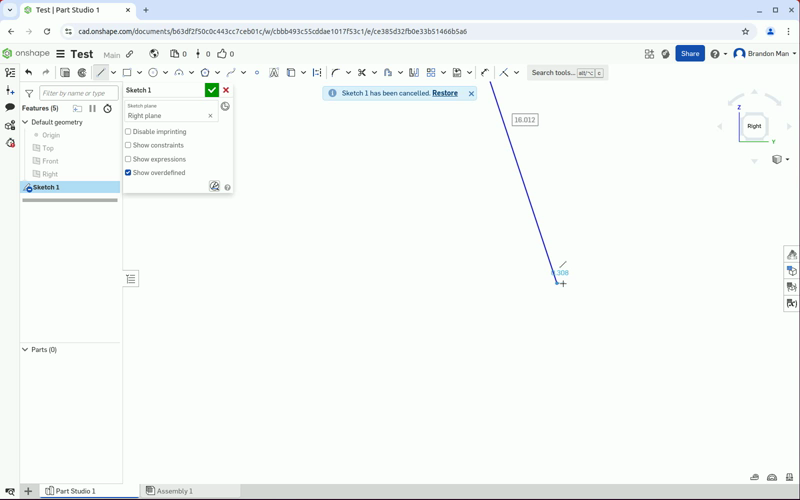
scroll(6)
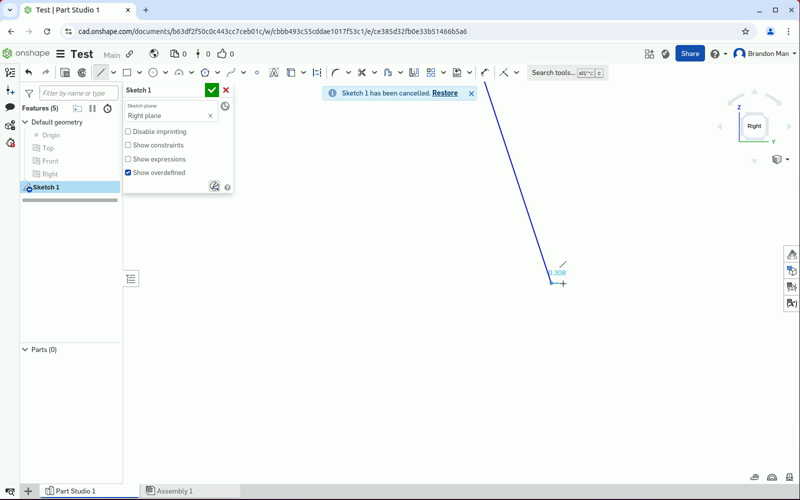
scroll(6)
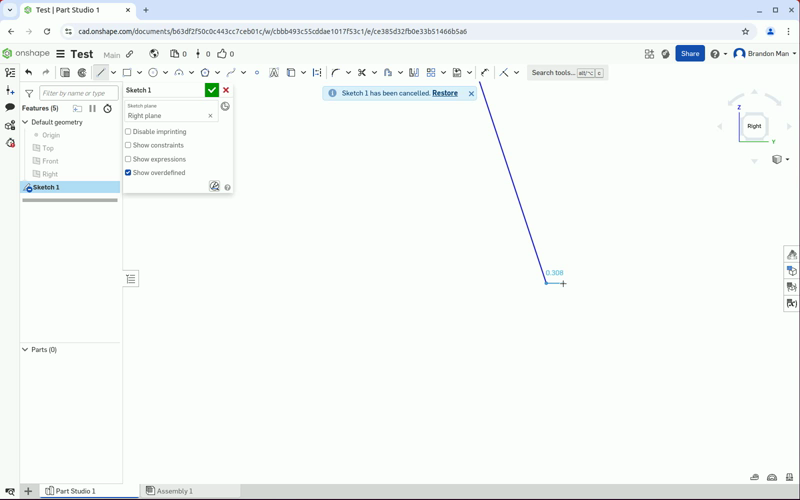
click(563, 283)
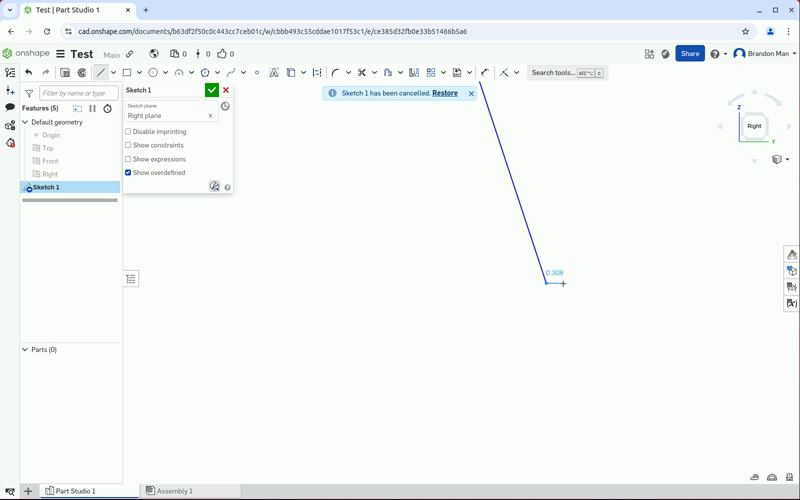
scroll(-6)
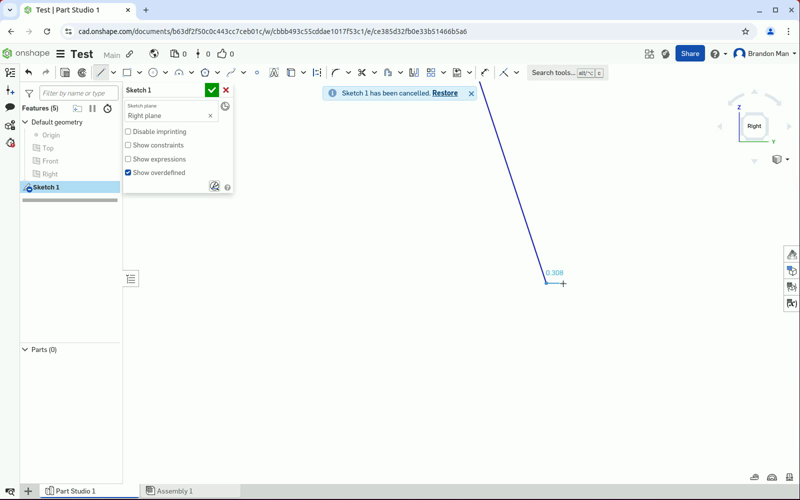
scroll(-6)
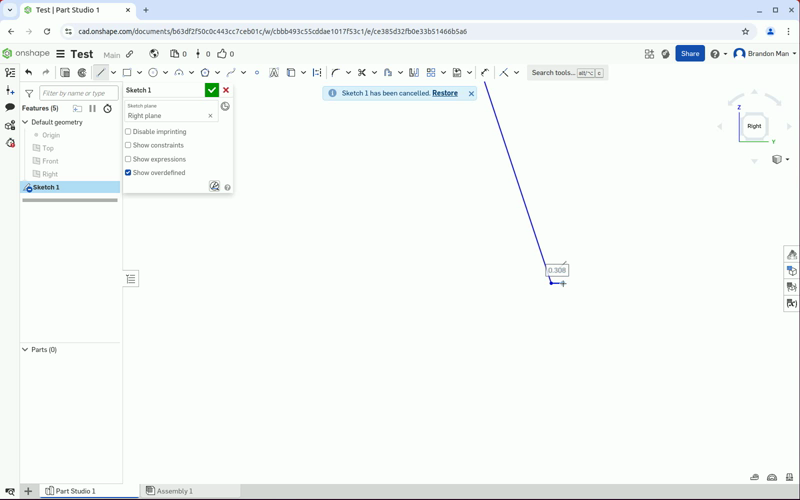
scroll(-6)
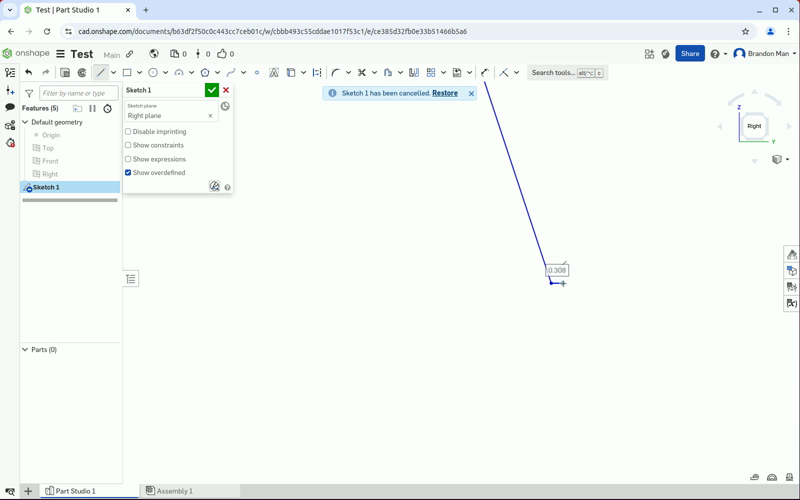
scroll(-6)
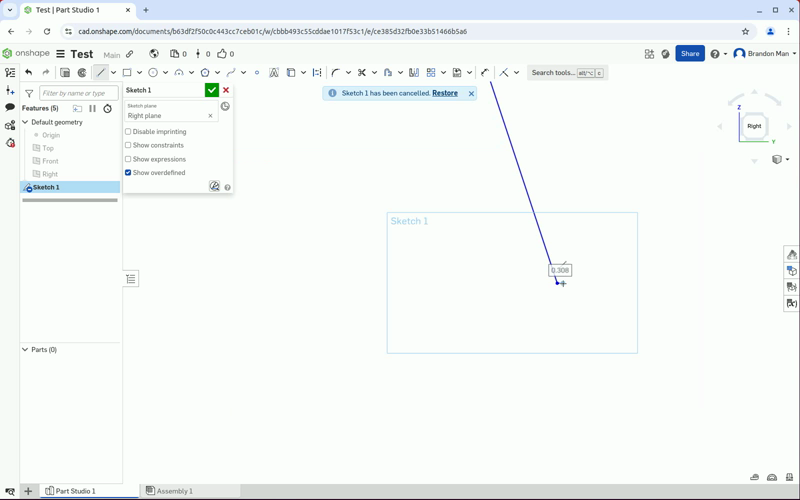
scroll(-6)
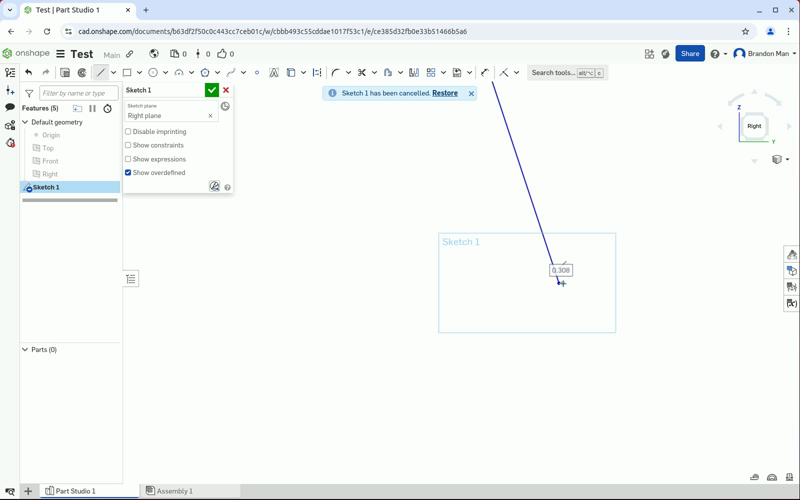
scroll(-6)
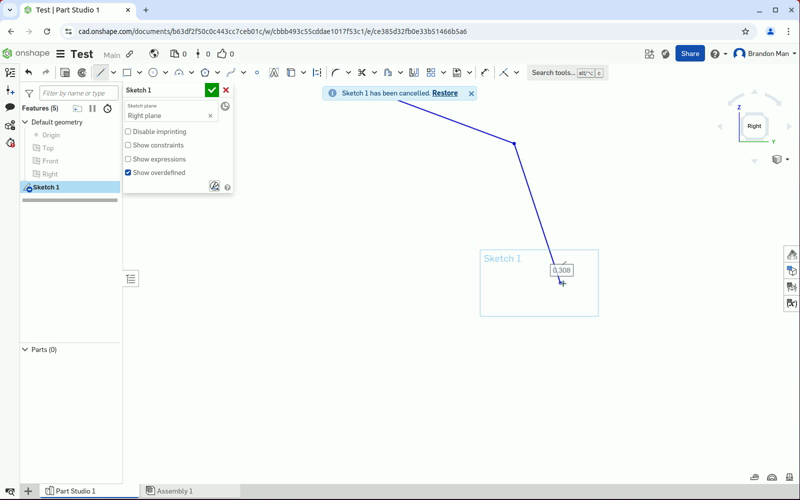
scroll(-6)
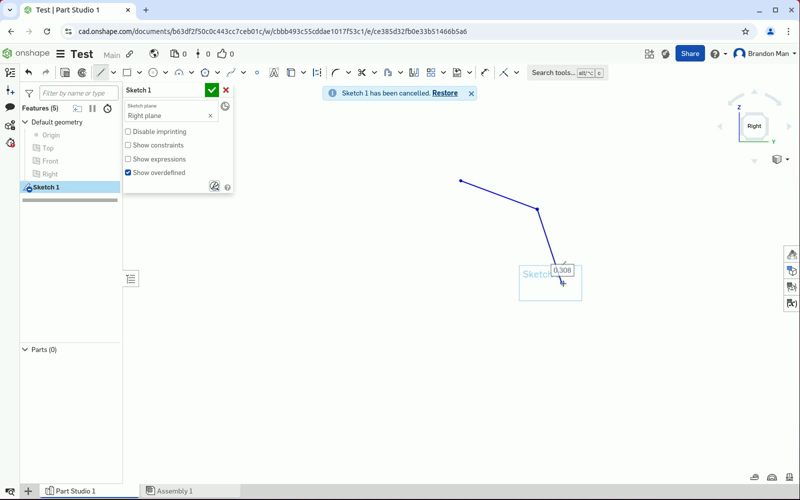
key_up(shift)
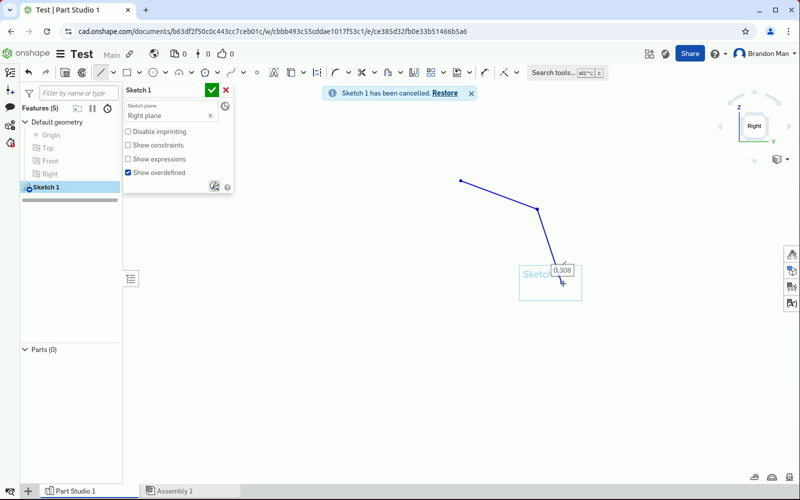
key_down(shift)
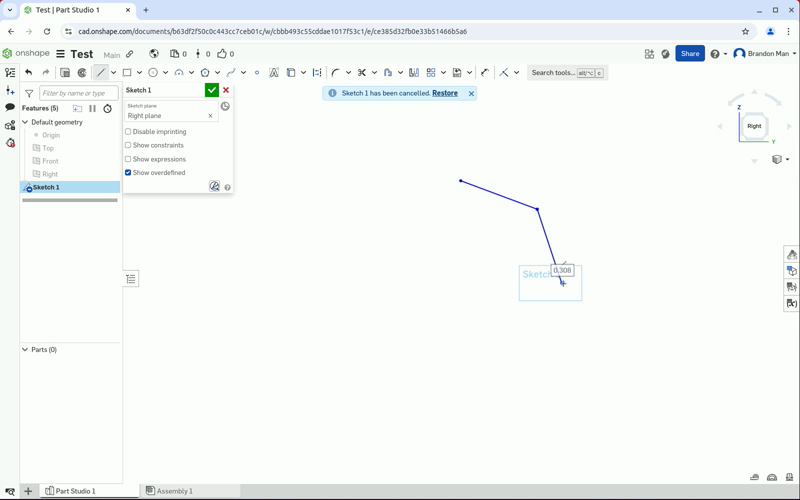
mouse_move(589, 283)
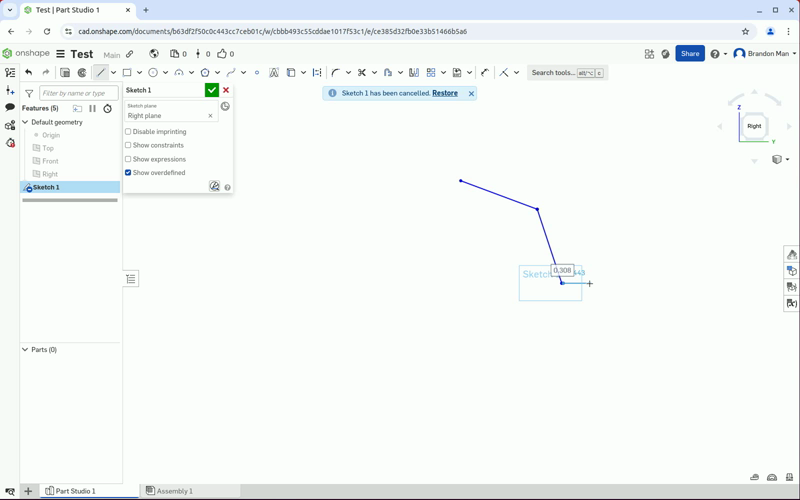
mouse_move(563, 289)
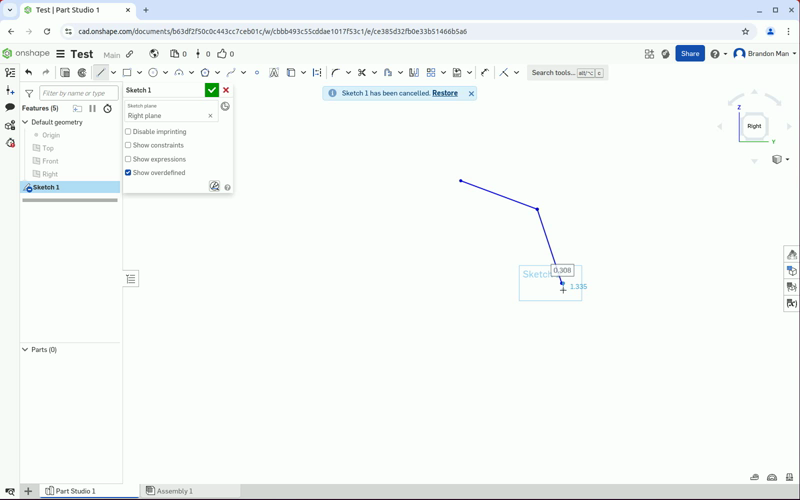
scroll(6)
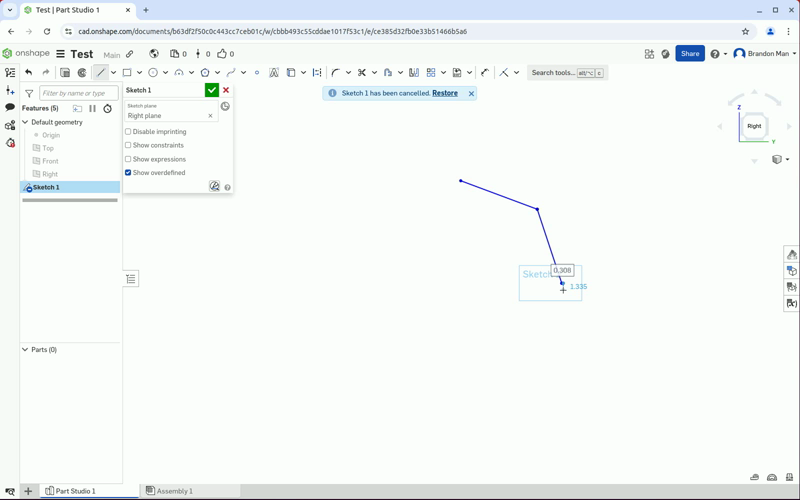
scroll(6)
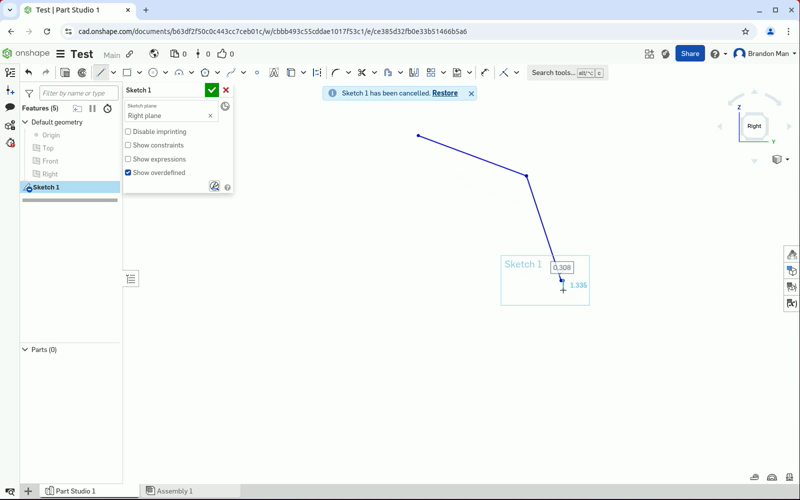
scroll(6)
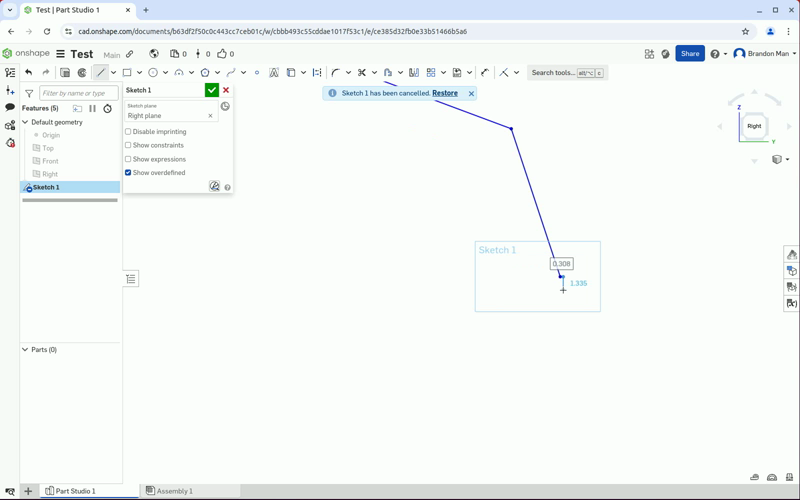
scroll(6)
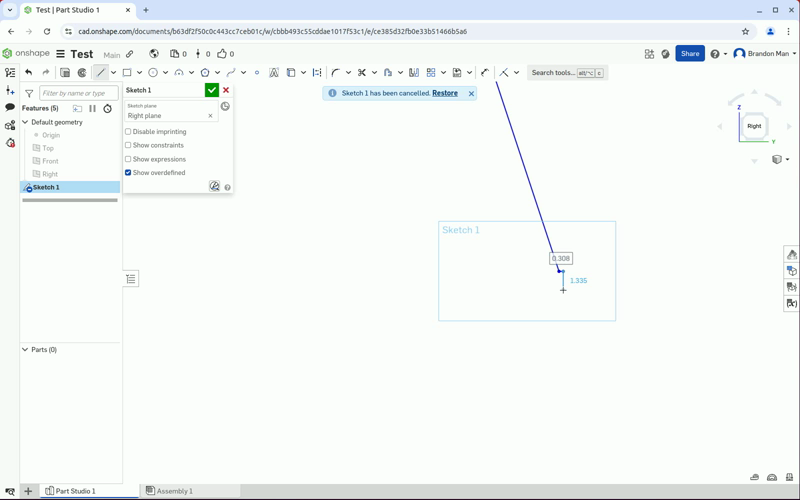
scroll(6)
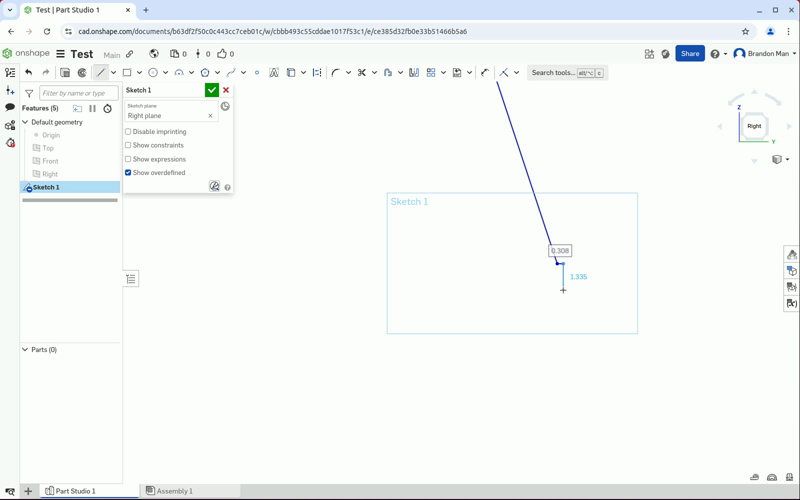
scroll(6)
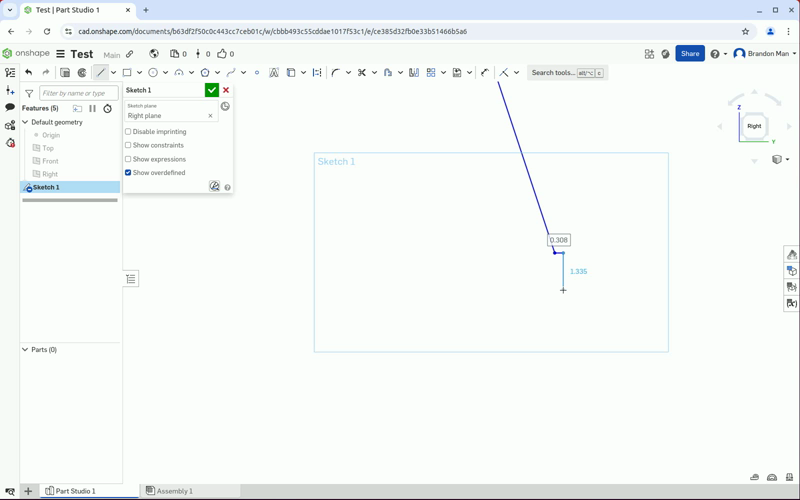
scroll(6)
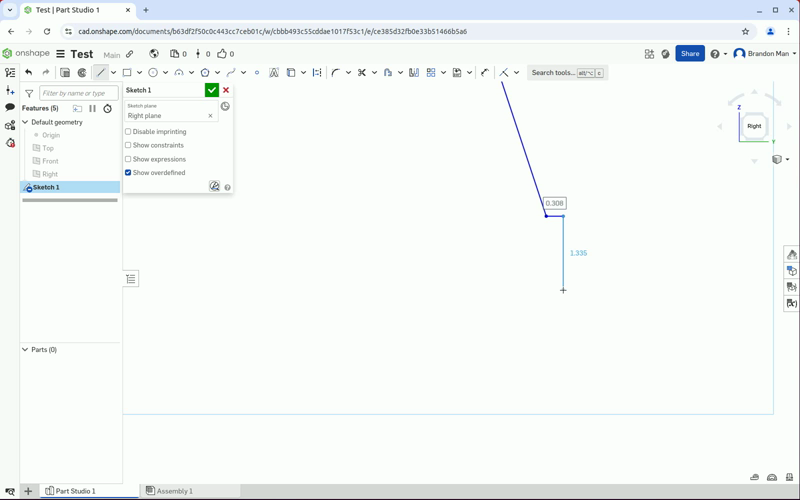
click(563, 289)
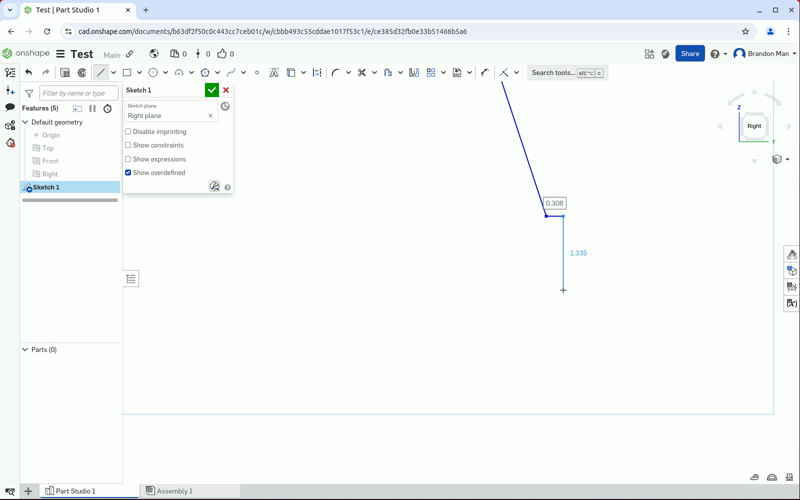
scroll(-6)
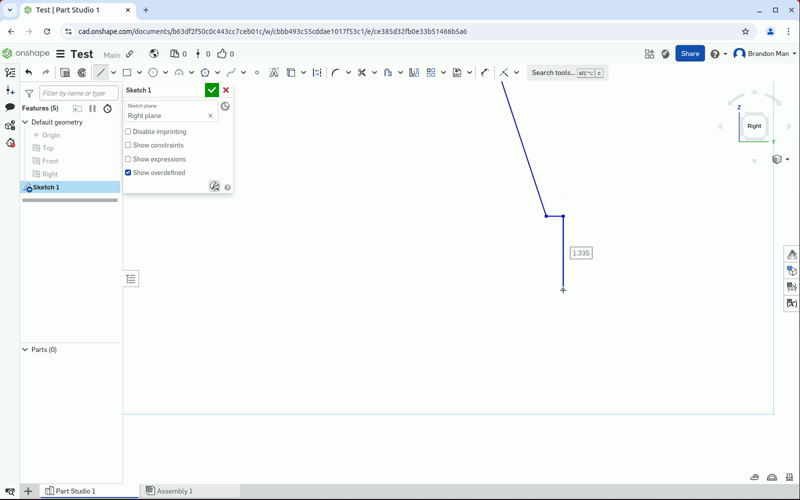
scroll(-6)
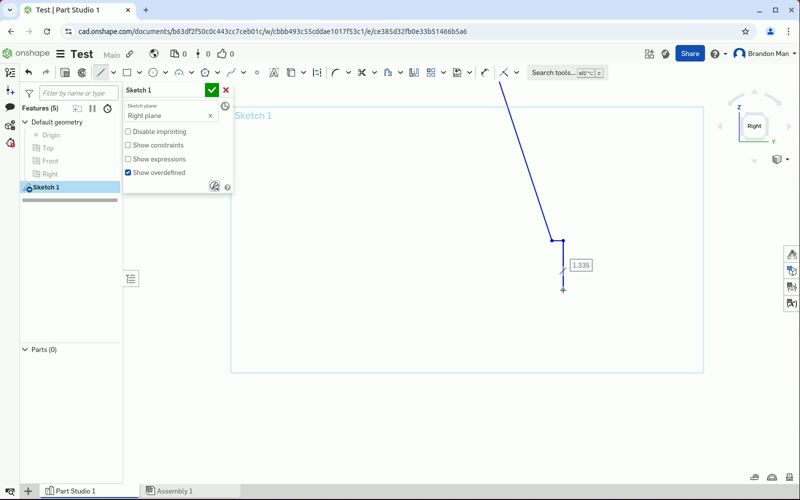
scroll(-6)
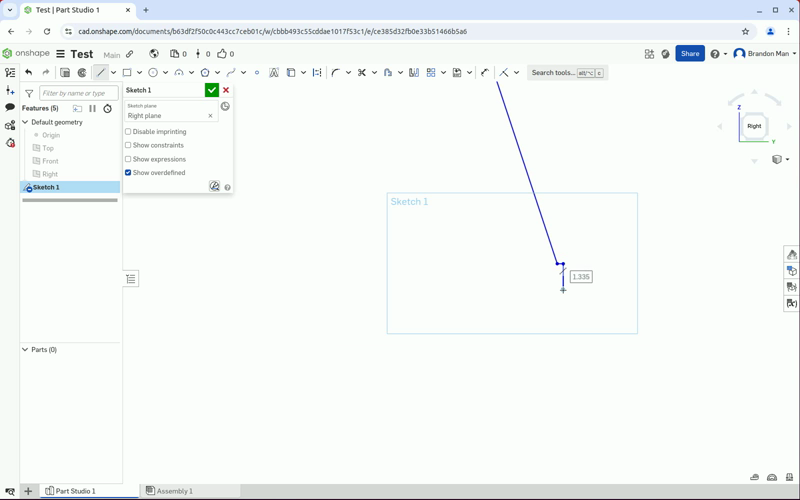
scroll(-6)
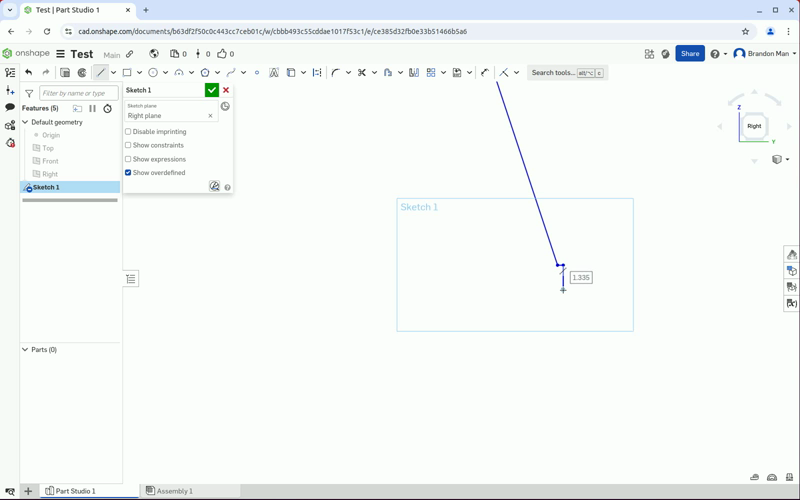
scroll(-6)
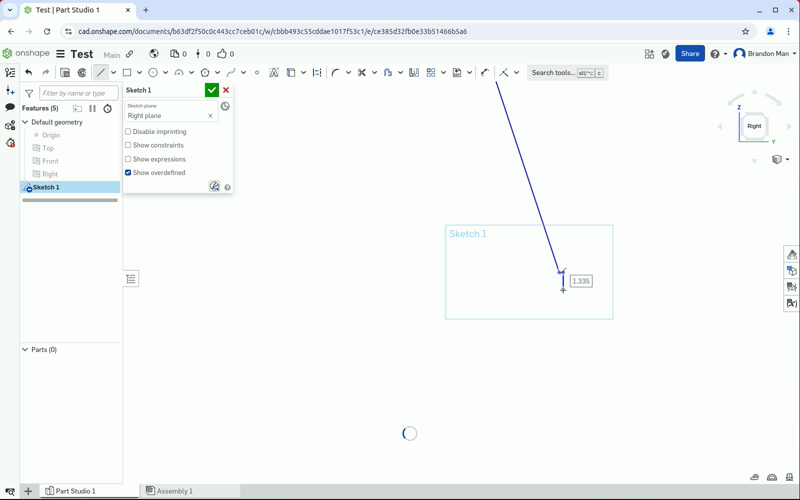
scroll(-6)
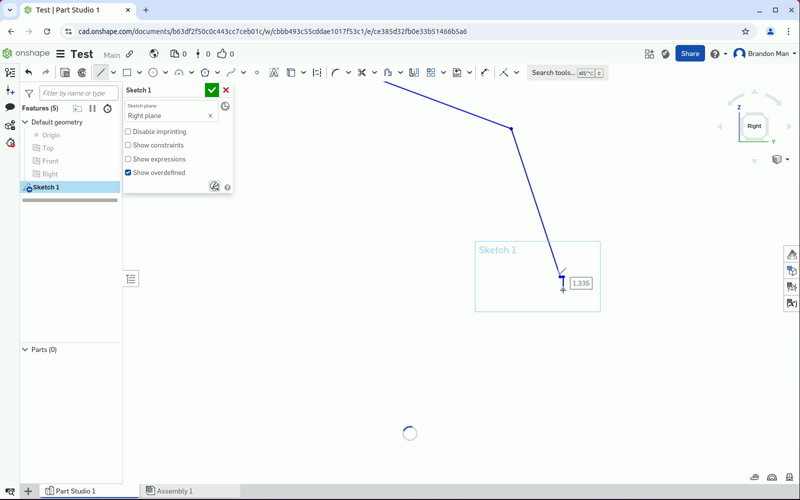
scroll(-6)
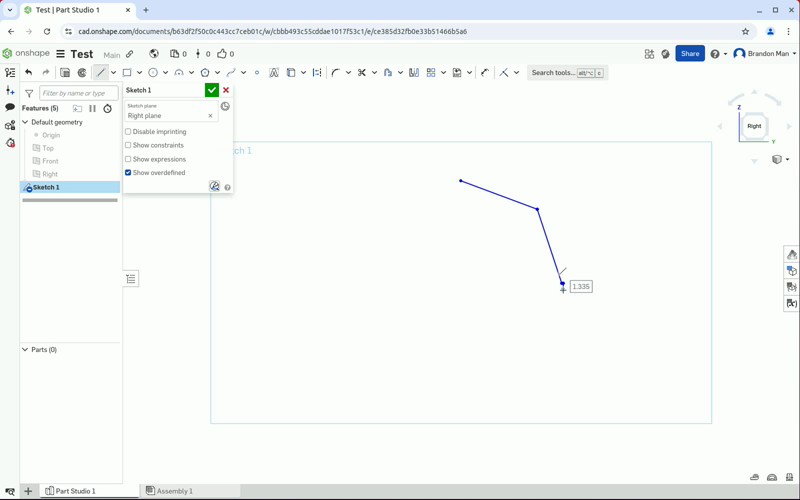
key_up(shift)
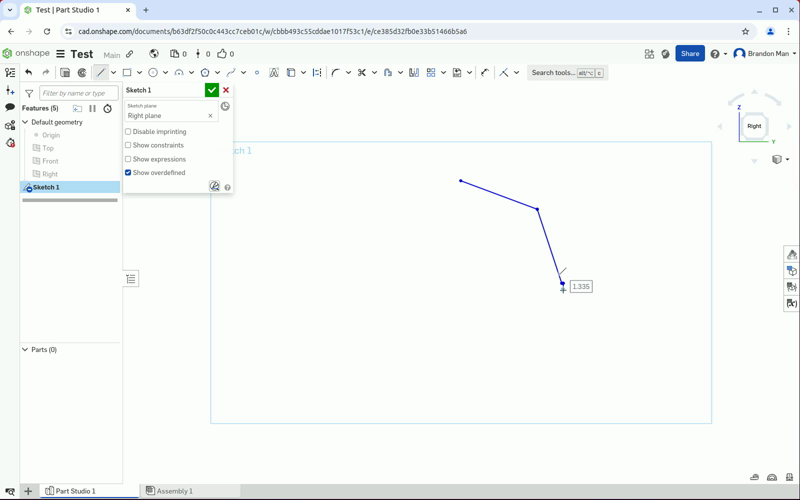
key_down(shift)
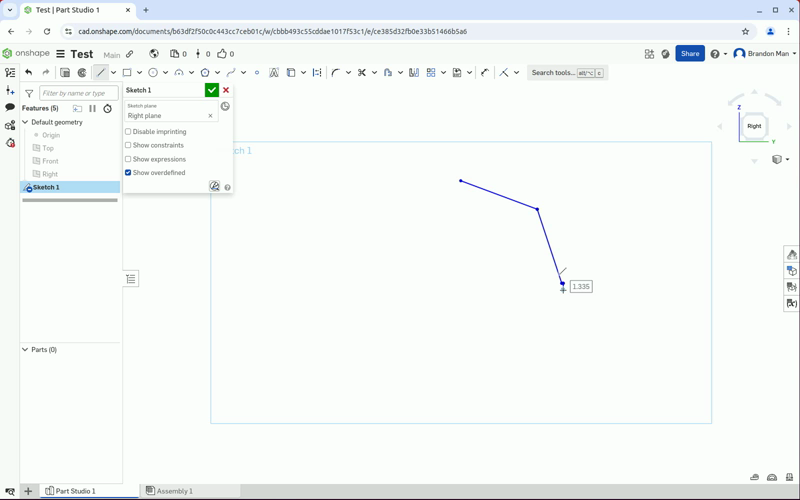
mouse_move(589, 289)
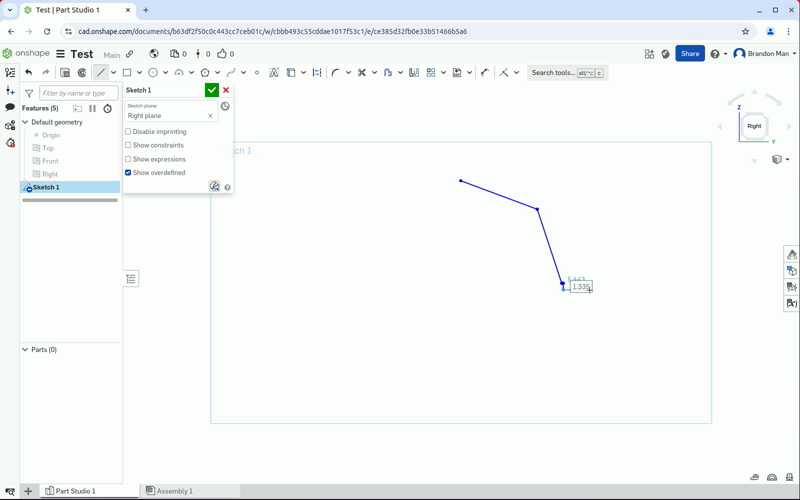
mouse_move(568, 303)
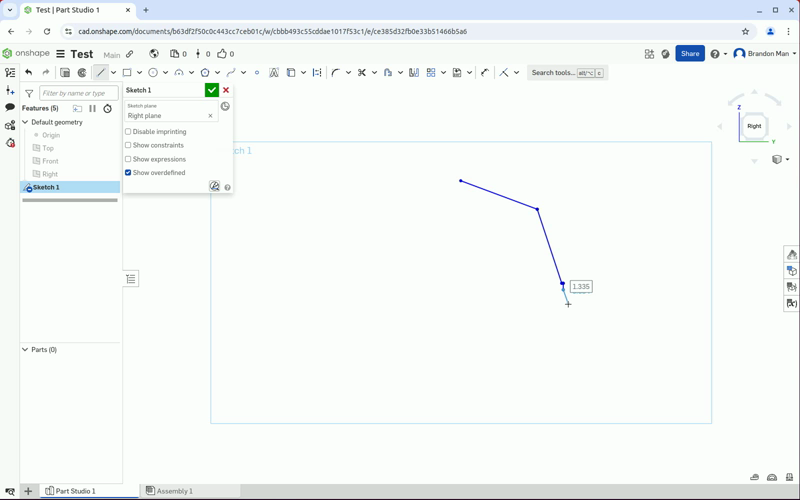
click(568, 303)
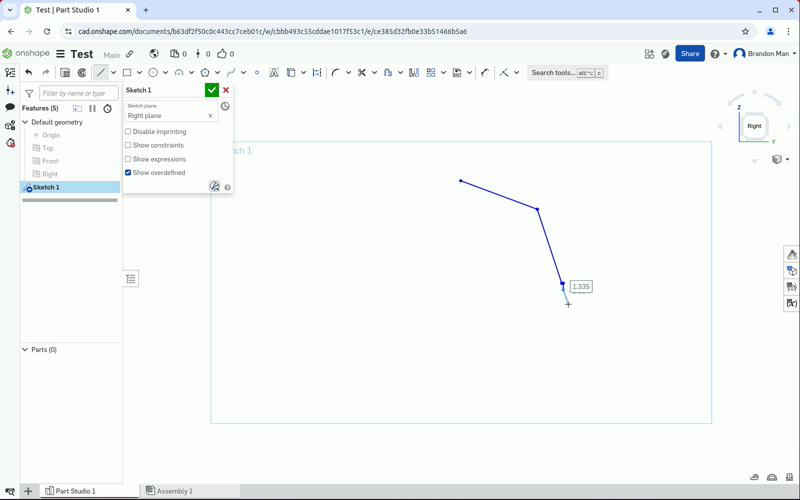
key_up(shift)
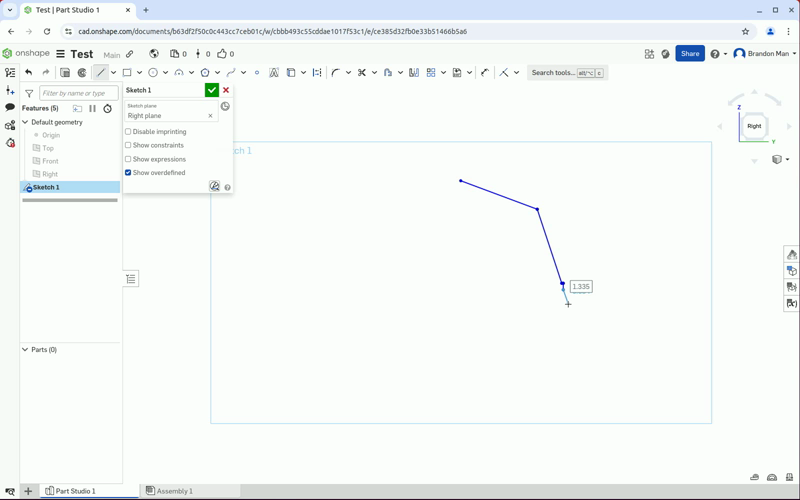
key_down(shift)
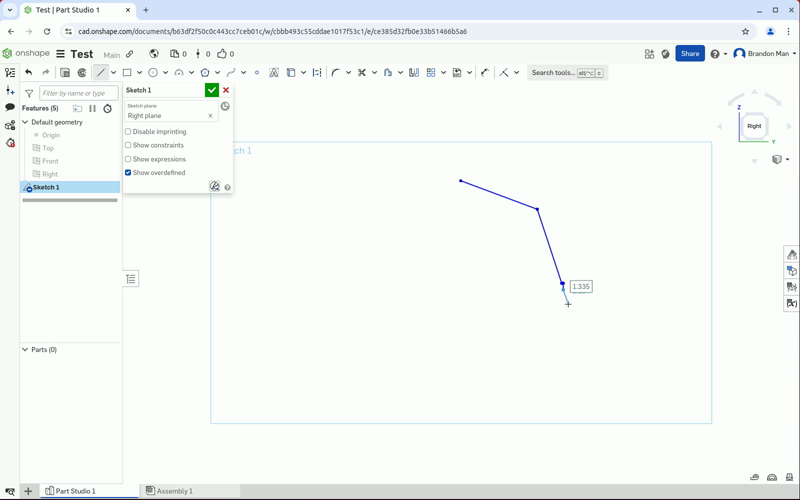
mouse_move(589, 303)
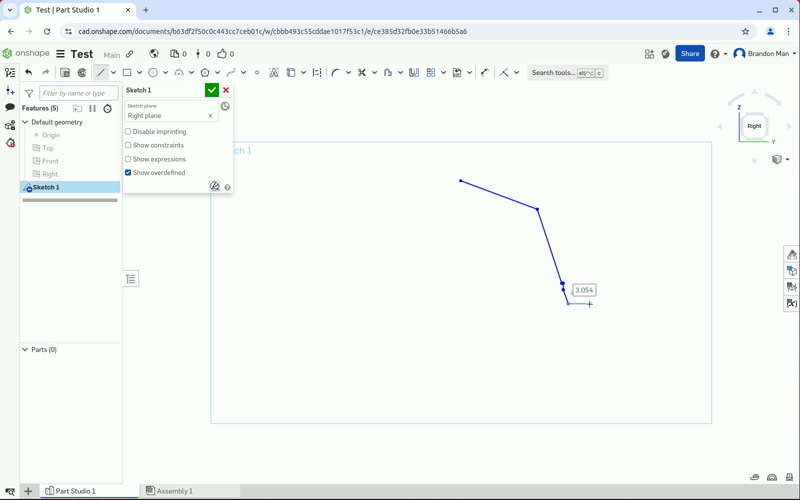
mouse_move(573, 302)
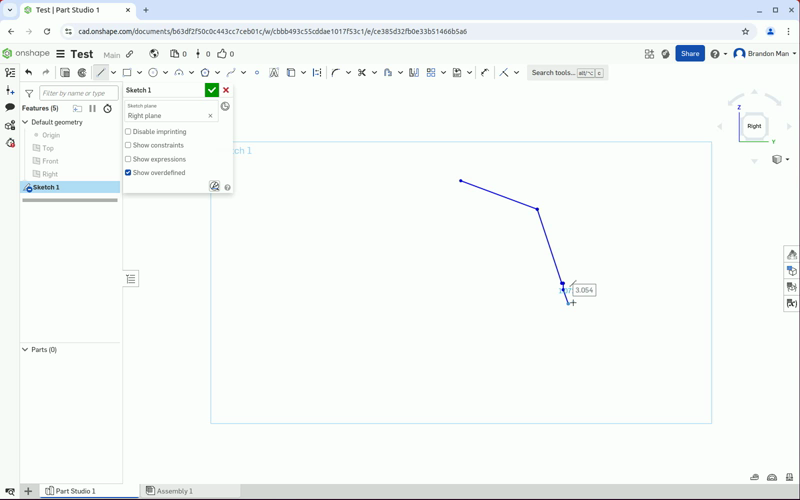
scroll(6)
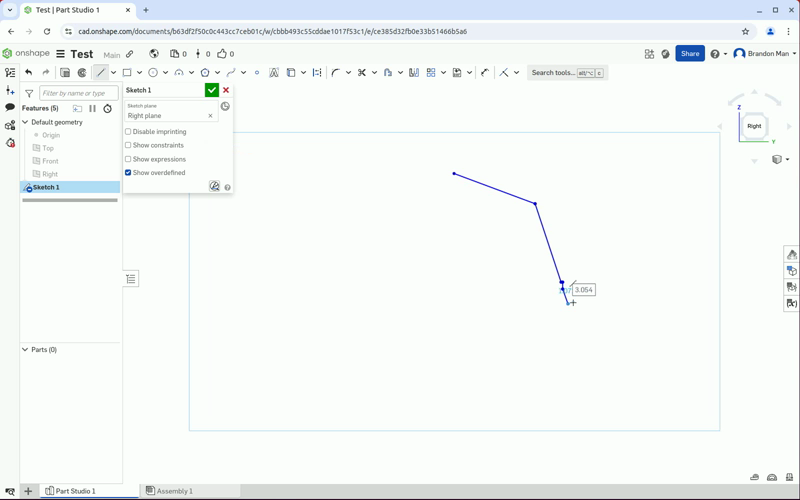
scroll(6)
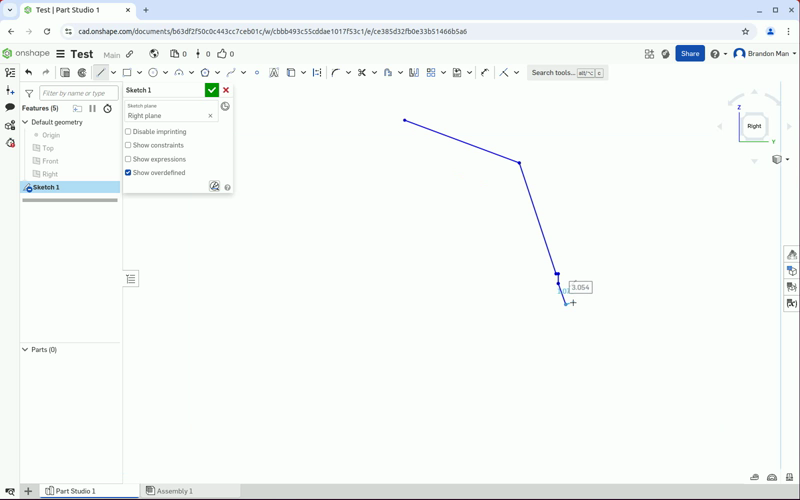
scroll(6)
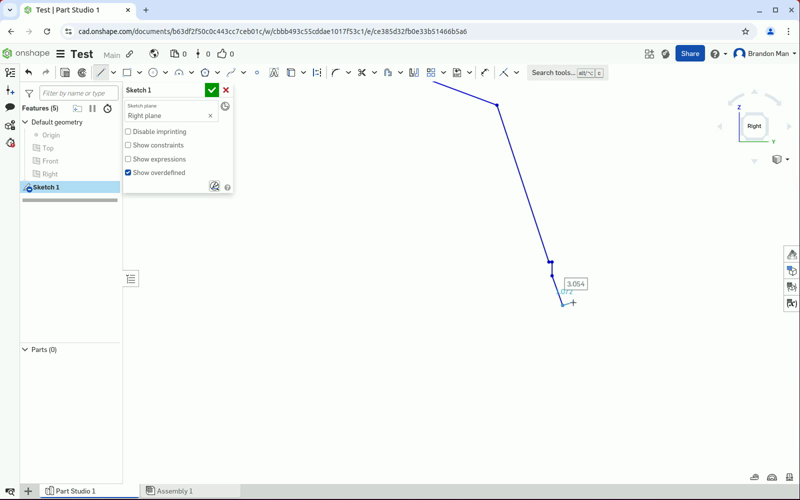
scroll(6)
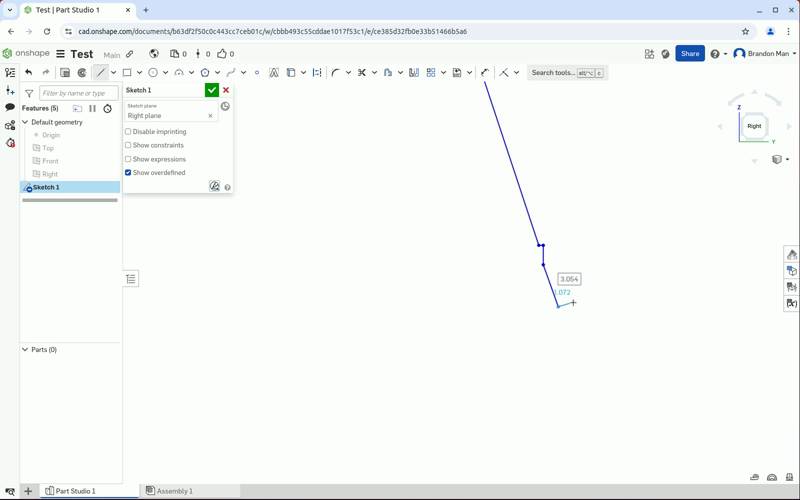
scroll(6)
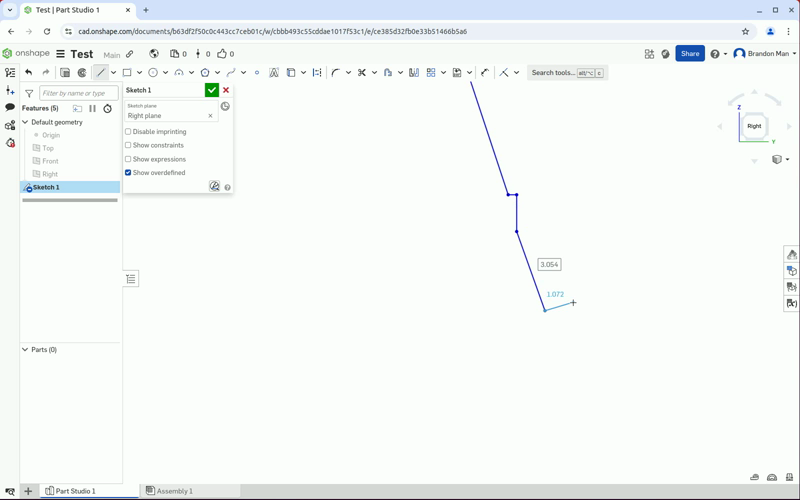
scroll(6)
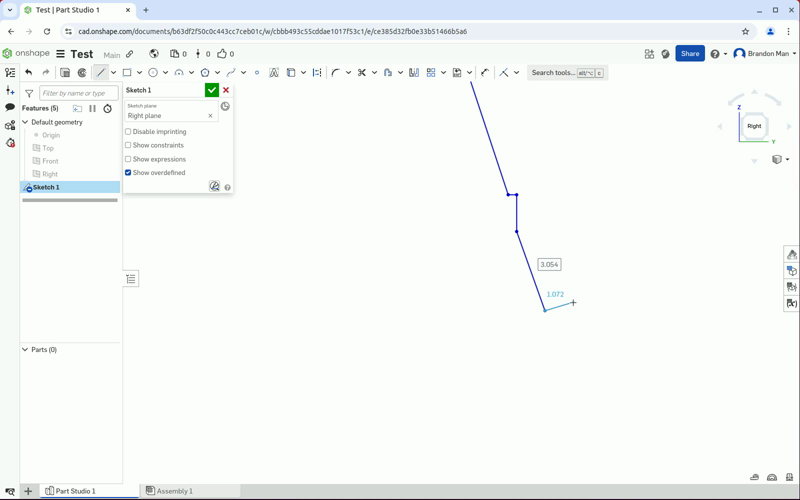
scroll(6)
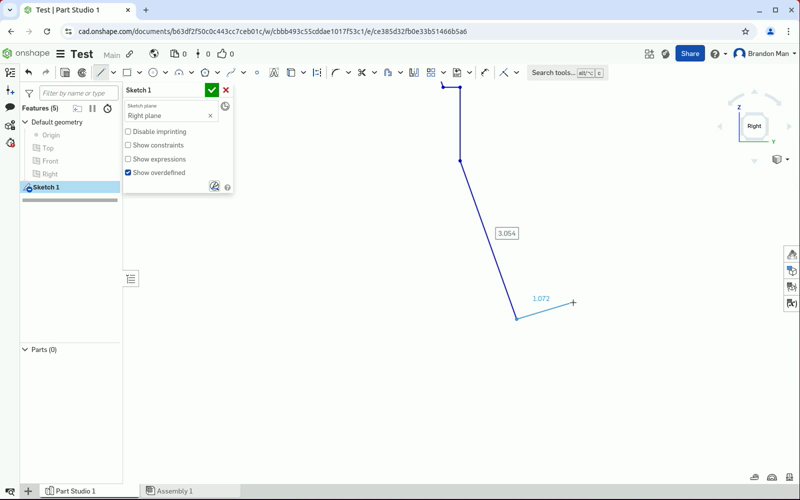
click(573, 302)
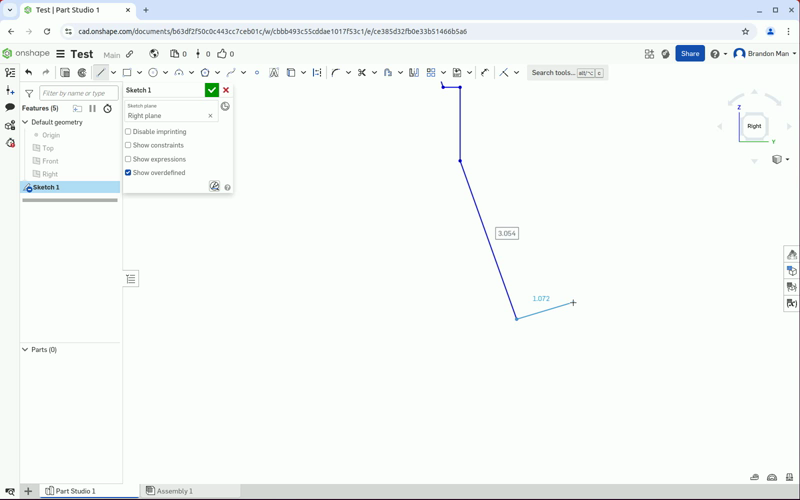
scroll(-6)
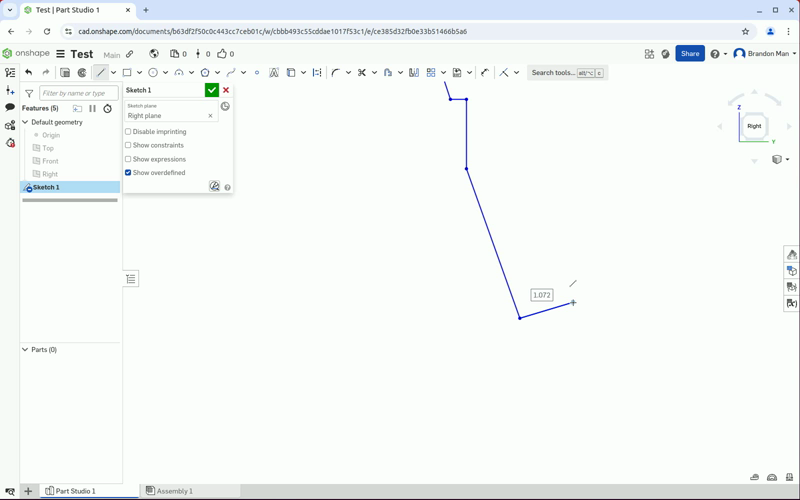
scroll(-6)
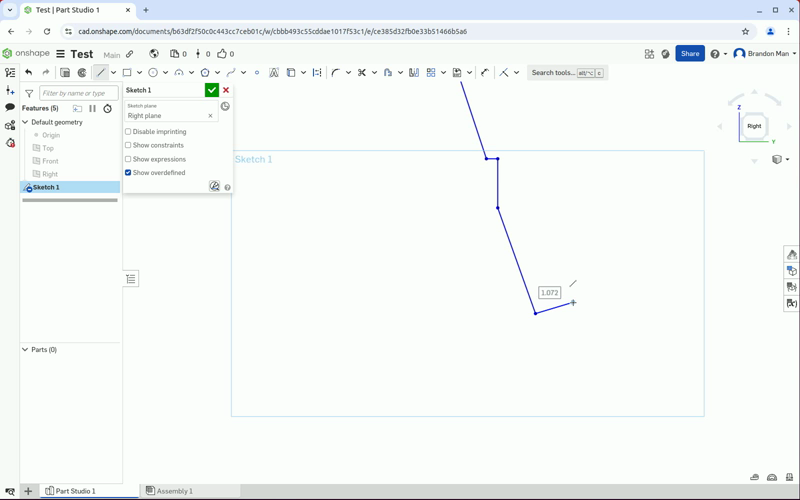
scroll(-6)
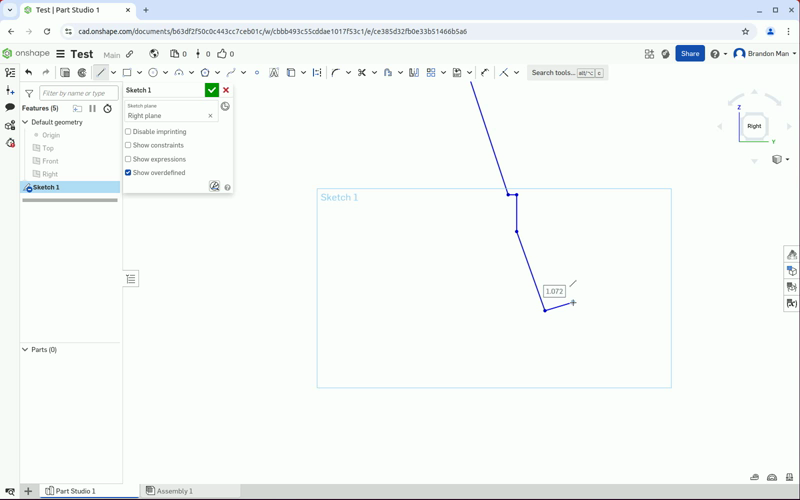
scroll(-6)
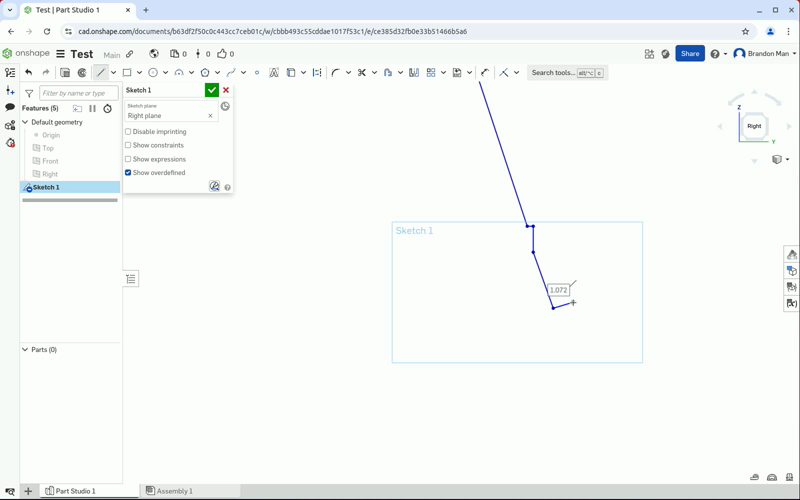
scroll(-6)
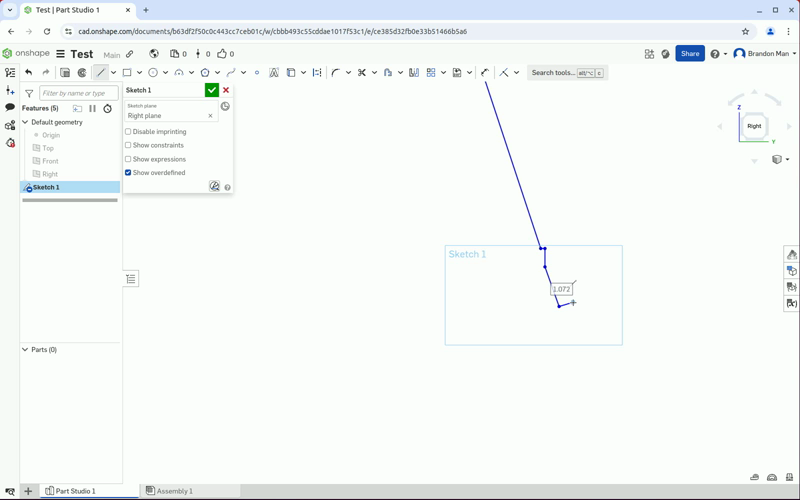
scroll(-6)
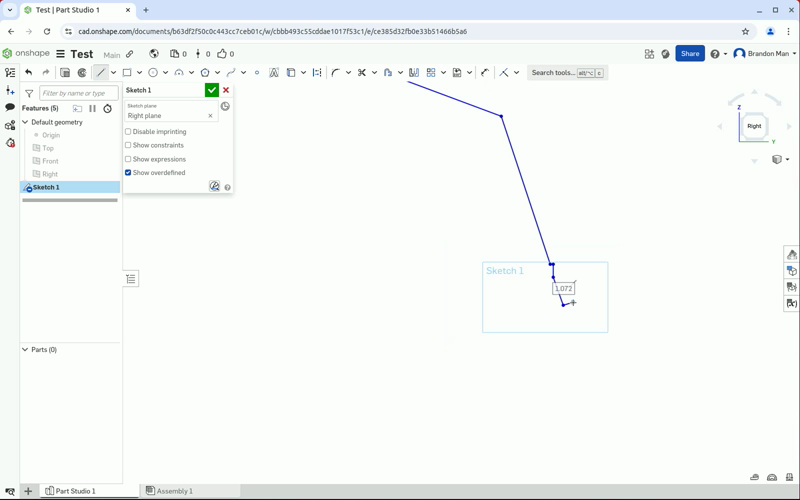
scroll(-6)
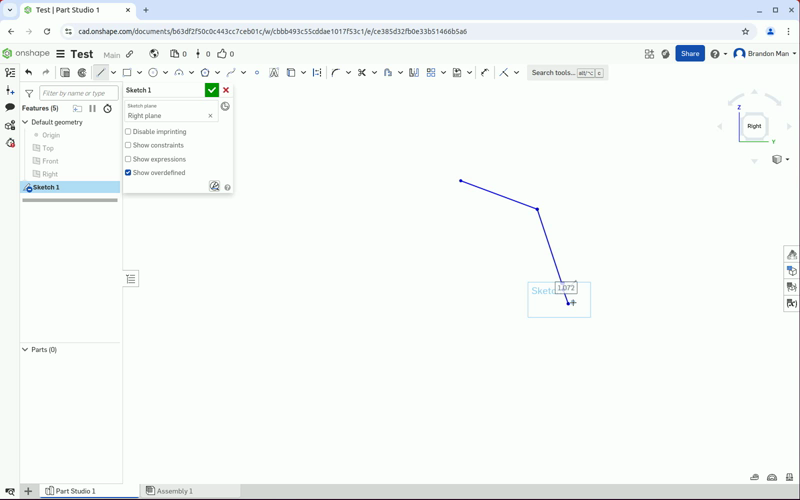
key_up(shift)
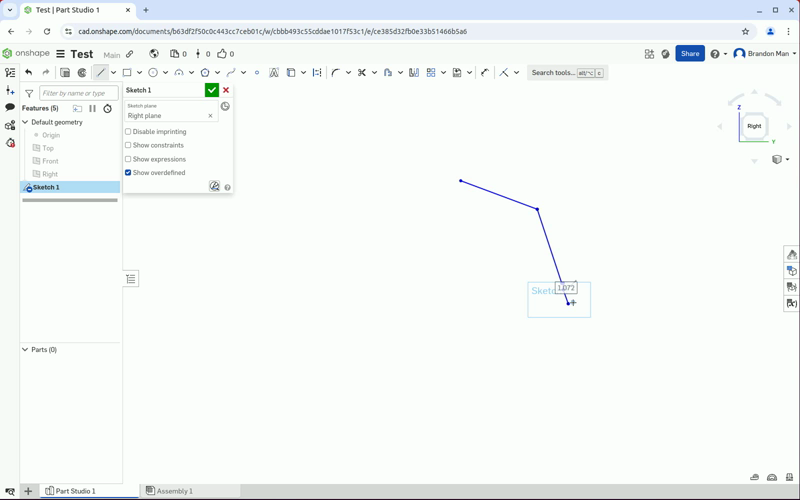
key_down(shift)
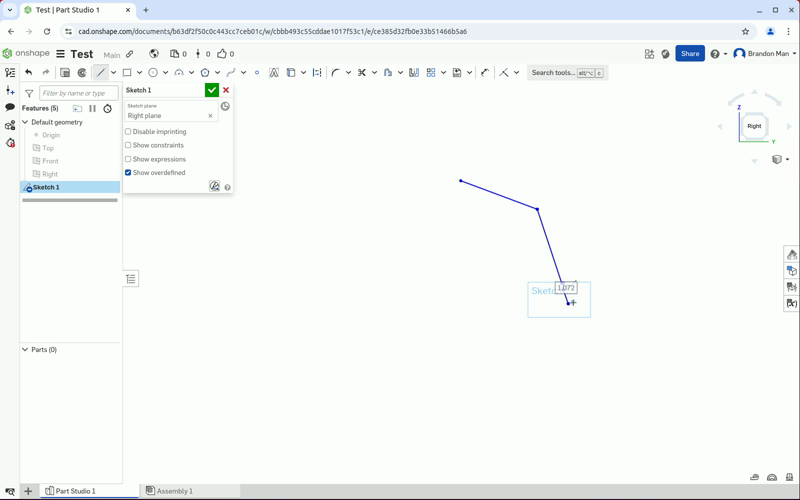
mouse_move(540, 205)
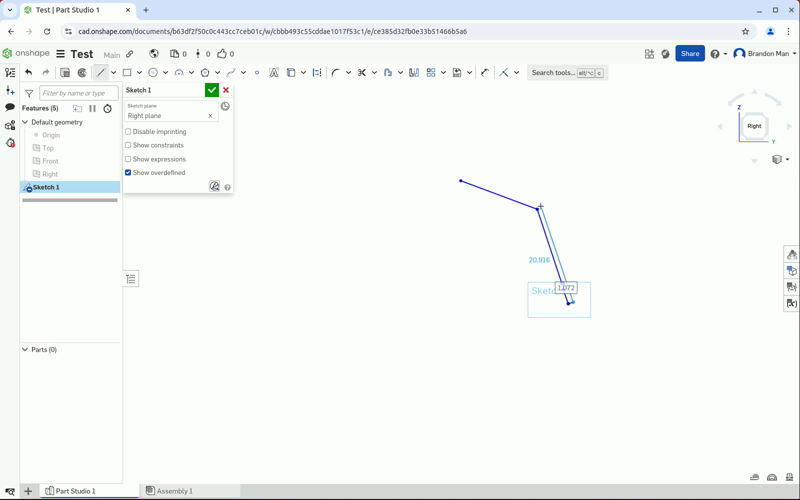
click(540, 205)
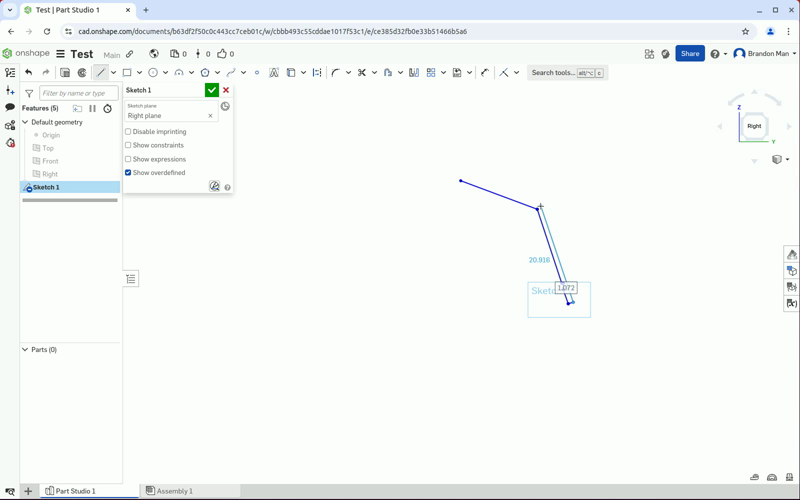
key_up(shift)
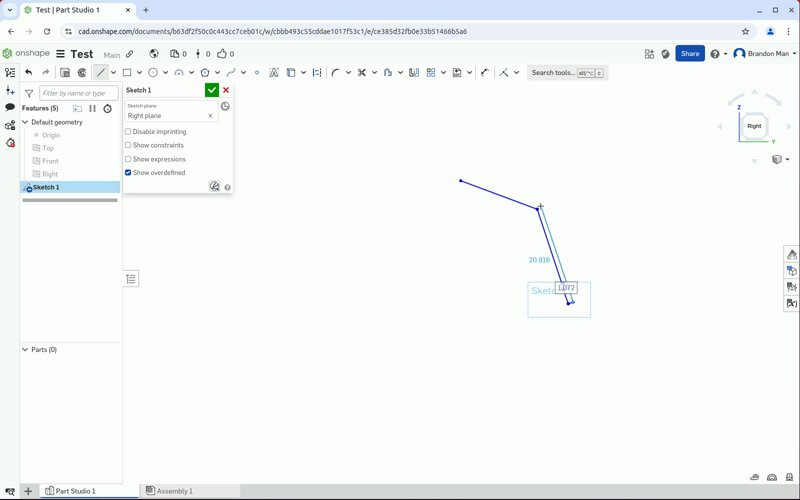
key_down(shift)
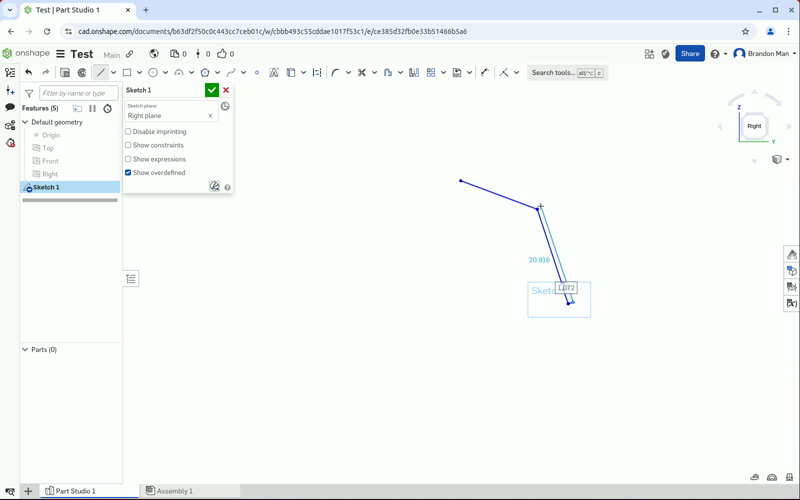
mouse_move(460, 175)
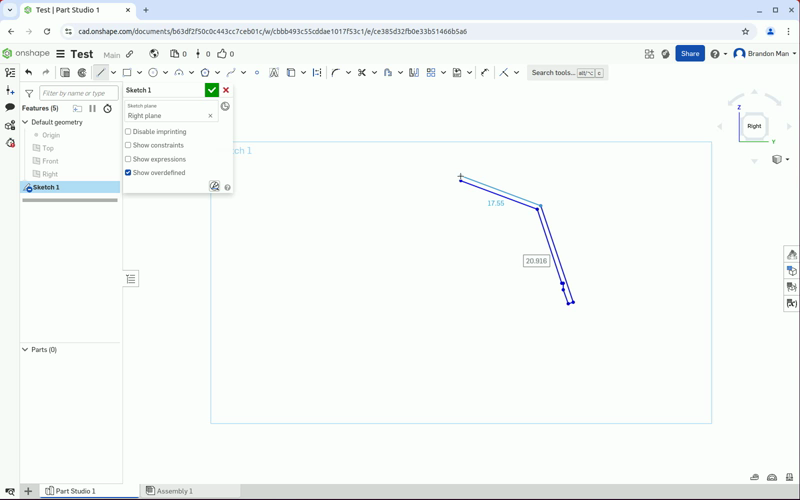
click(460, 175)
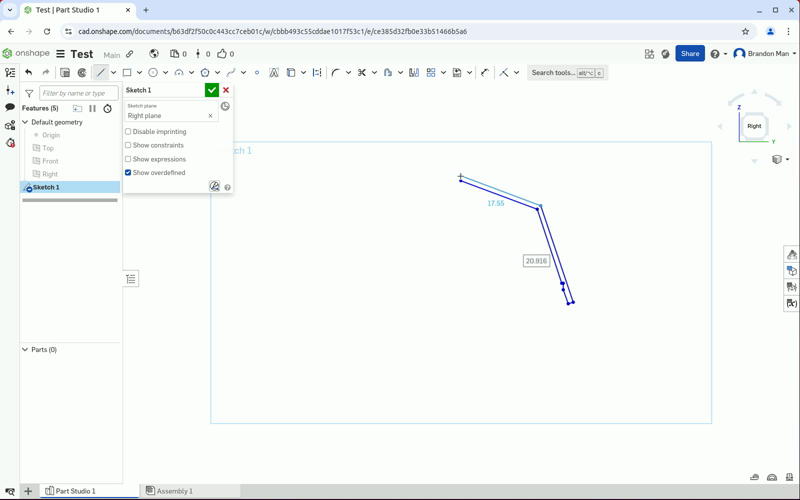
key_up(shift)
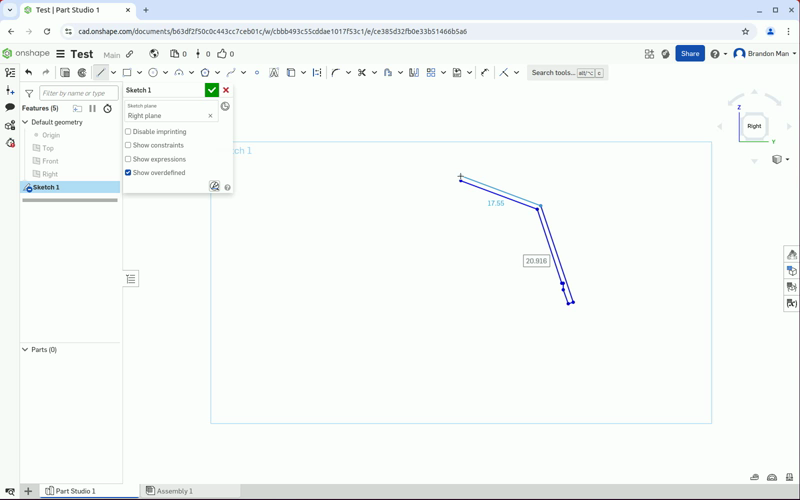
mouse_move(490, 175)
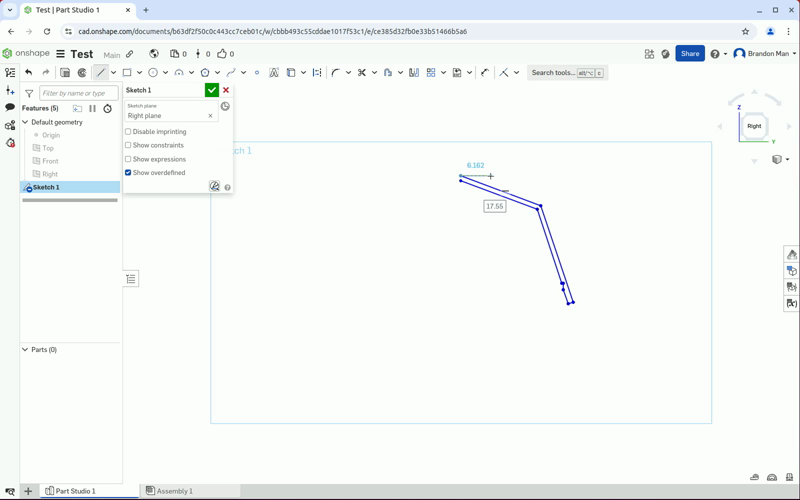
key_down(shift)
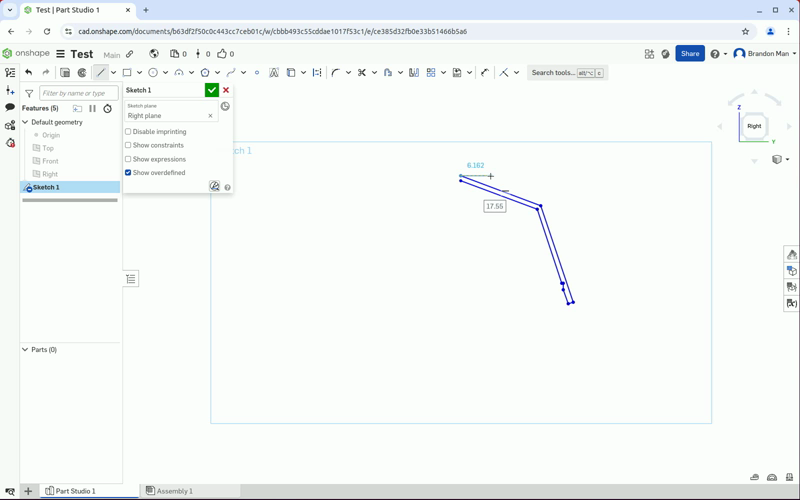
mouse_move(460, 180)
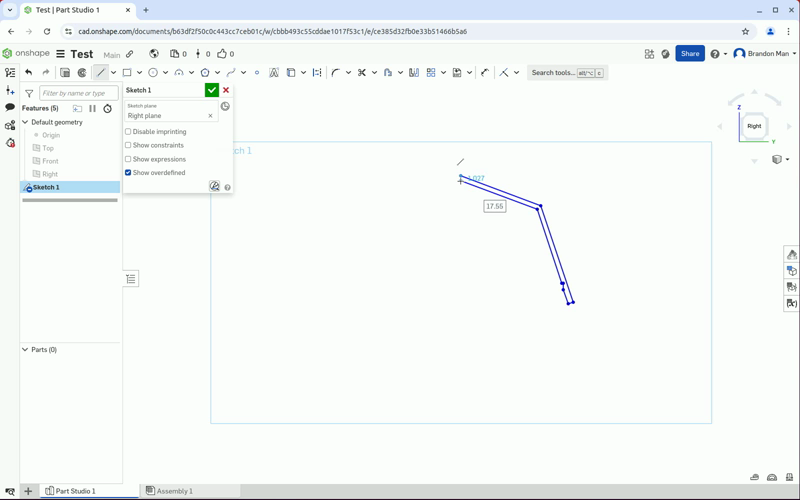
scroll(6)
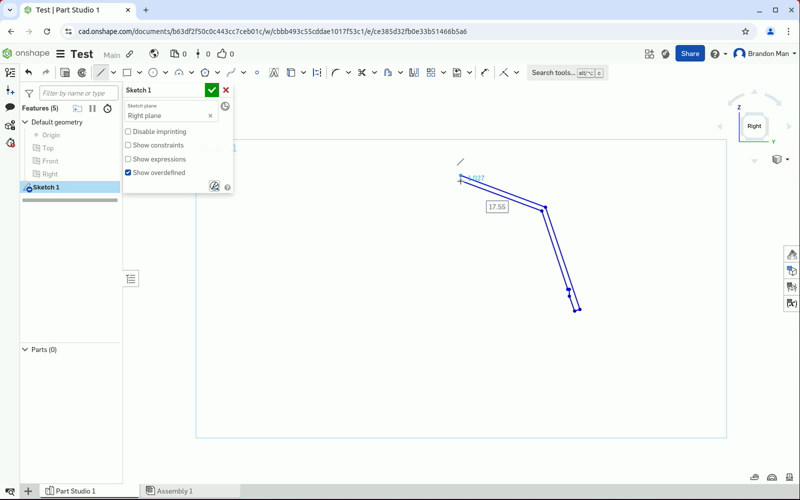
scroll(6)
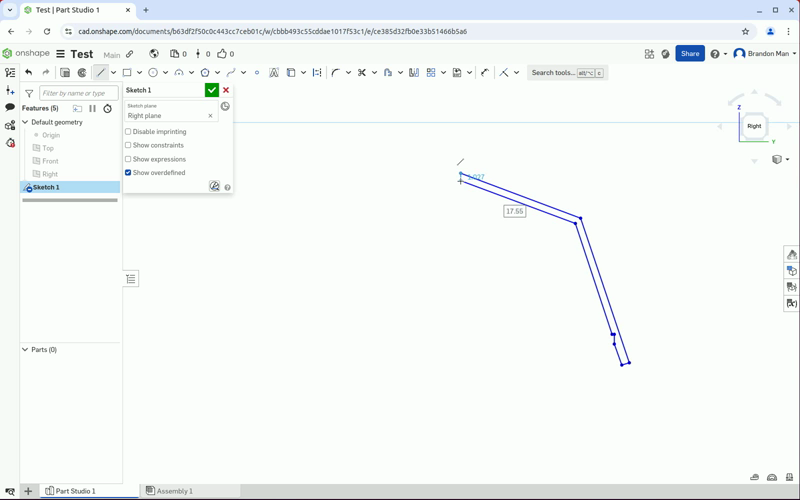
scroll(6)
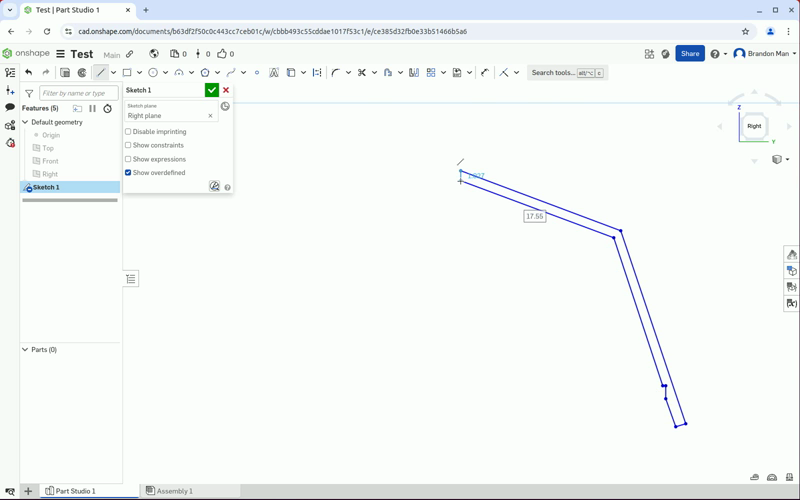
scroll(6)
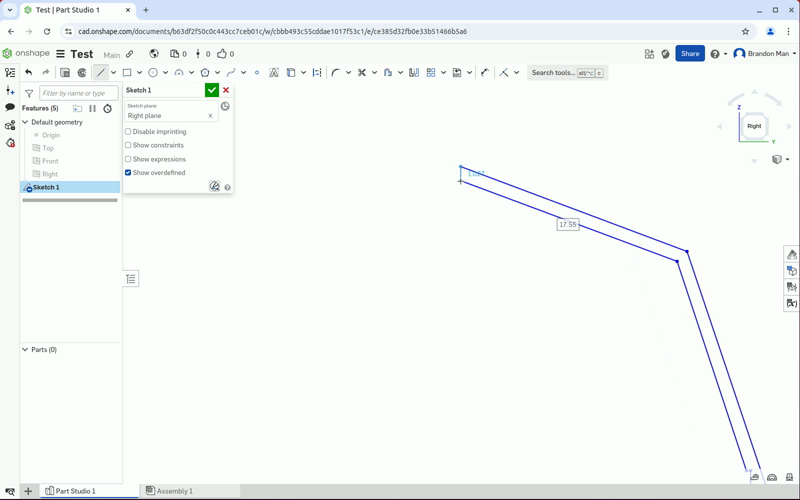
scroll(6)
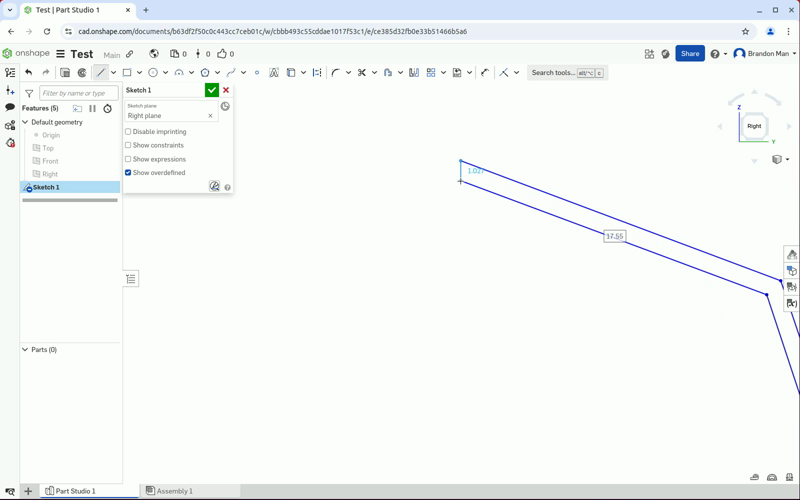
scroll(6)
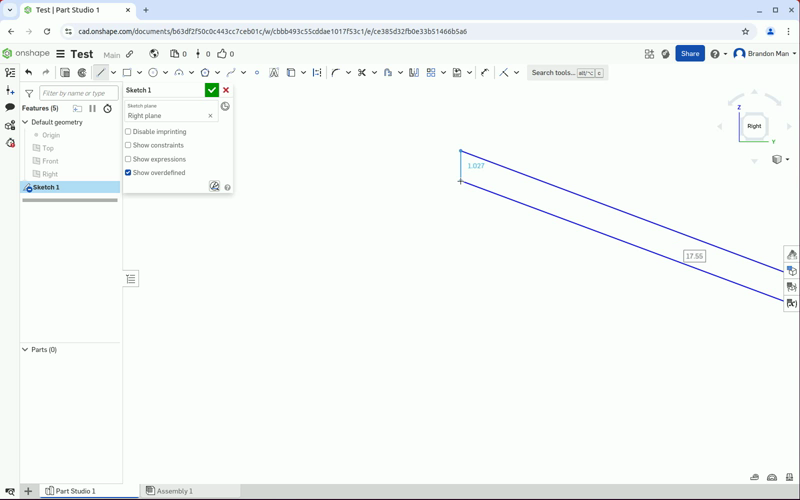
scroll(6)
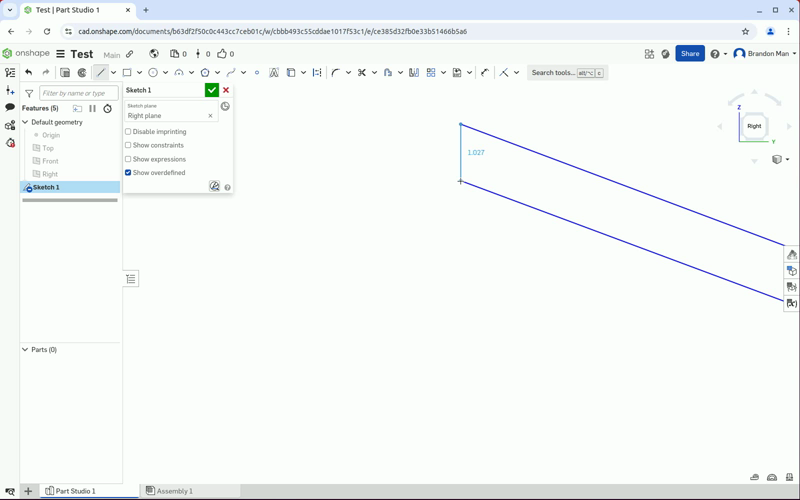
key_up(shift)
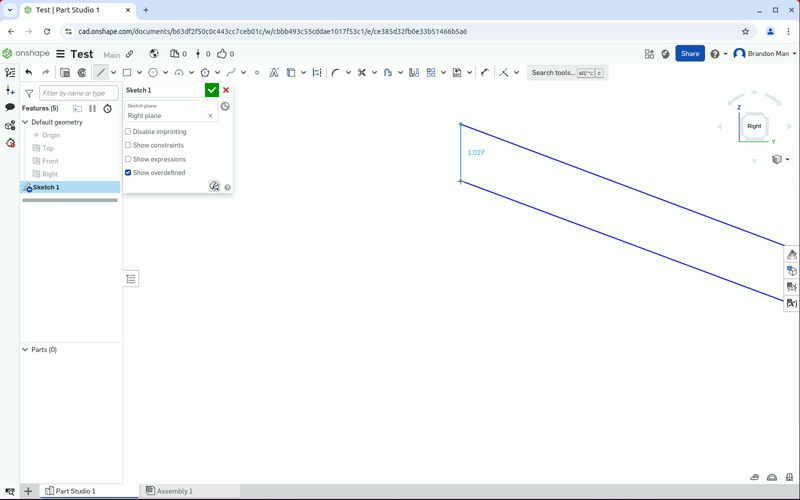
click(460, 180)
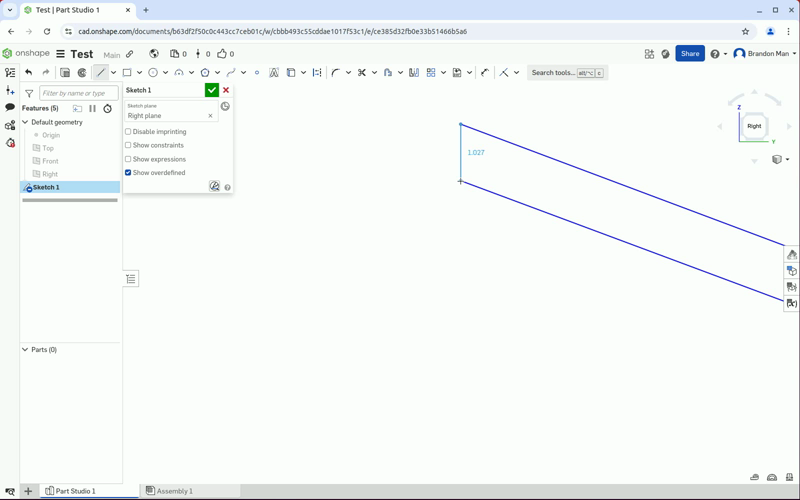
scroll(-6)
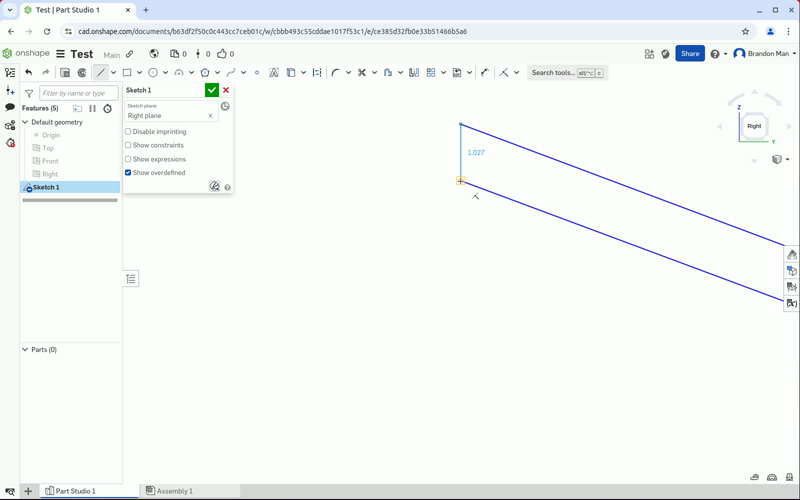
scroll(-6)
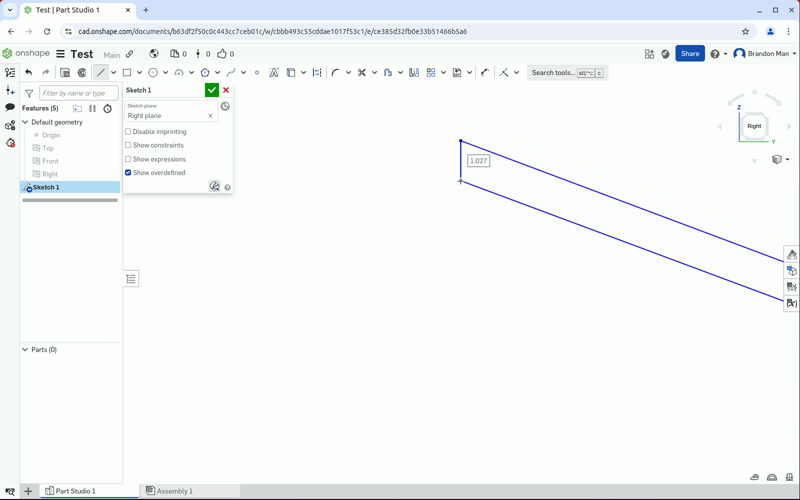
scroll(-6)
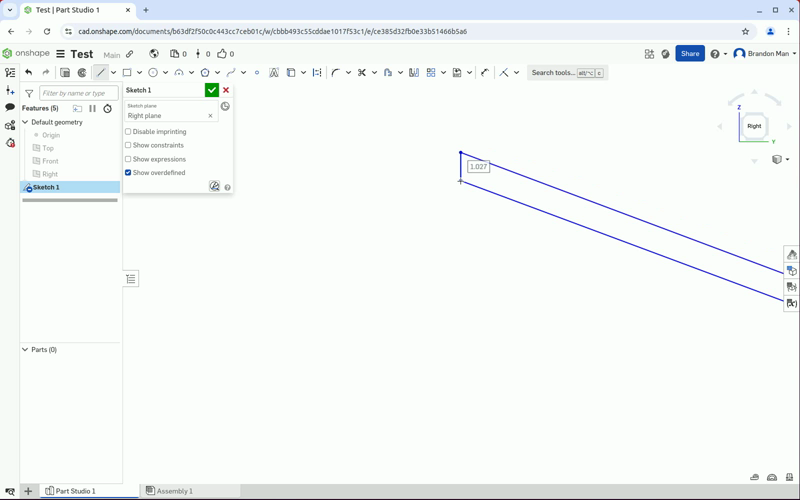
scroll(-6)
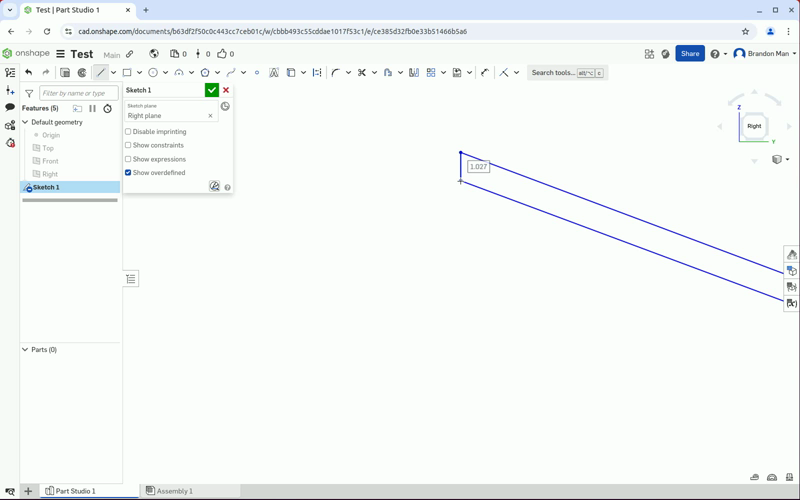
scroll(-6)
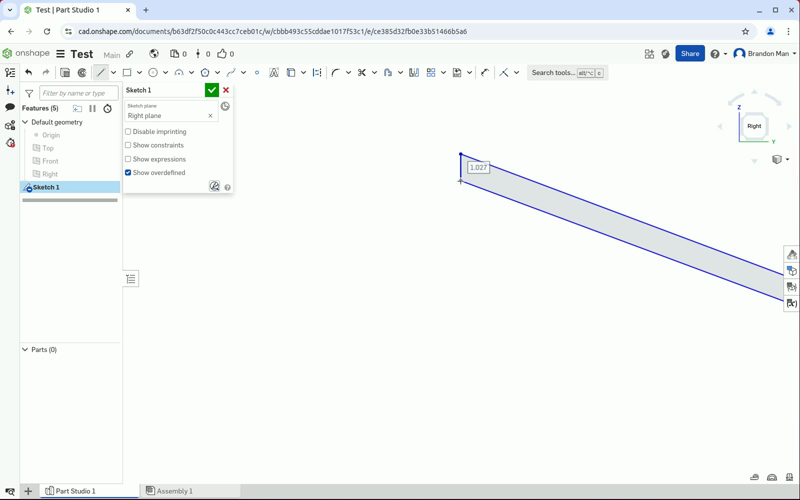
scroll(-6)
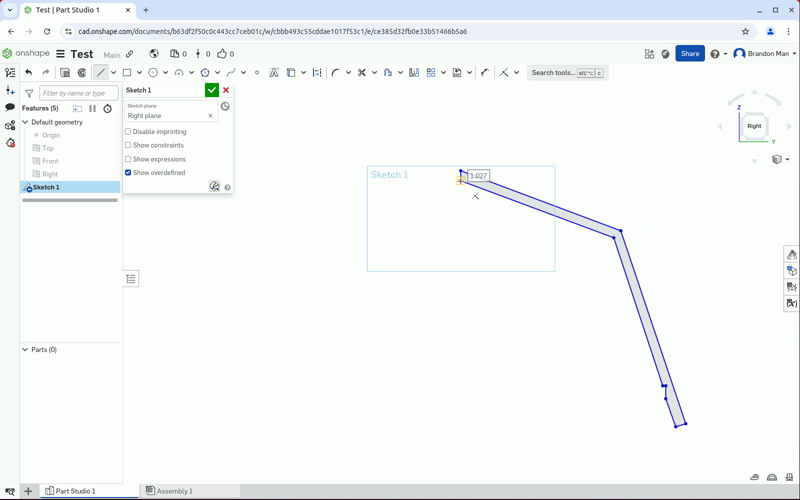
scroll(-6)
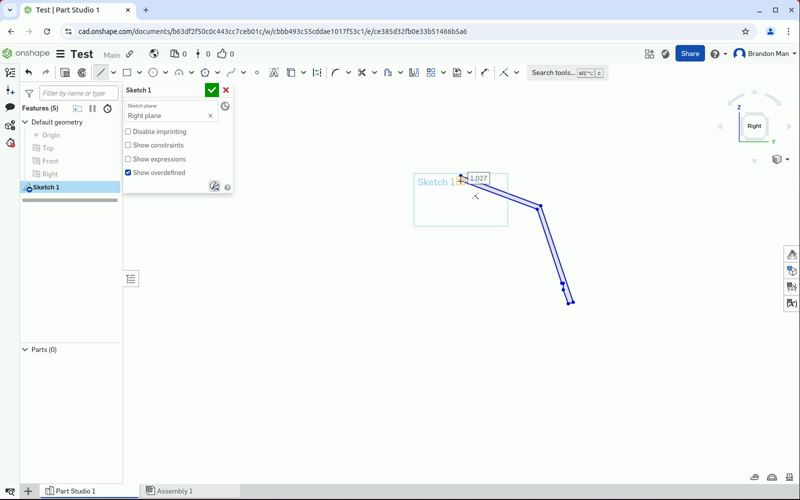
key(esc)
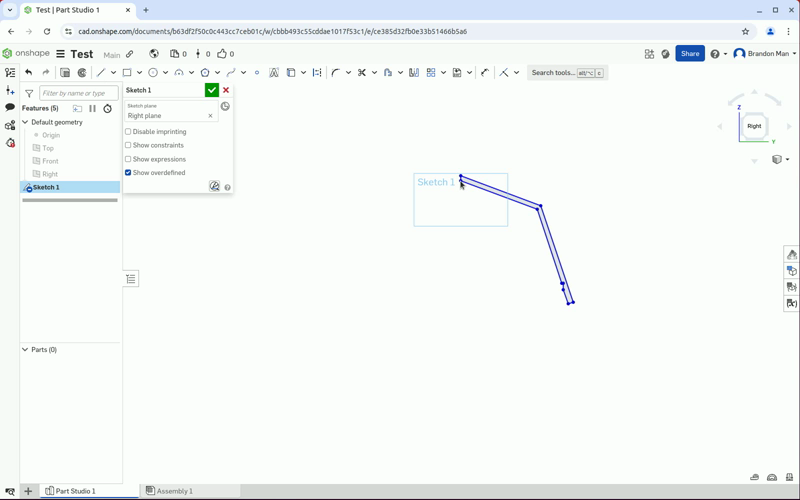
mouse_move(477, 186)
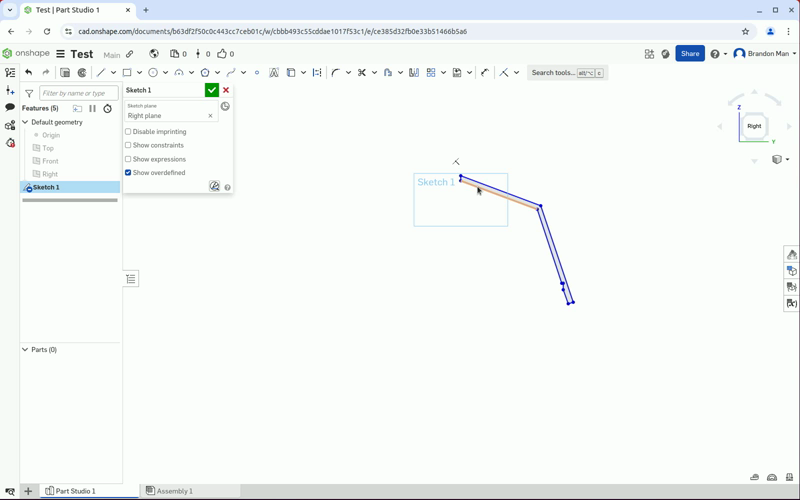
scroll(6)
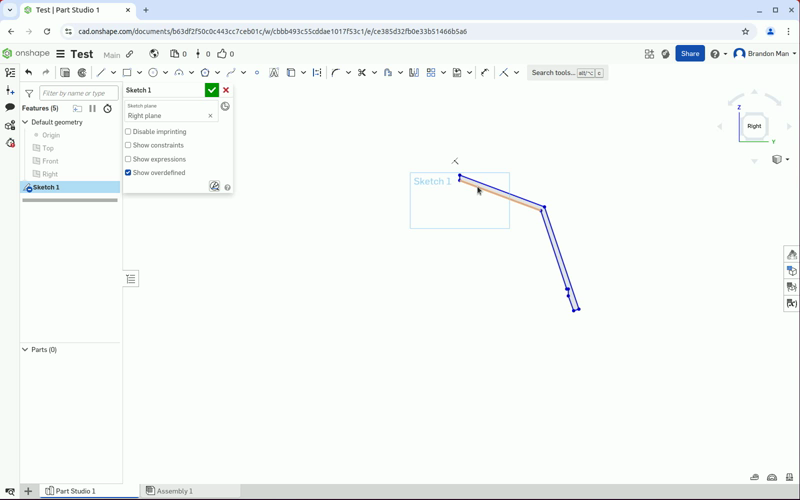
scroll(6)
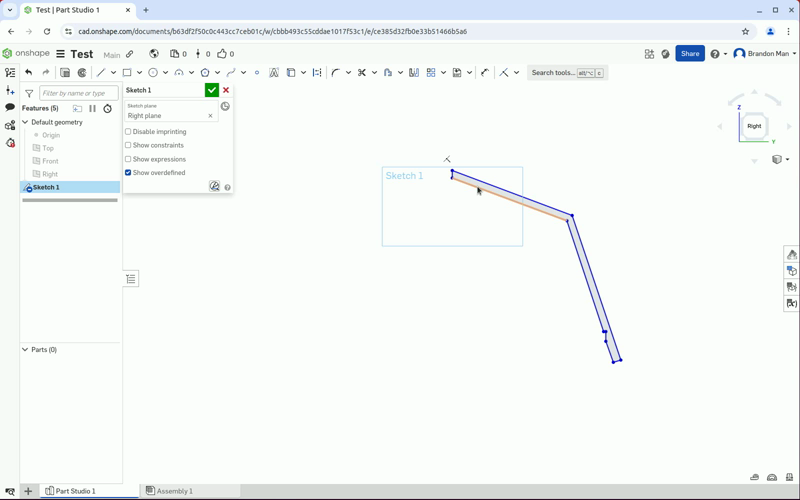
scroll(6)
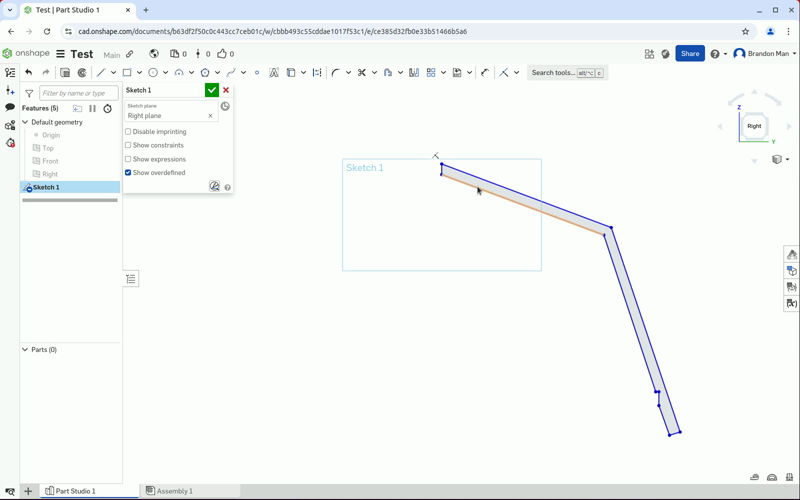
scroll(6)
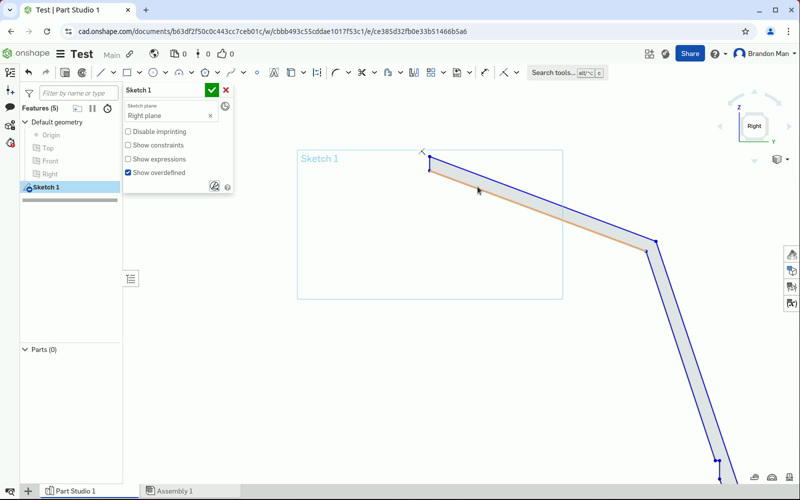
scroll(6)
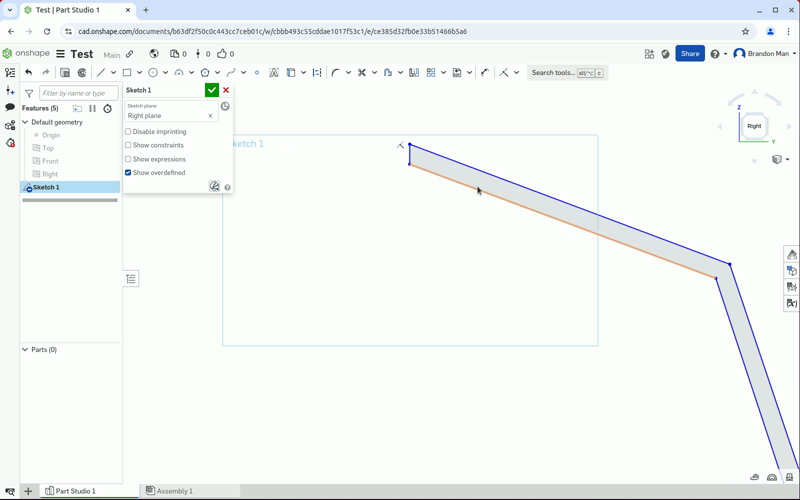
scroll(6)
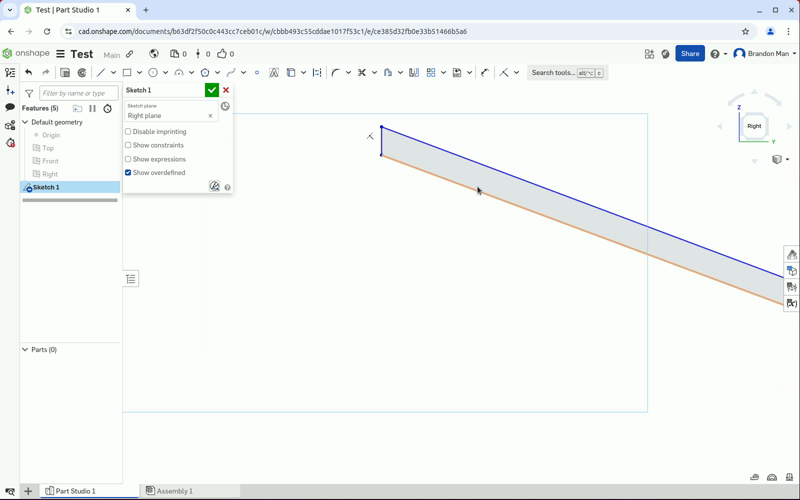
scroll(6)
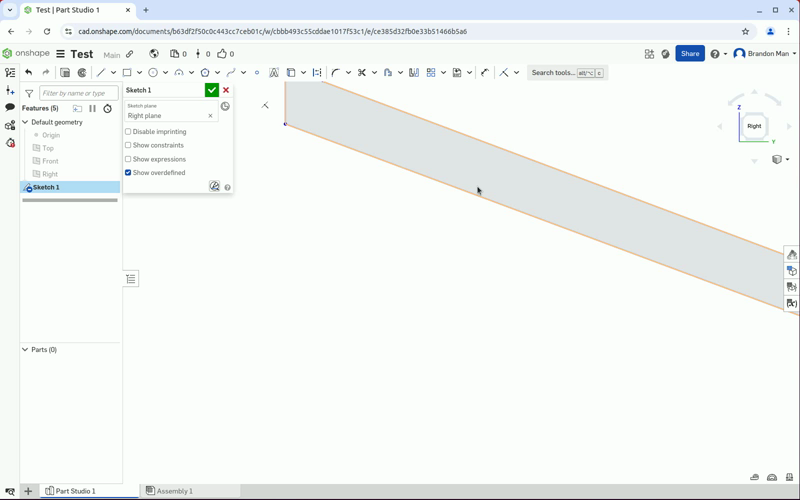
click(477, 186)
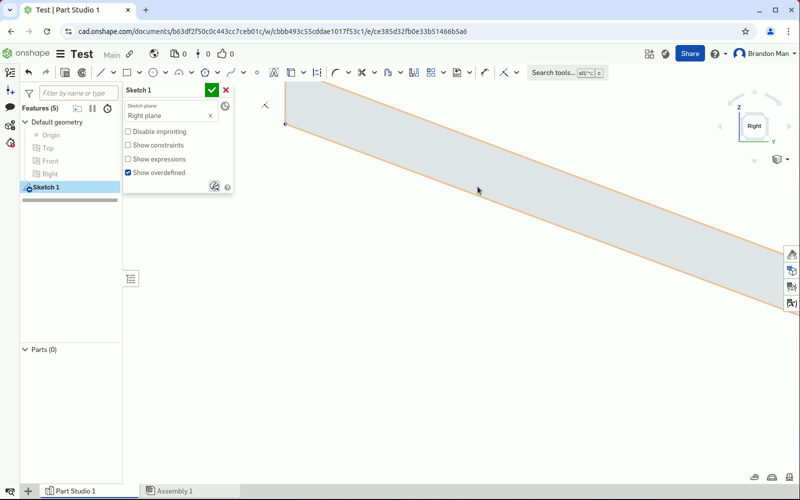
scroll(-6)
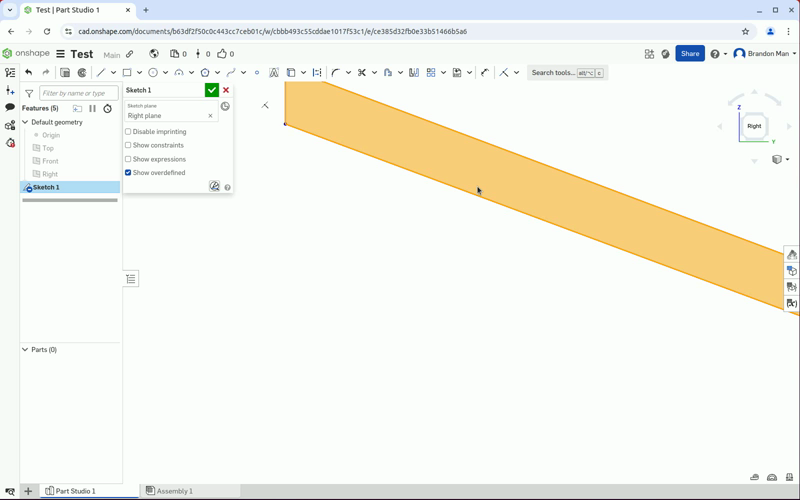
scroll(-6)
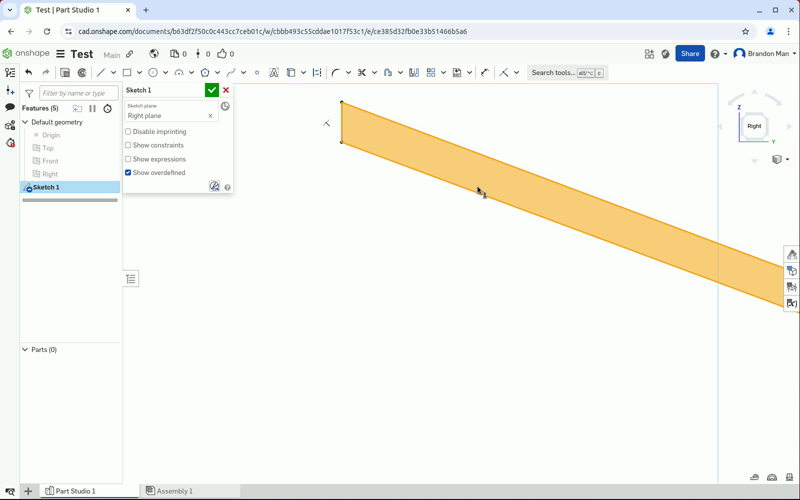
scroll(-6)
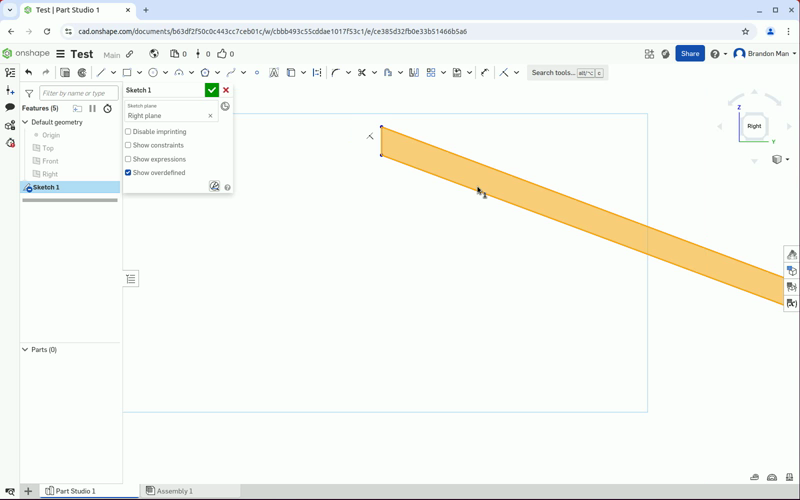
scroll(-6)
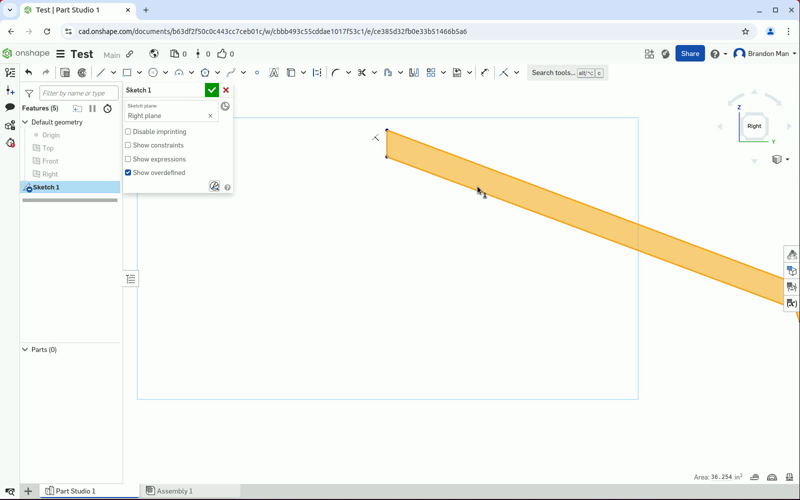
scroll(-6)
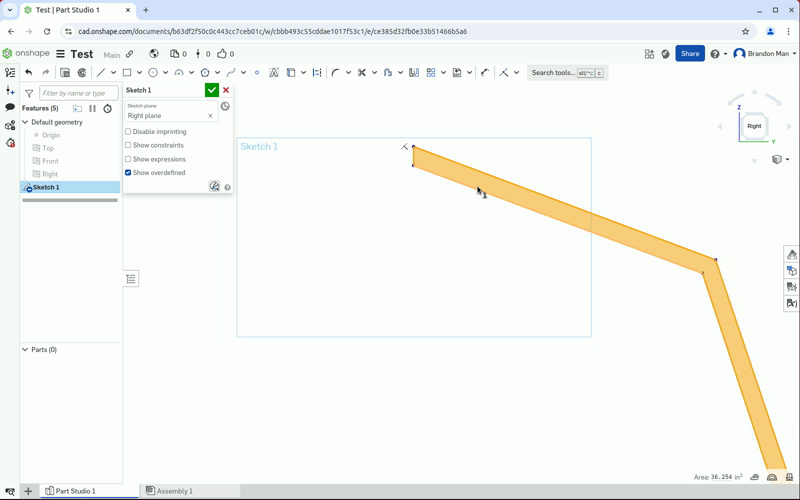
scroll(-6)
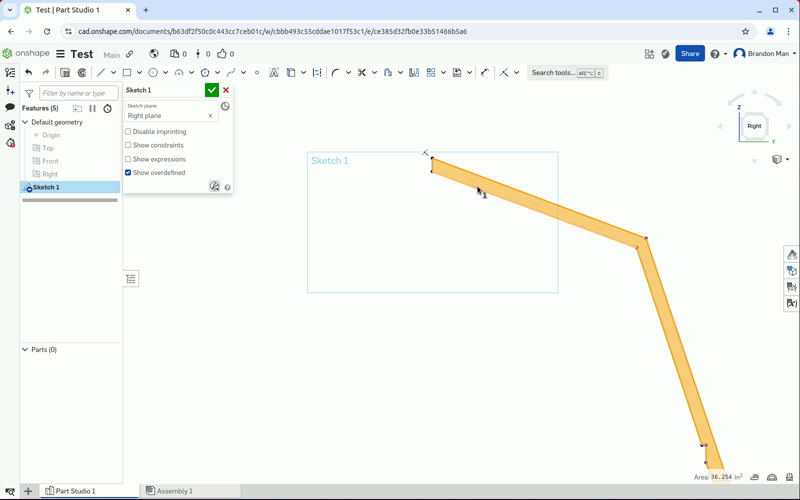
scroll(-6)
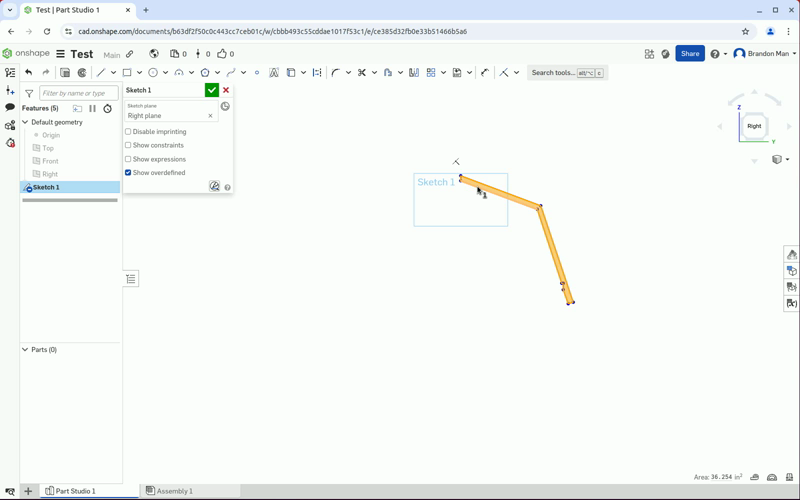
mouse_move(73, 352)
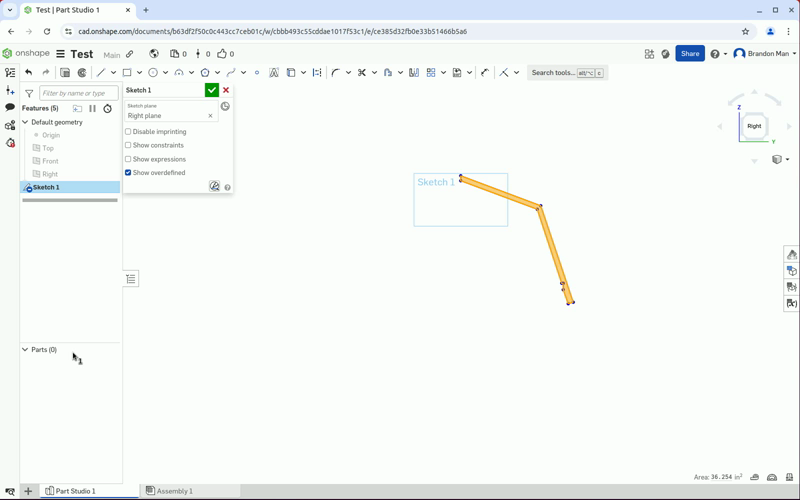
key(shift+y)
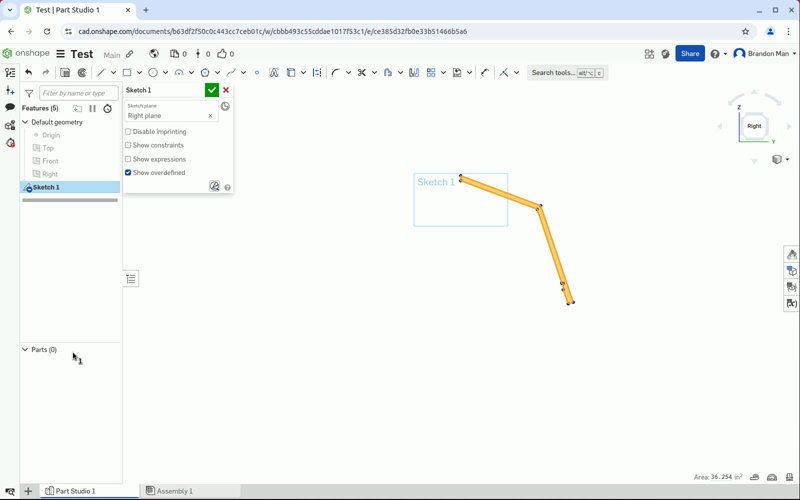
key(shift+e)
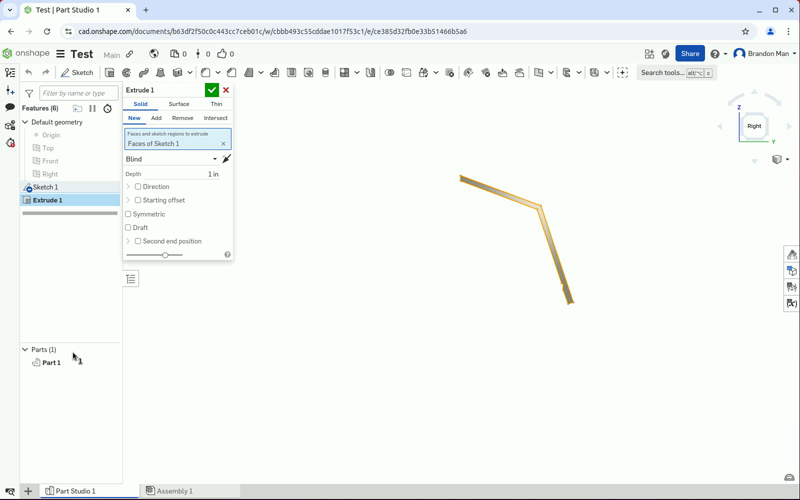
mouse_move(143, 106)
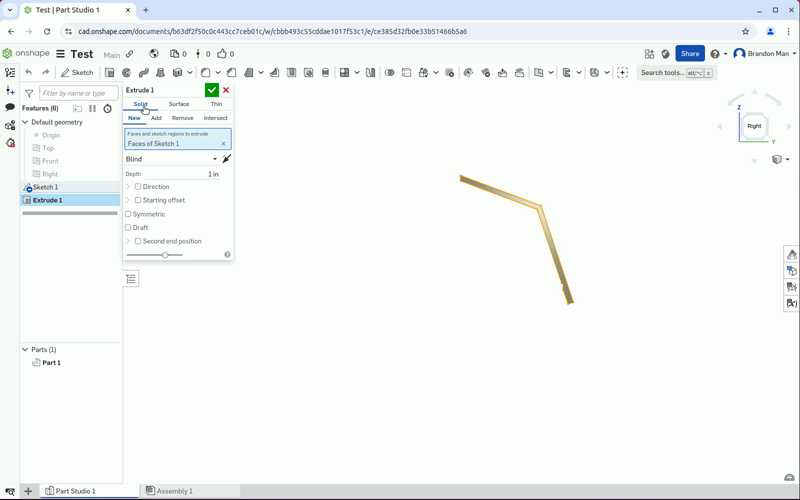
click(143, 106)
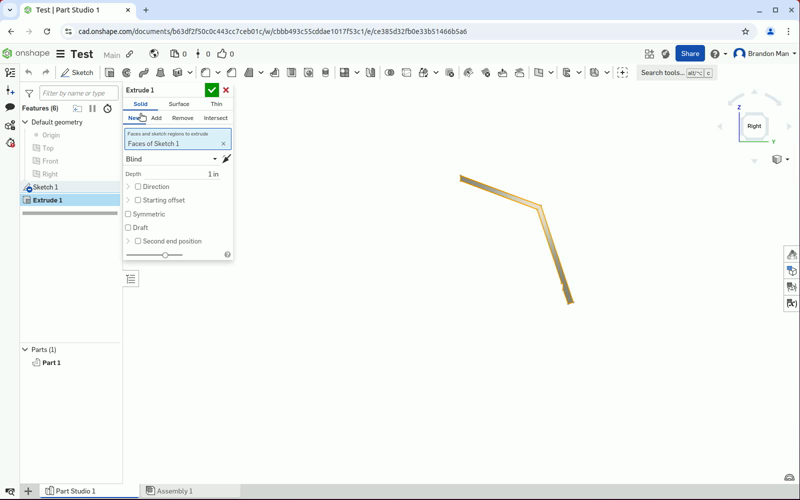
mouse_move(137, 120)
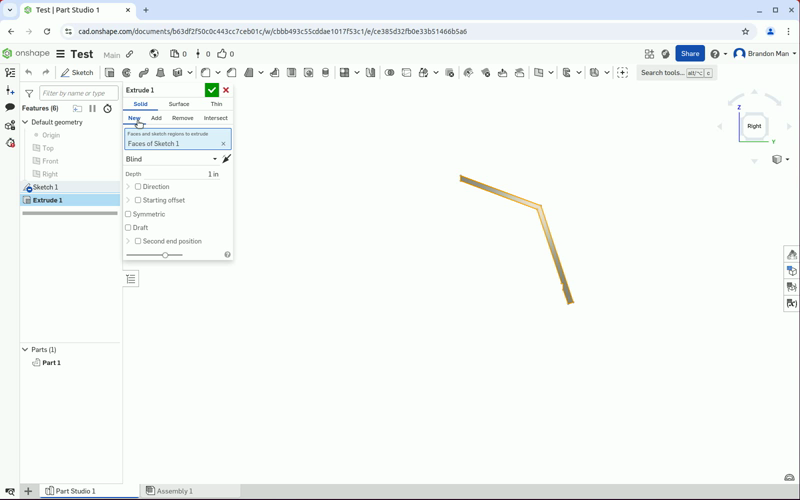
click(137, 120)
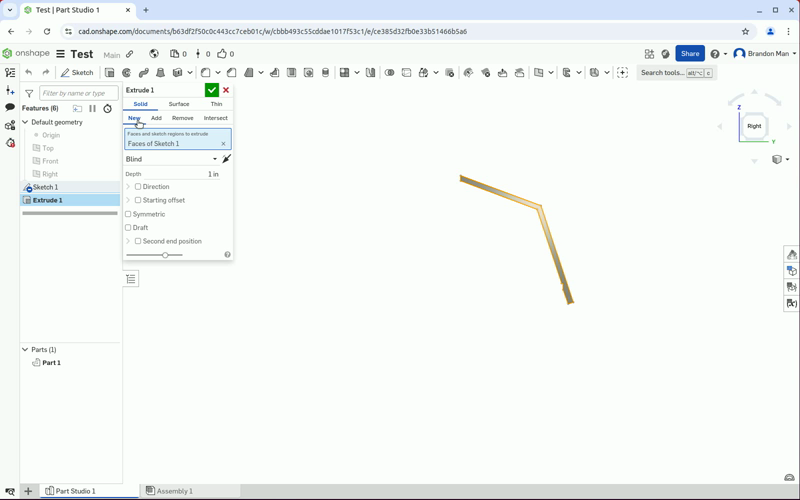
key(tab, 4)
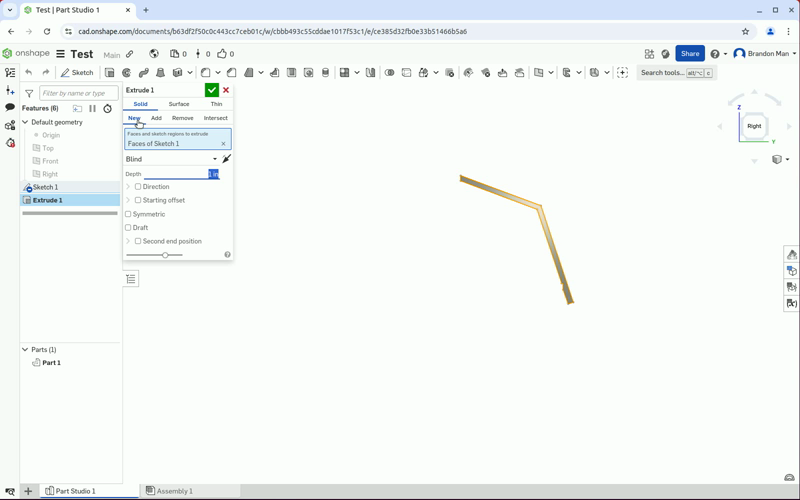
text(0.481)
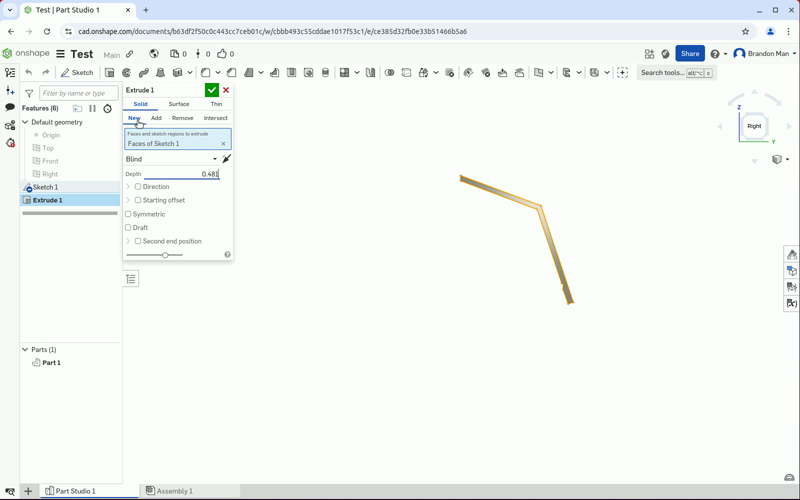
key(enter)
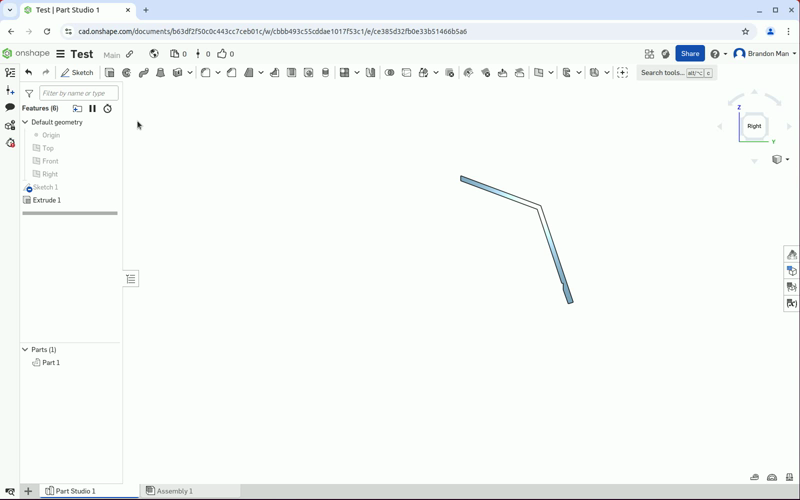
key(shift+h)
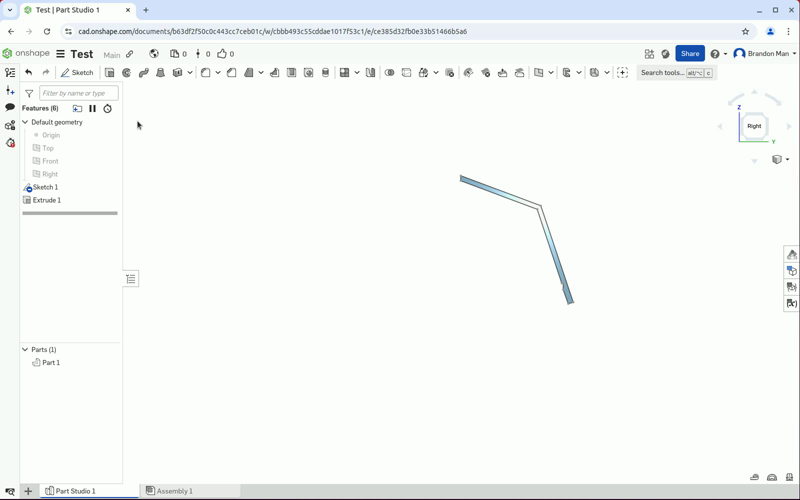
key(shift+h)
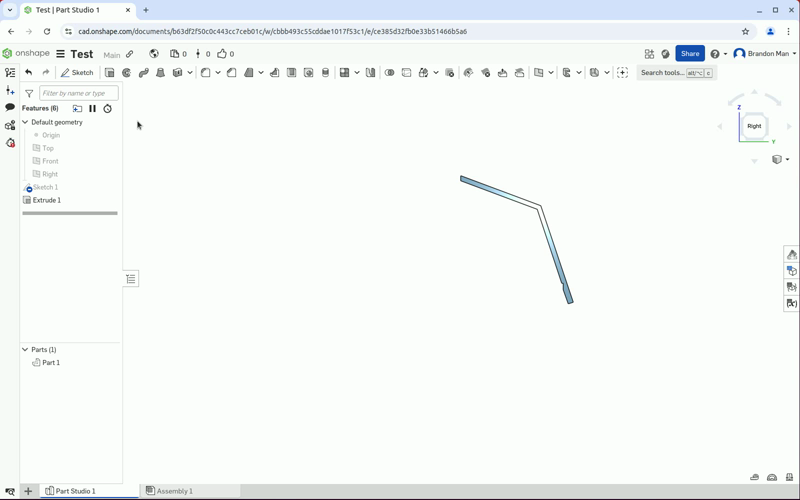
mouse_move(73, 189)
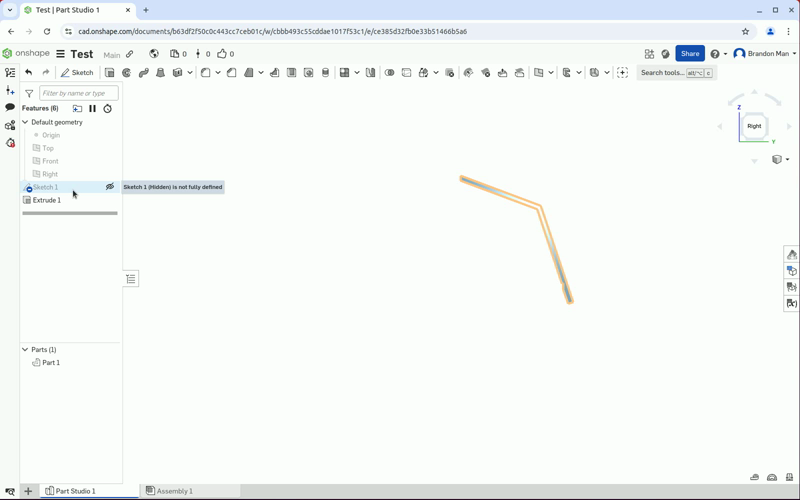
click(73, 189)
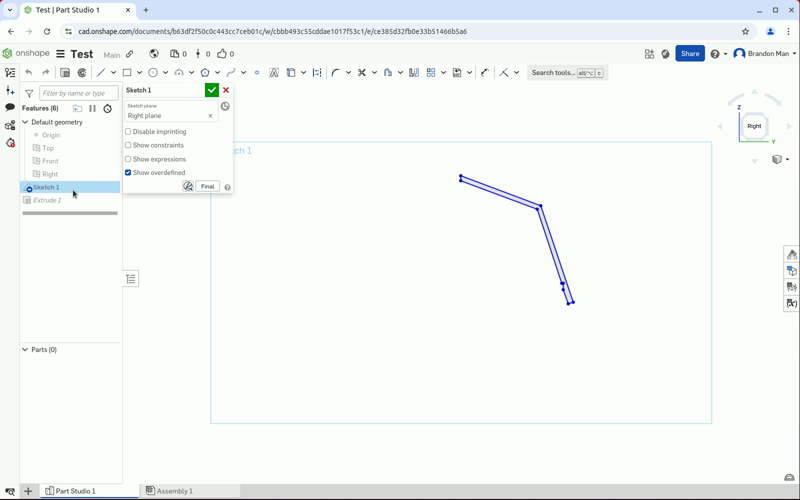
mouse_move(229, 92)
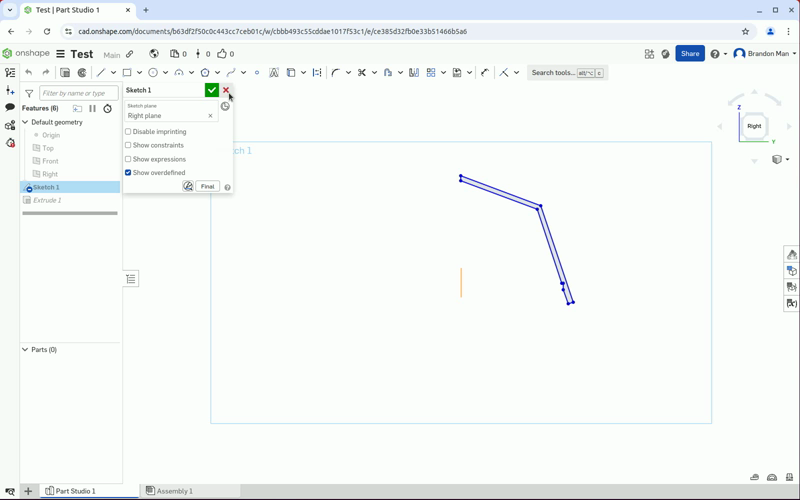
click(229, 92)
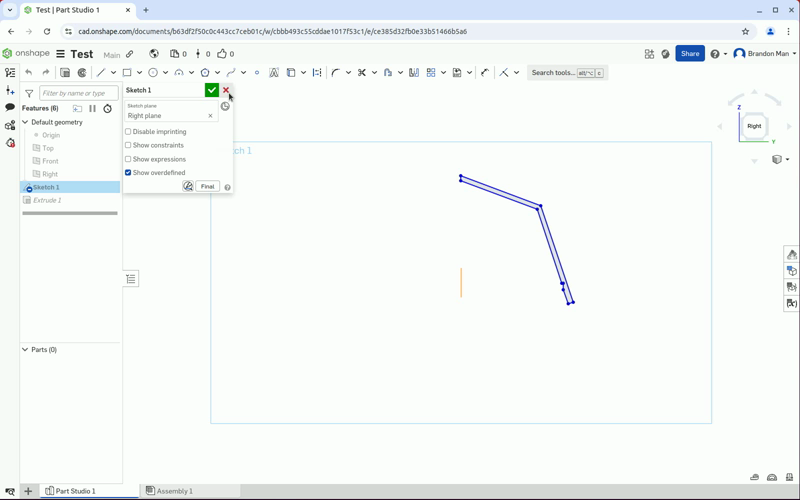
key(shift+s)
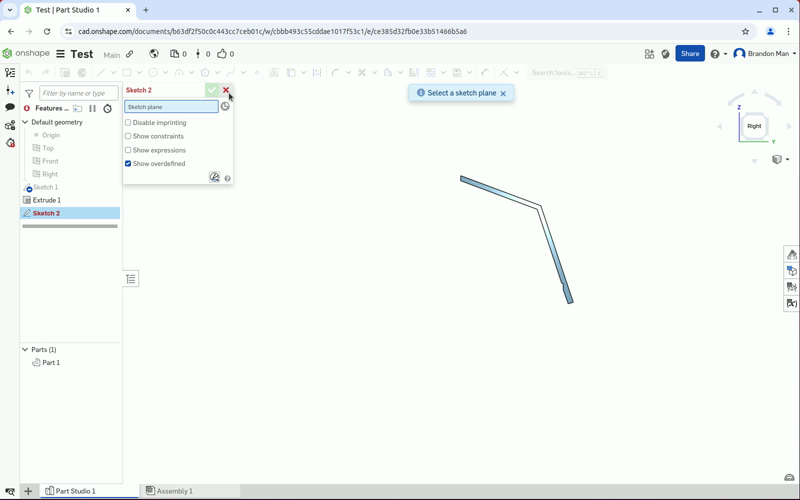
mouse_move(73, 176)
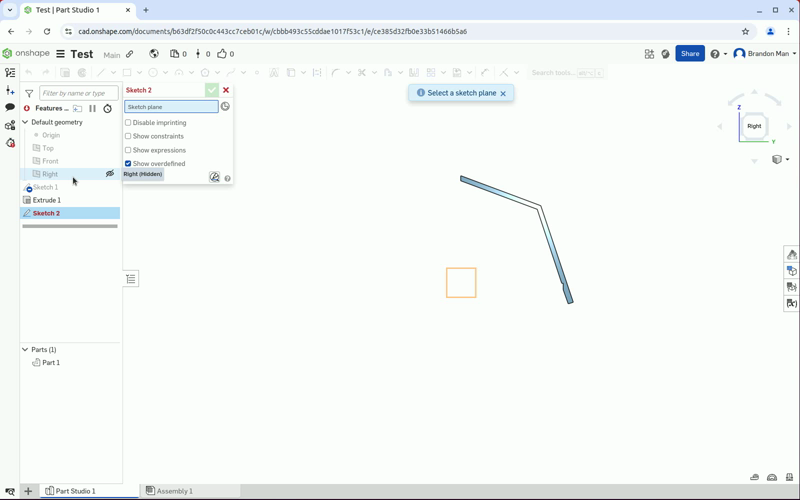
click(73, 176)
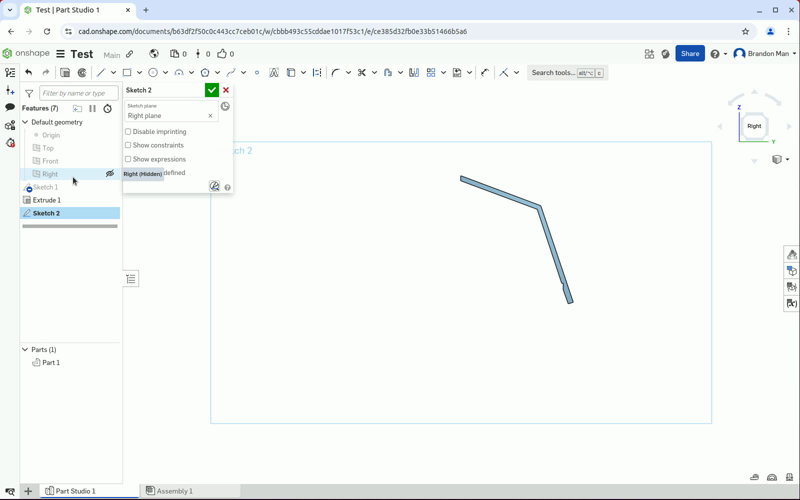
mouse_move(73, 352)
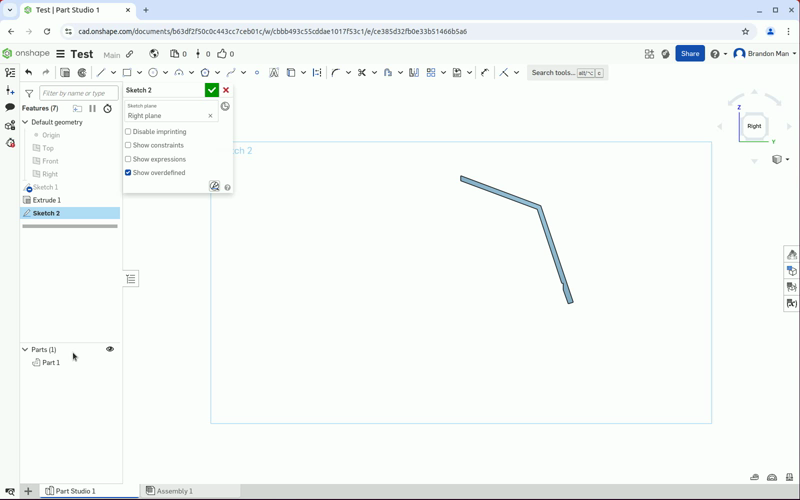
key(y)
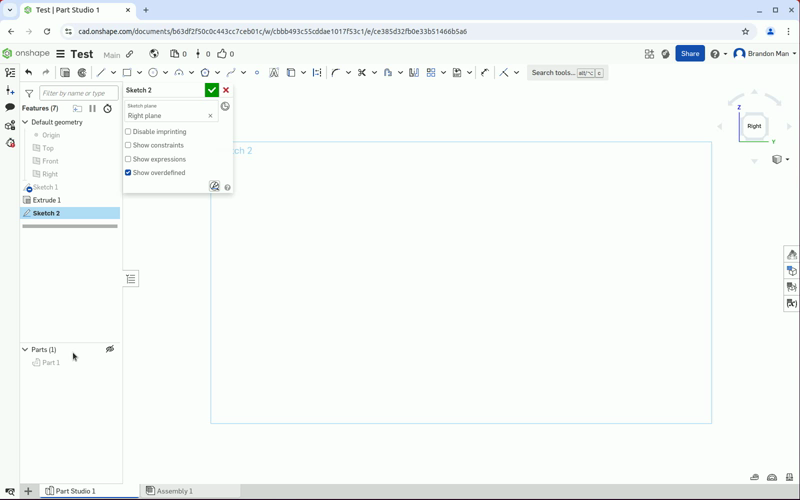
key(l)
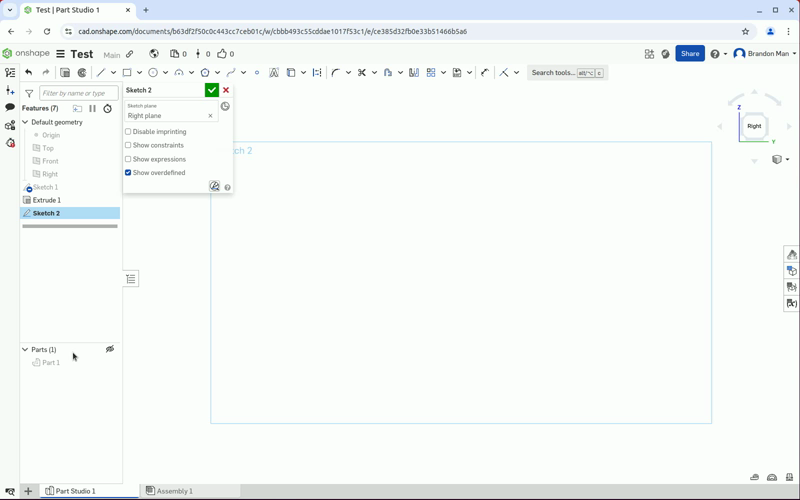
key_down(shift)
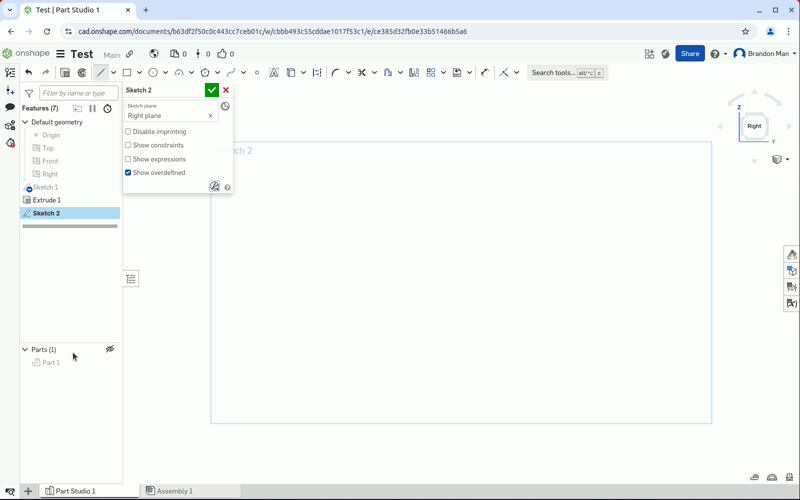
mouse_move(348, 303)
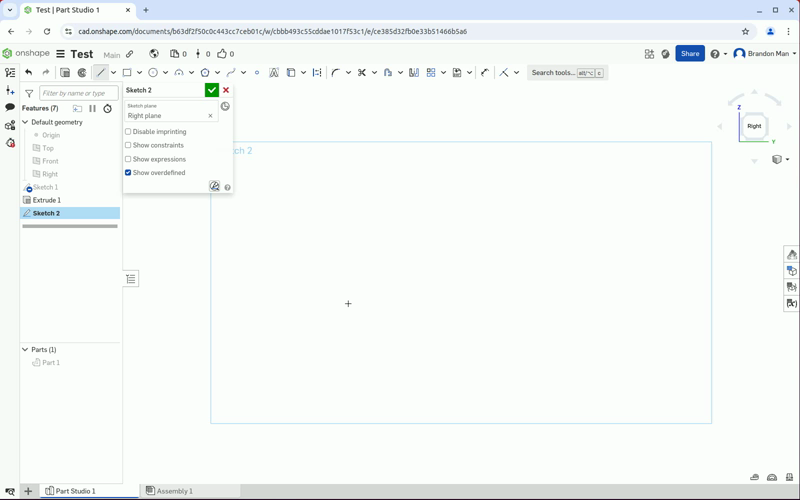
click(348, 303)
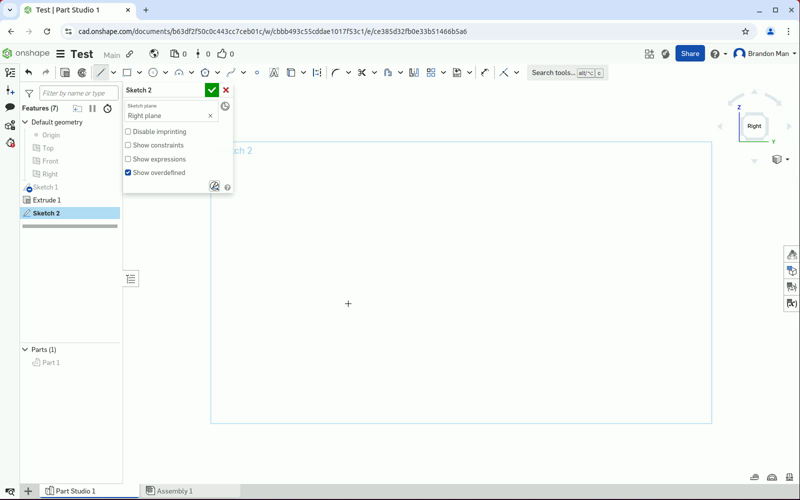
key_up(shift)
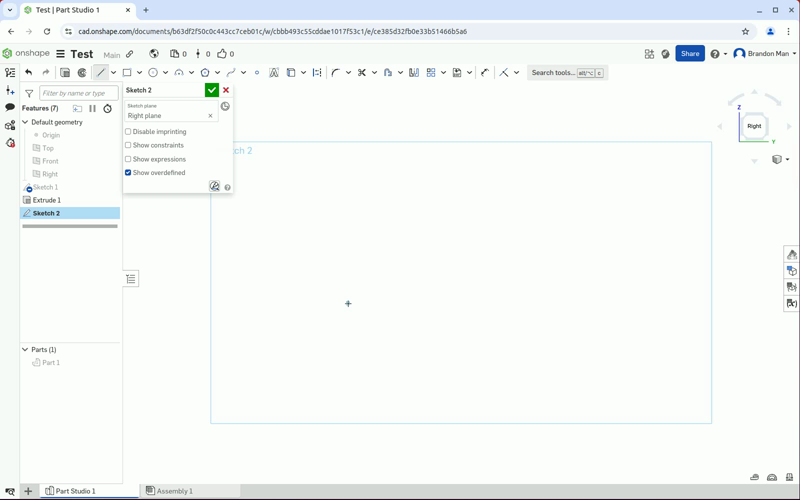
key_down(shift)
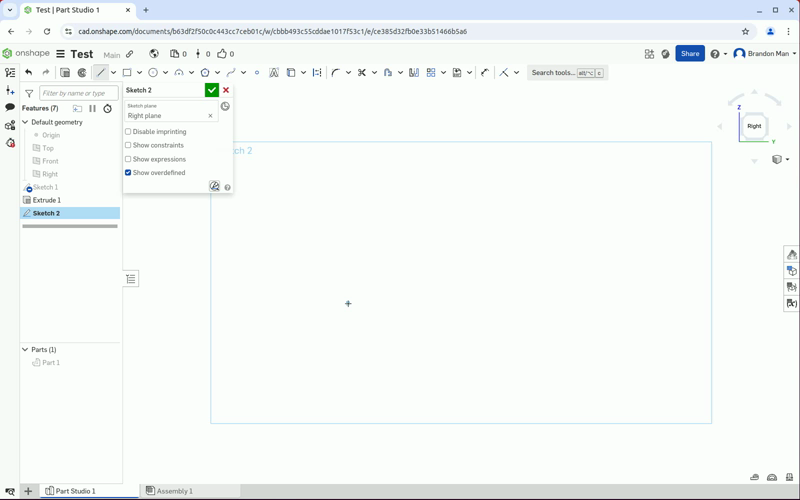
mouse_move(378, 303)
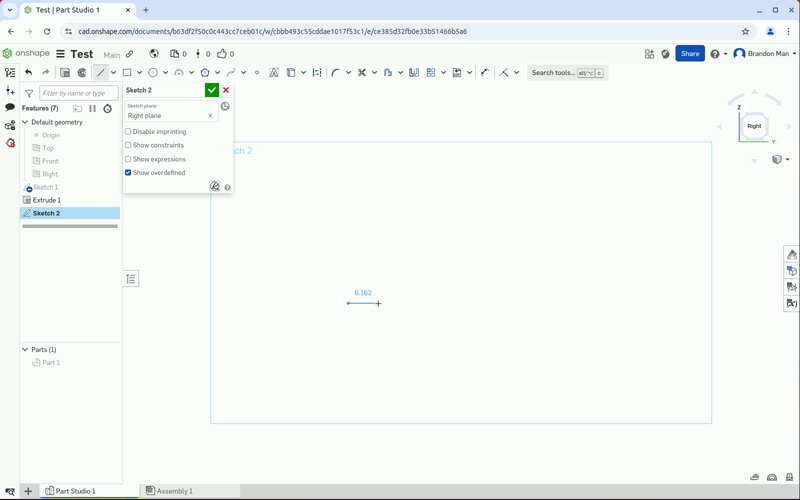
mouse_move(353, 304)
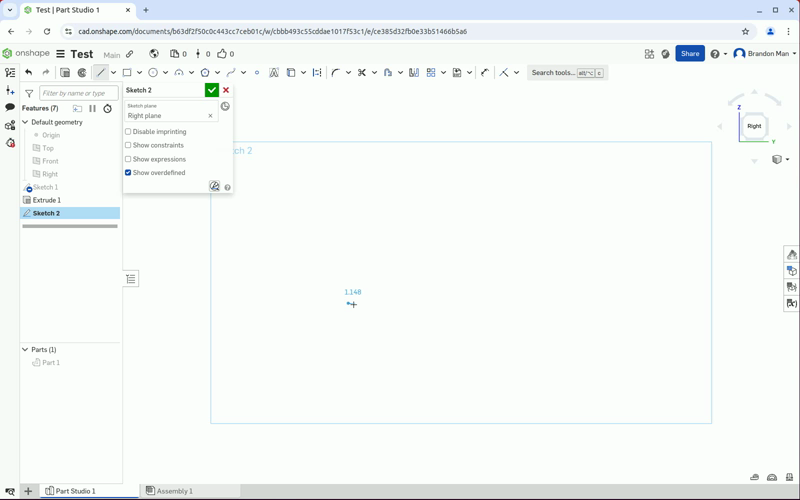
scroll(6)
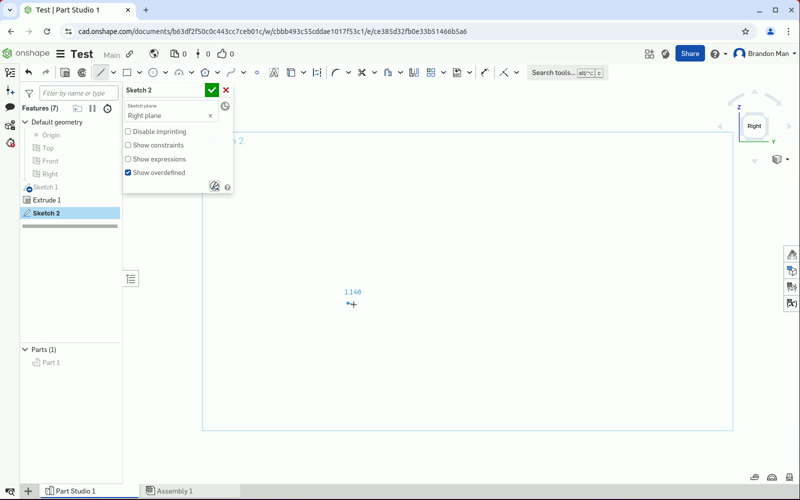
scroll(6)
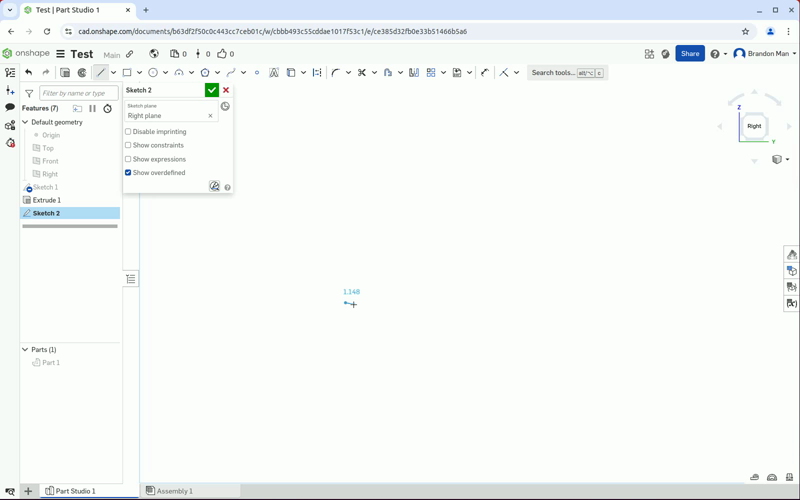
scroll(6)
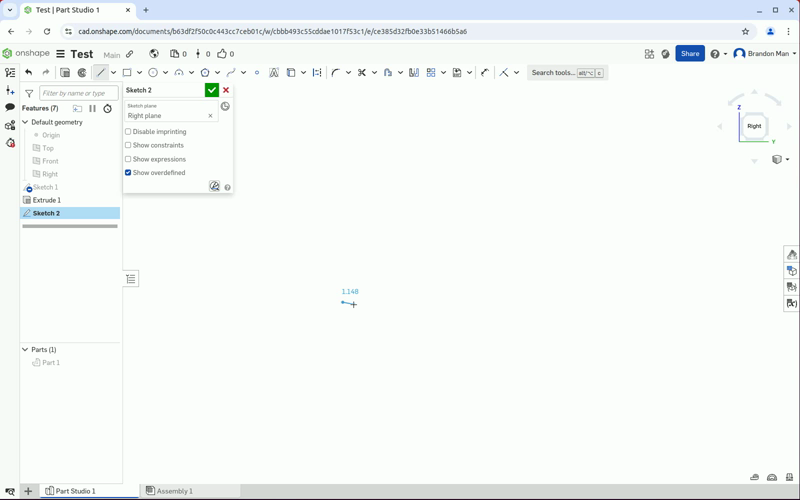
scroll(6)
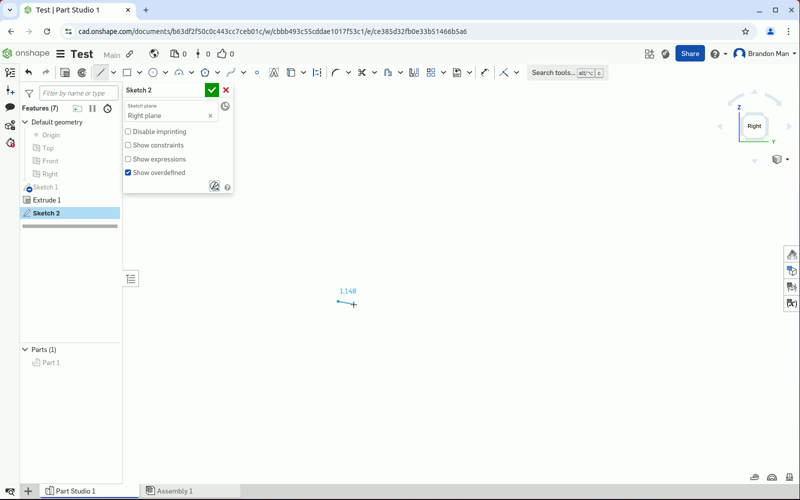
scroll(6)
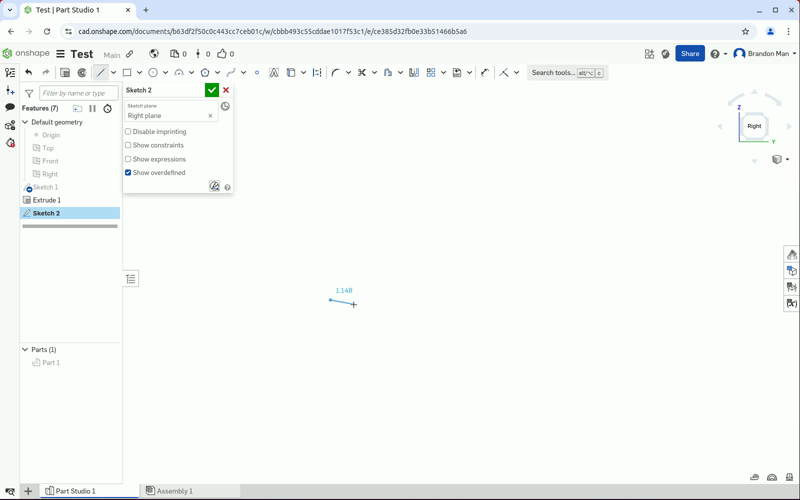
scroll(6)
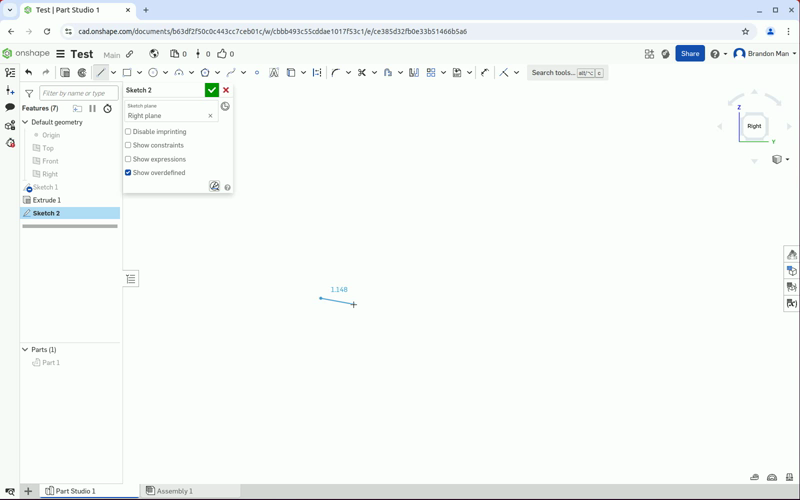
scroll(6)
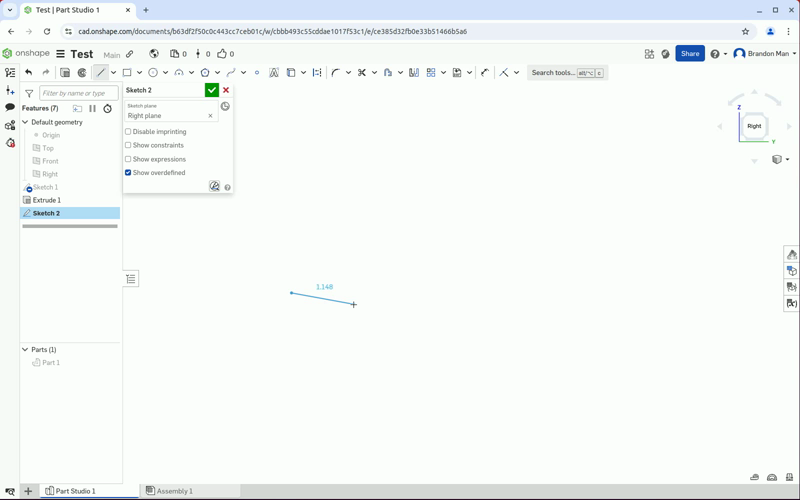
click(353, 304)
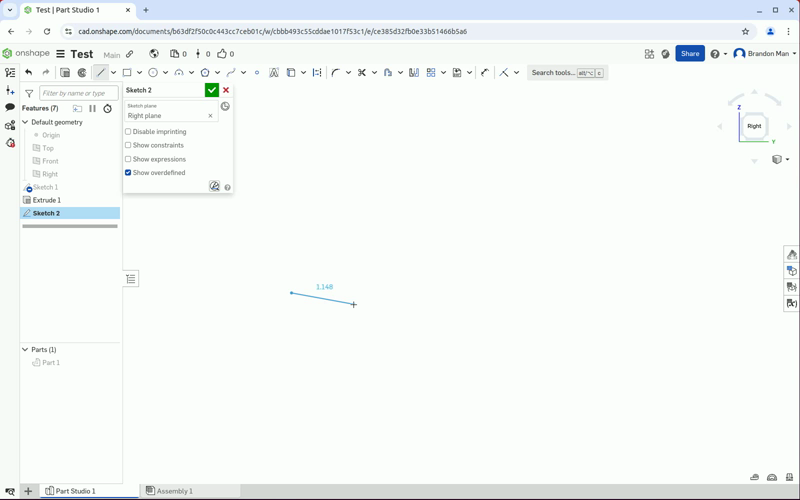
scroll(-6)
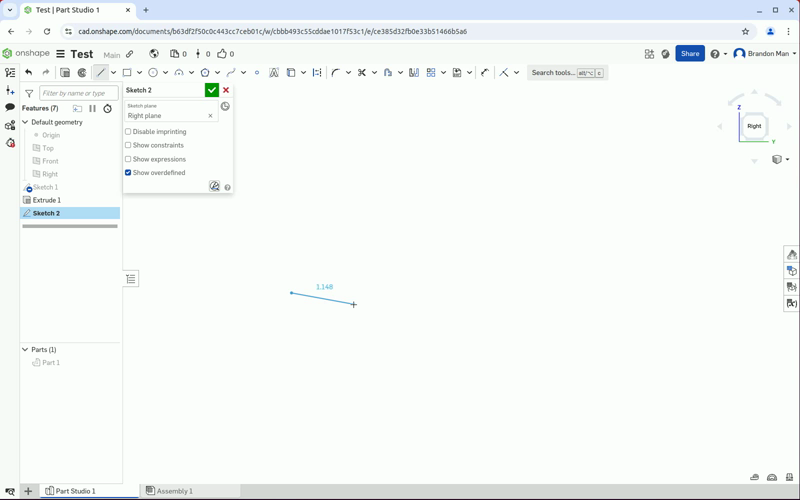
scroll(-6)
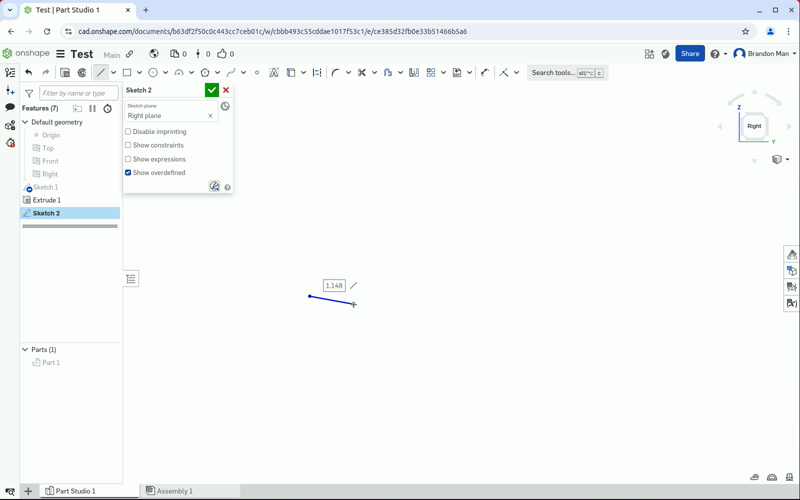
scroll(-6)
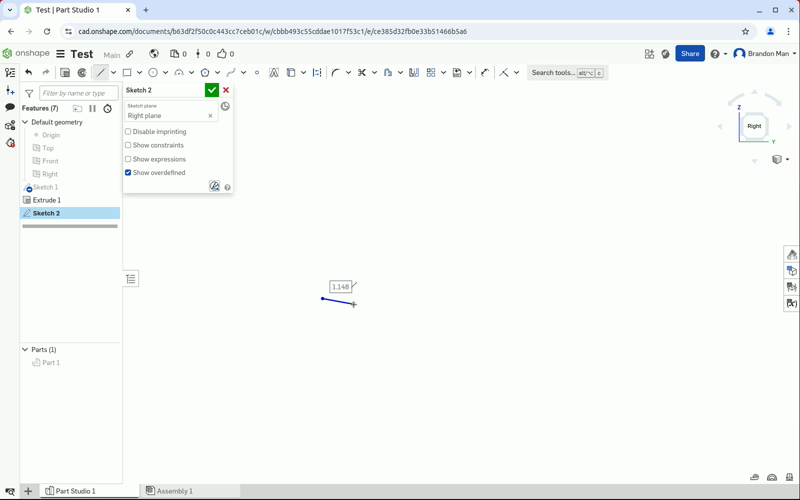
scroll(-6)
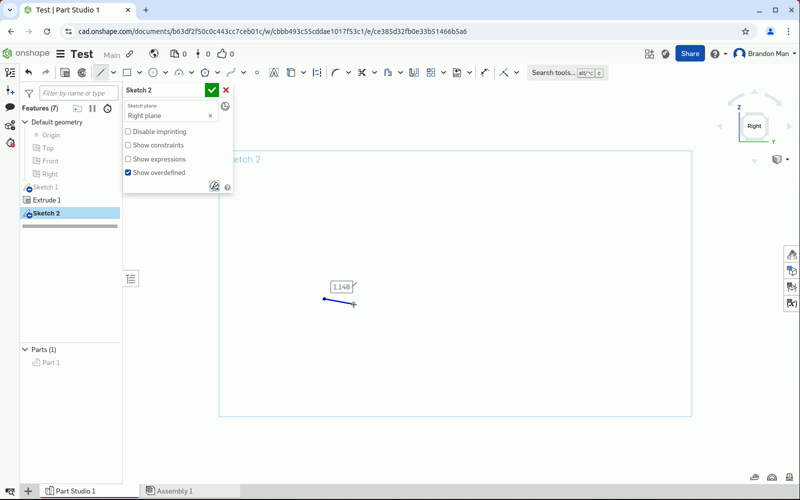
scroll(-6)
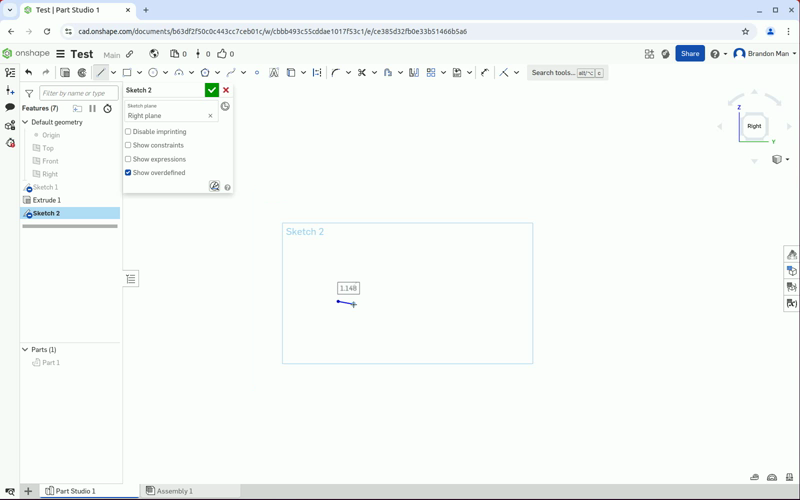
scroll(-6)
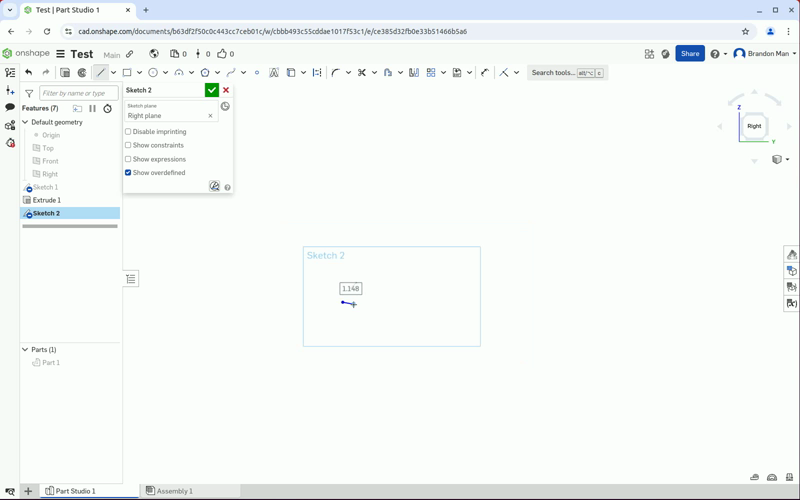
scroll(-6)
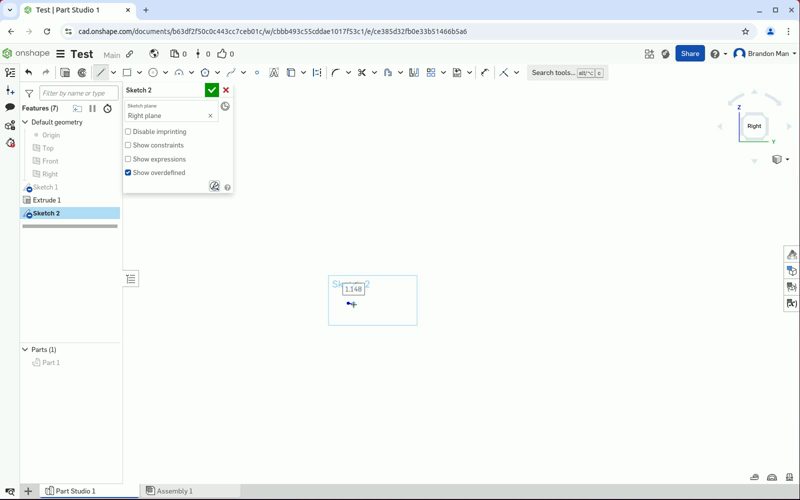
key_up(shift)
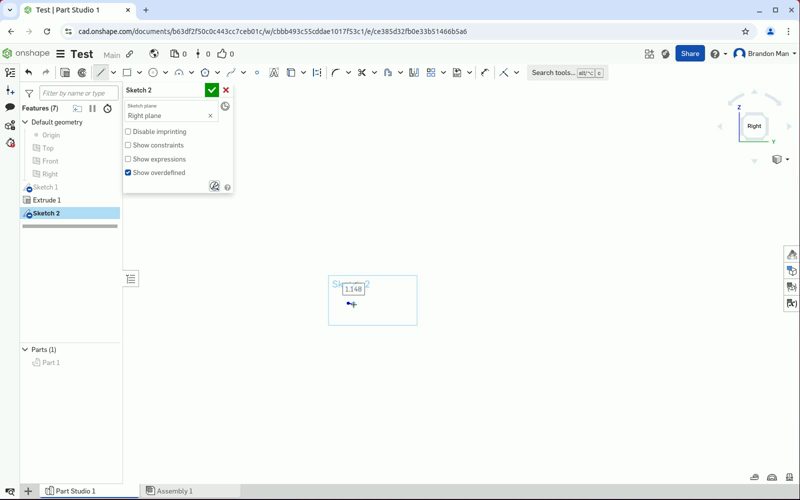
key_down(shift)
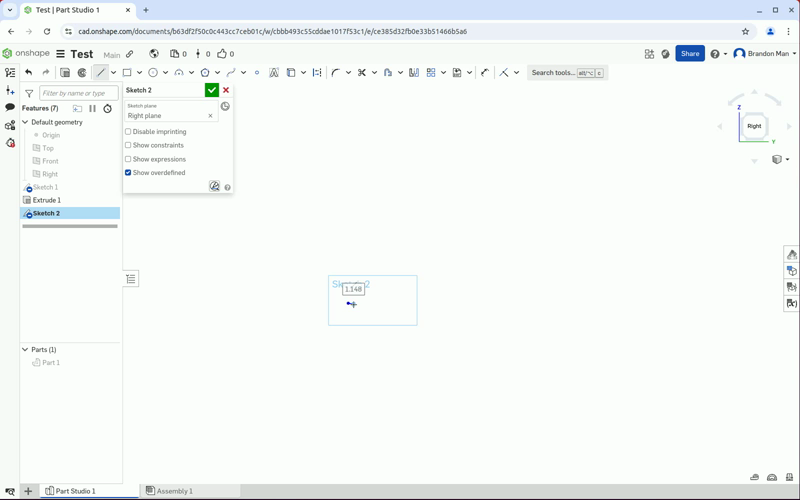
mouse_move(383, 304)
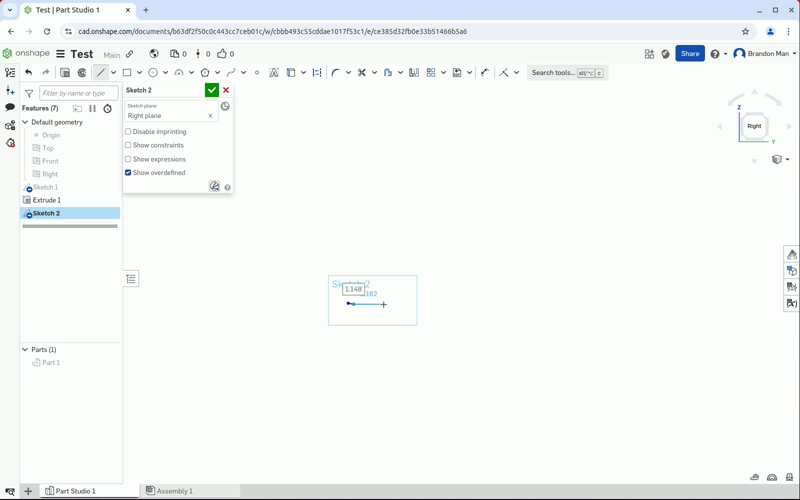
mouse_move(357, 289)
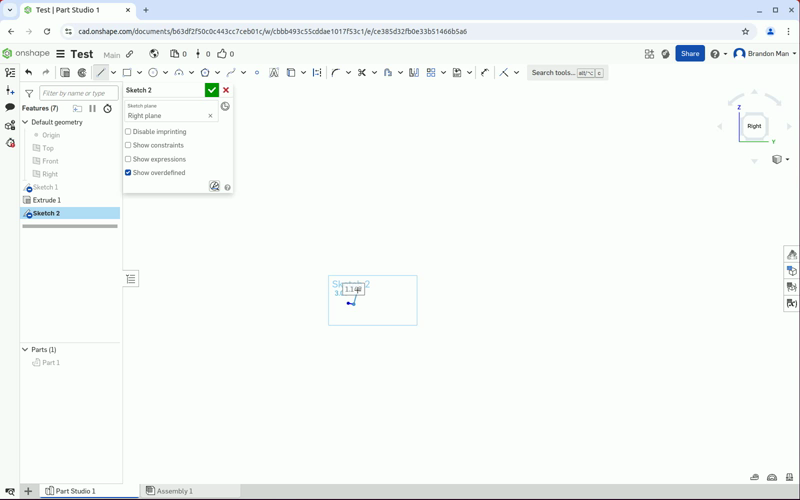
click(357, 289)
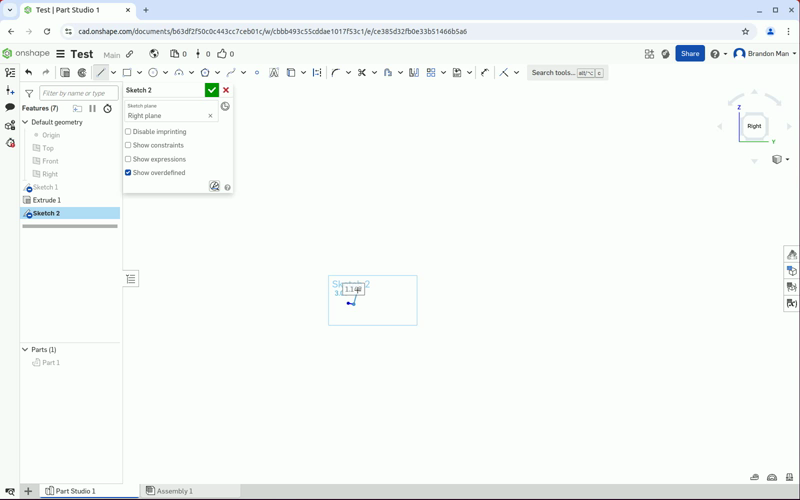
key_up(shift)
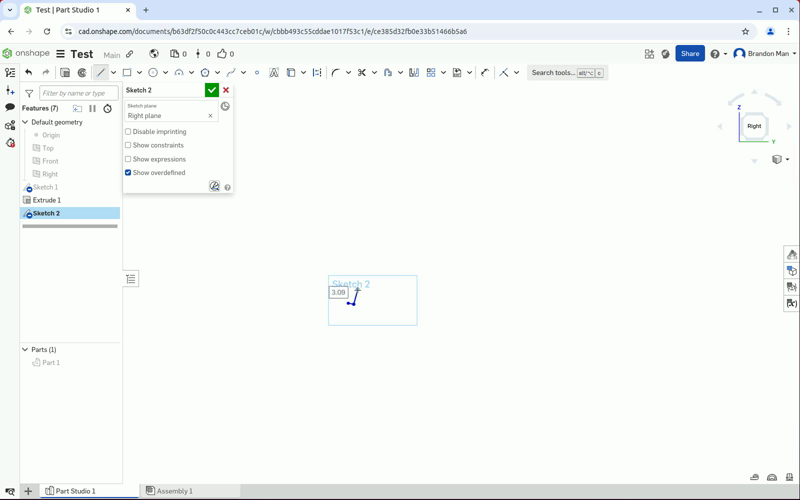
key_down(shift)
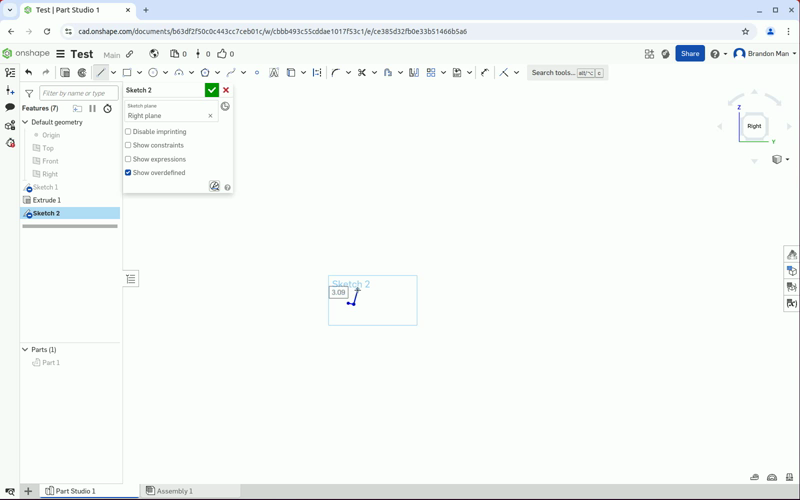
mouse_move(387, 289)
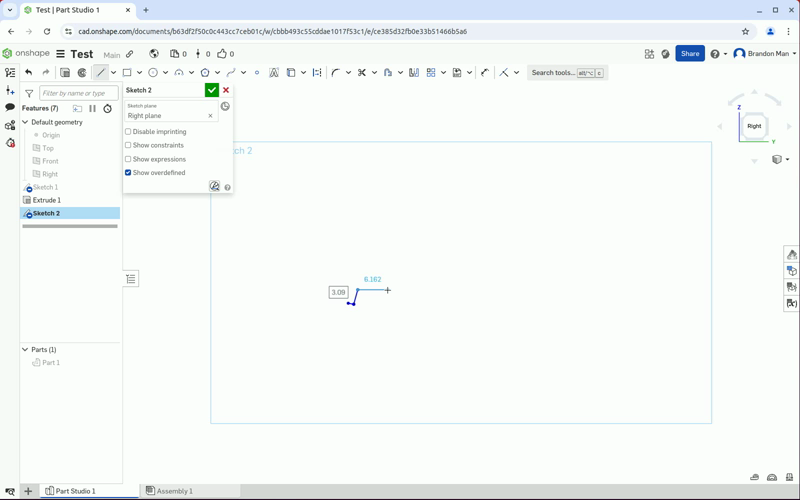
mouse_move(357, 282)
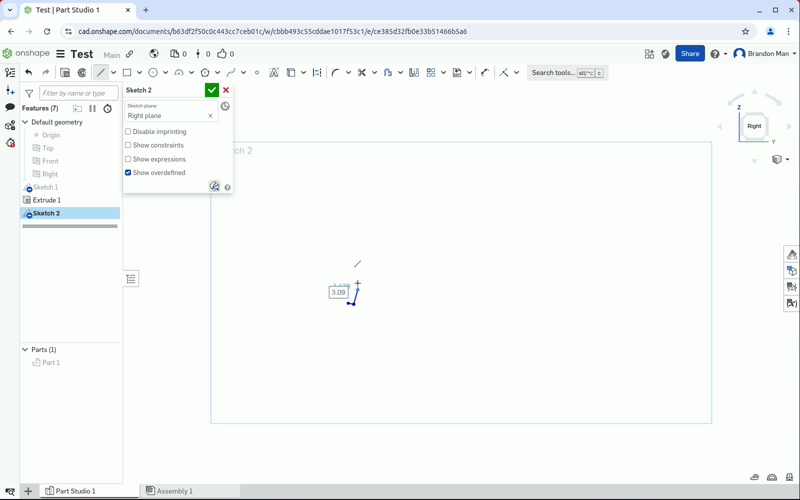
scroll(6)
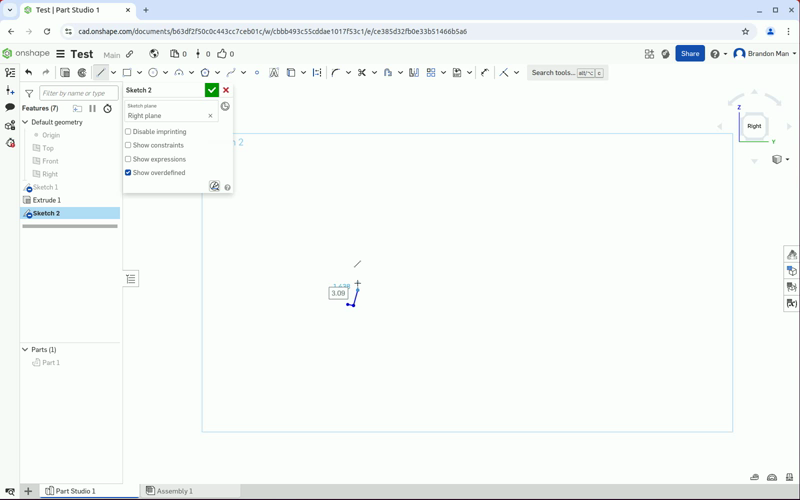
scroll(6)
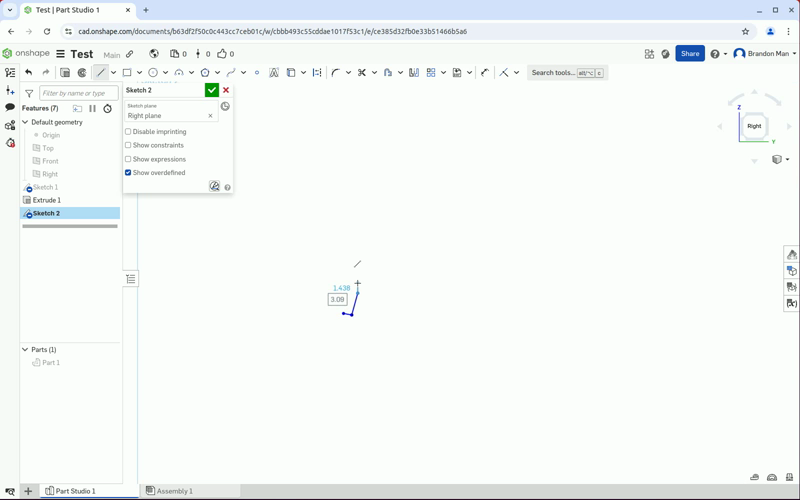
scroll(6)
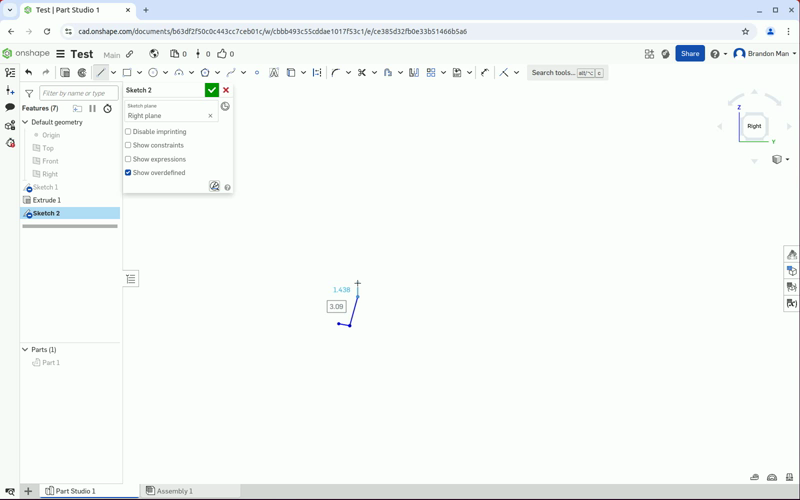
scroll(6)
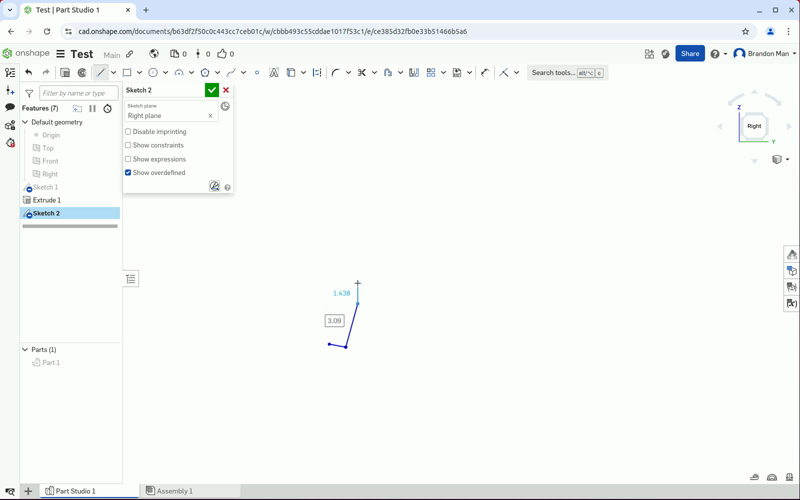
scroll(6)
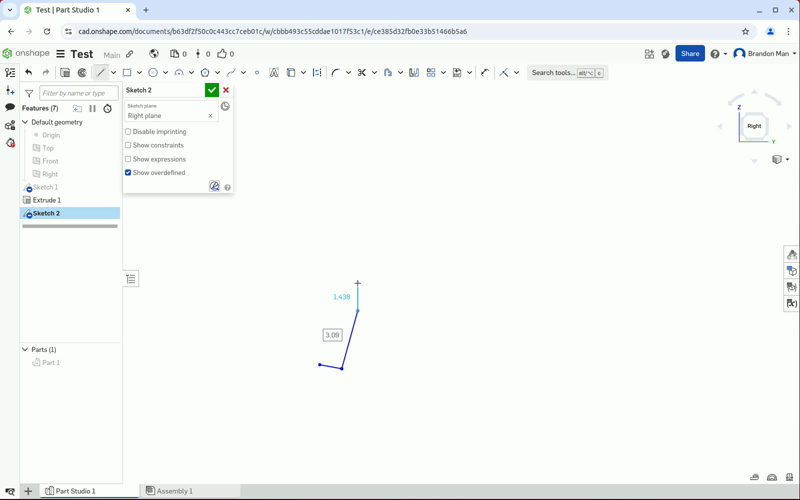
scroll(6)
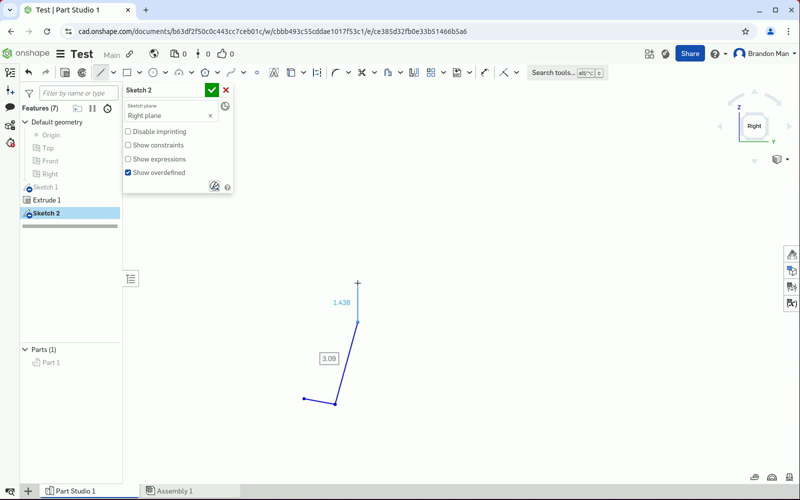
scroll(6)
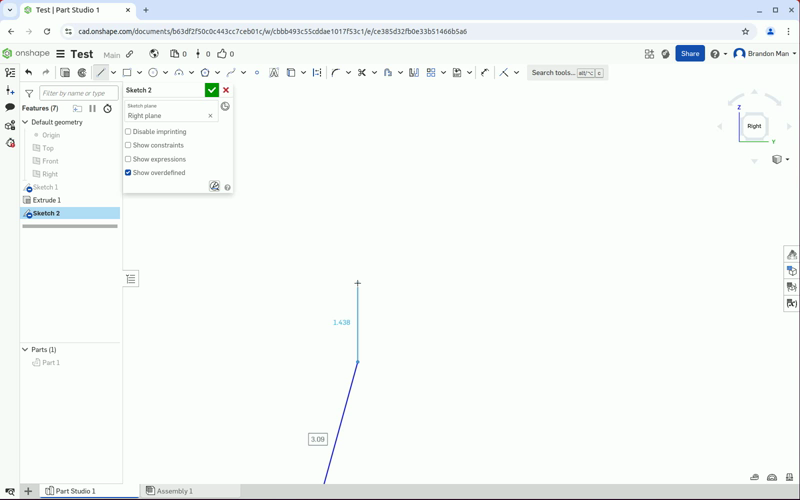
click(357, 282)
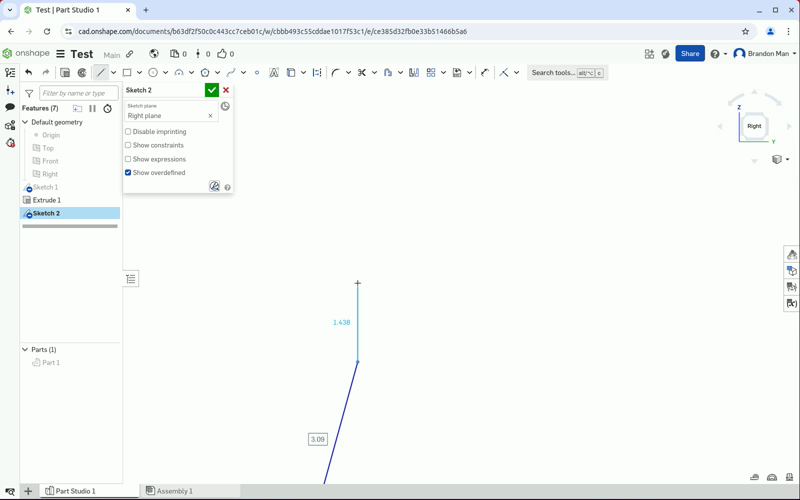
scroll(-6)
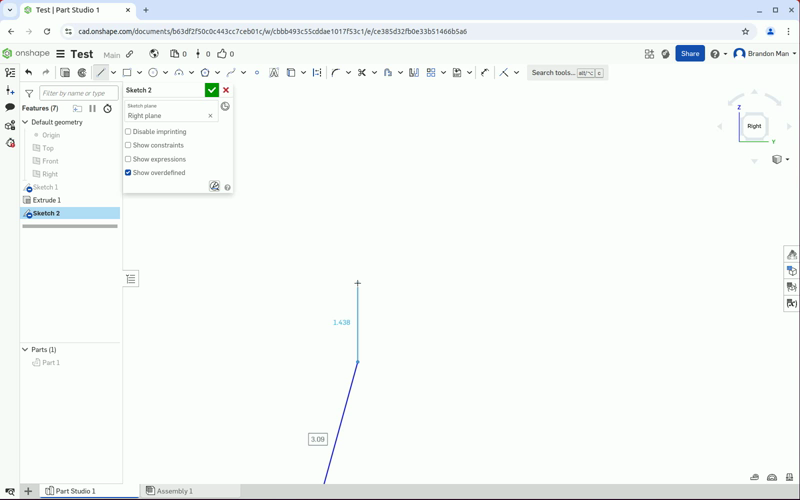
scroll(-6)
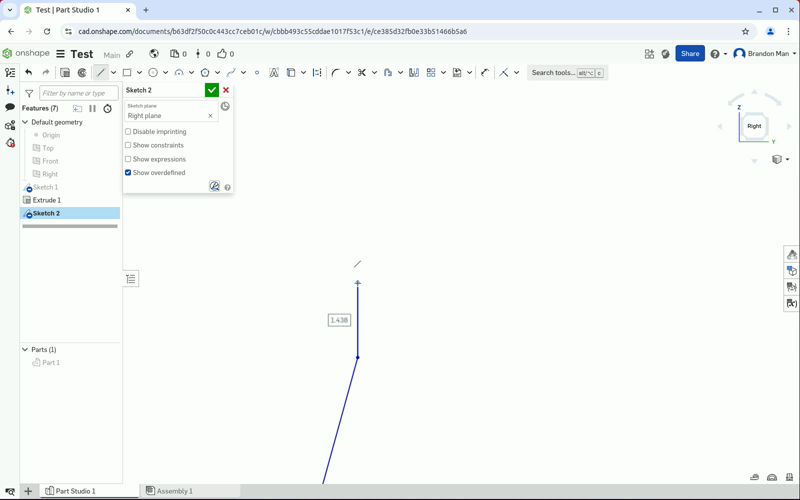
scroll(-6)
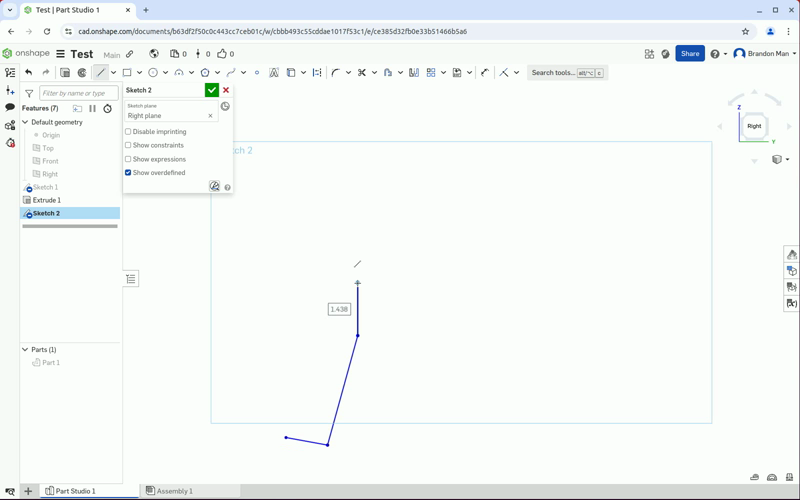
scroll(-6)
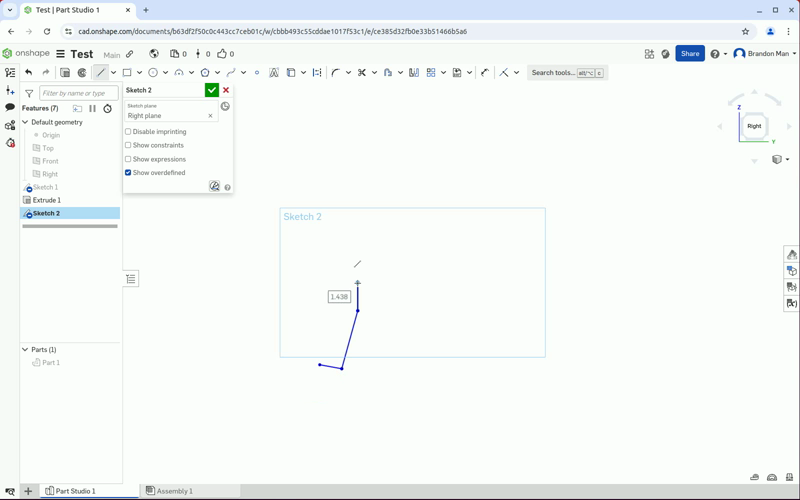
scroll(-6)
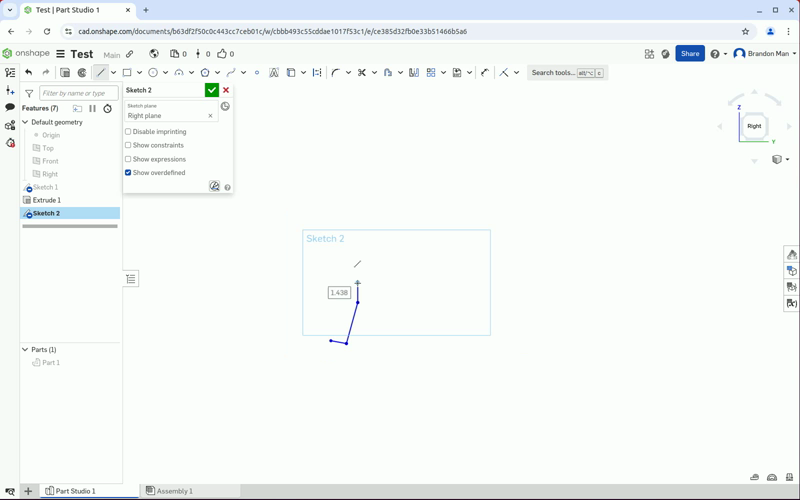
scroll(-6)
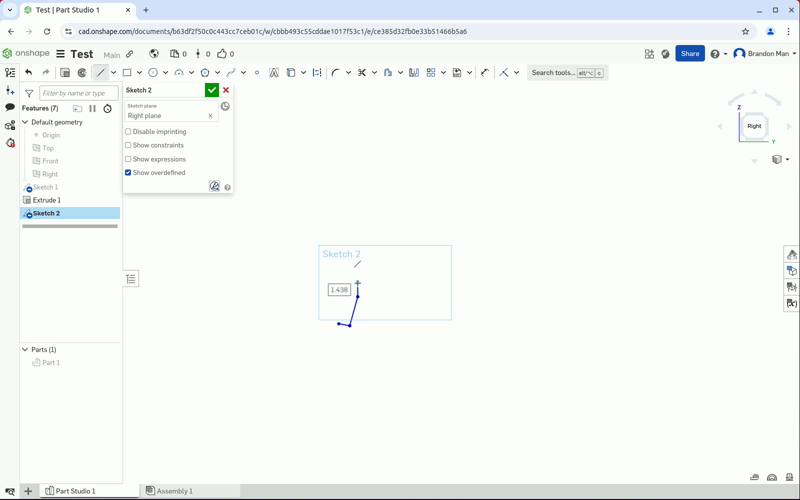
scroll(-6)
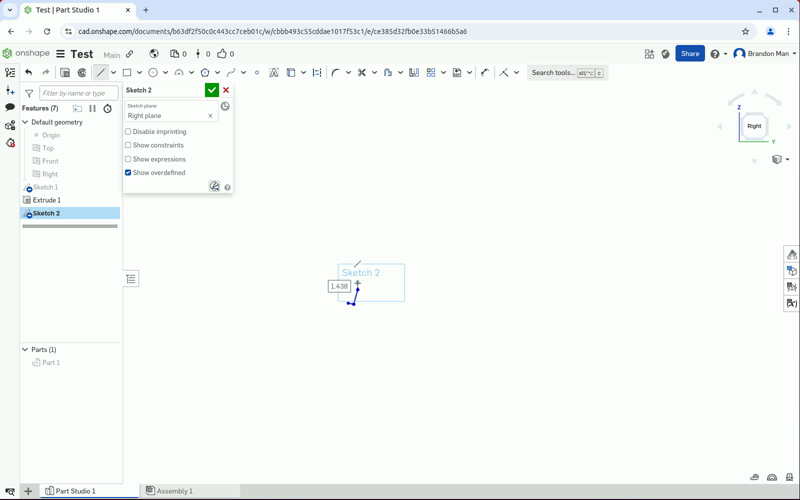
key_up(shift)
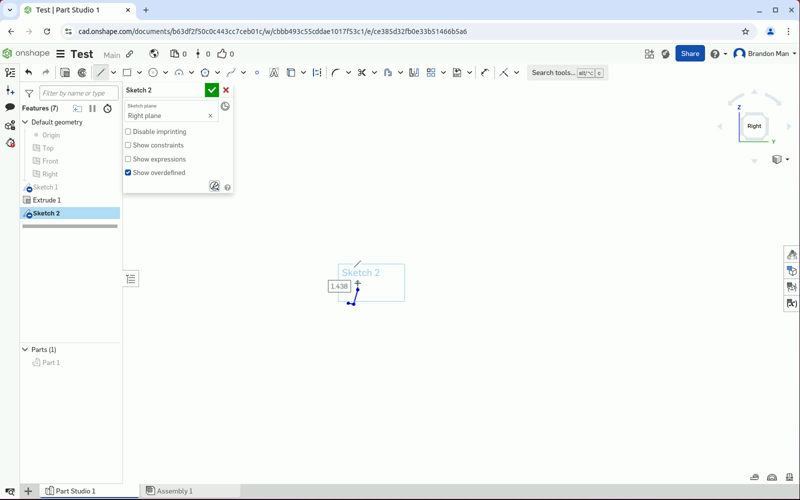
key_down(shift)
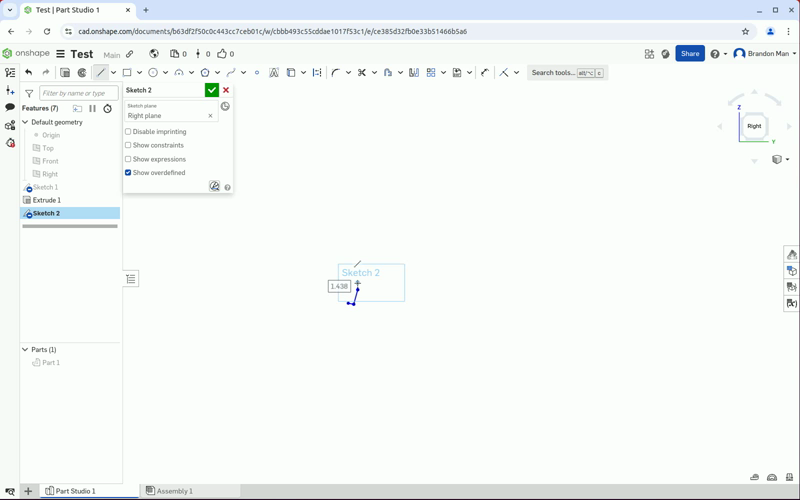
mouse_move(387, 282)
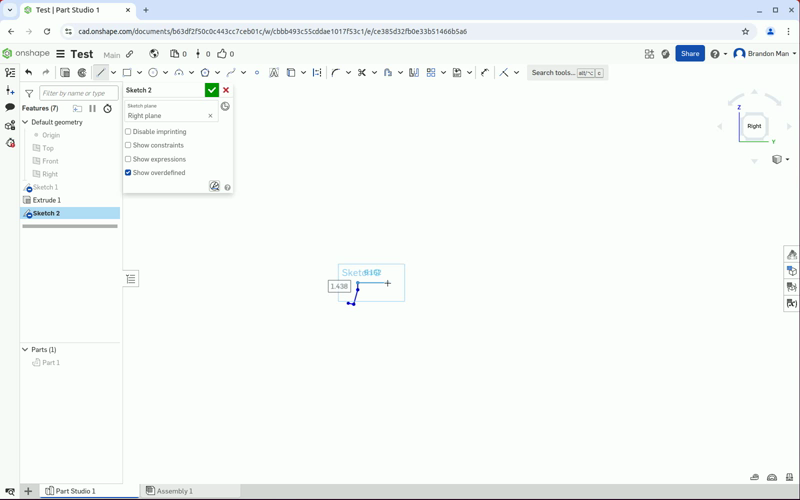
mouse_move(360, 282)
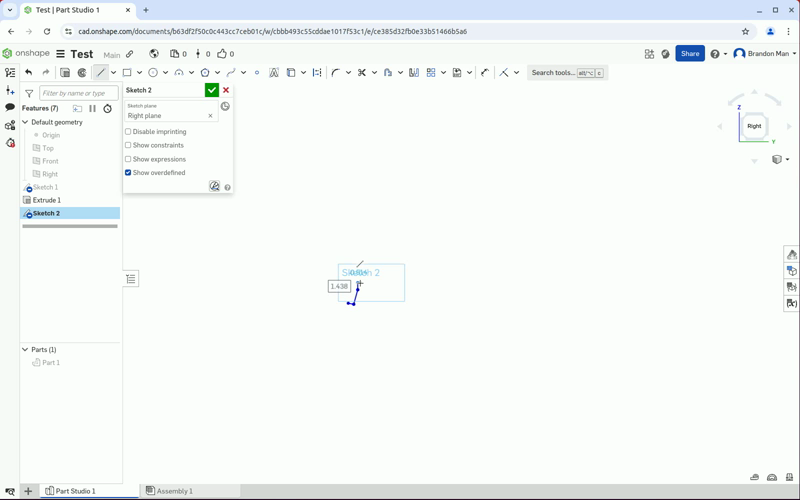
scroll(6)
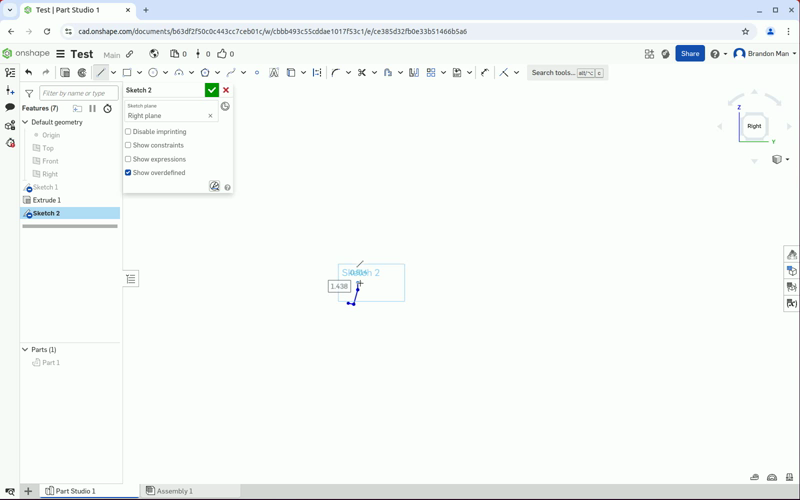
scroll(6)
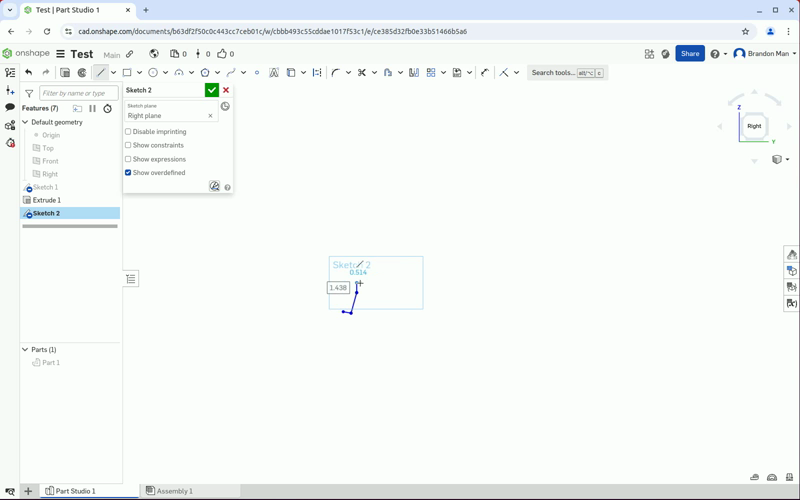
scroll(6)
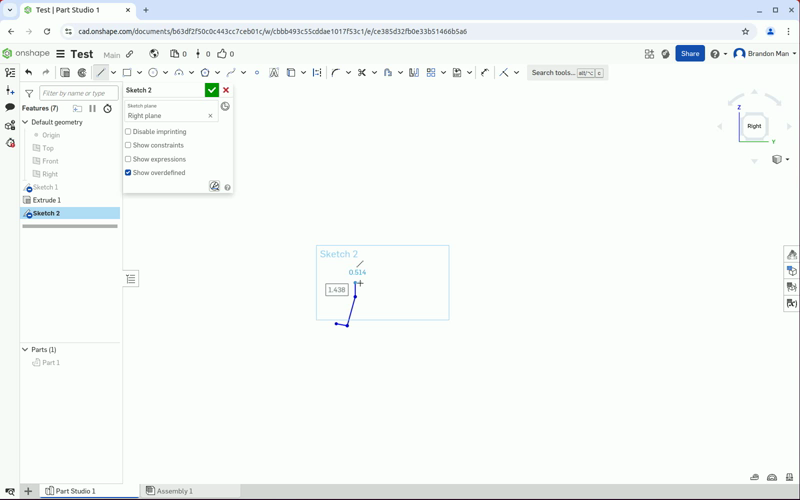
scroll(6)
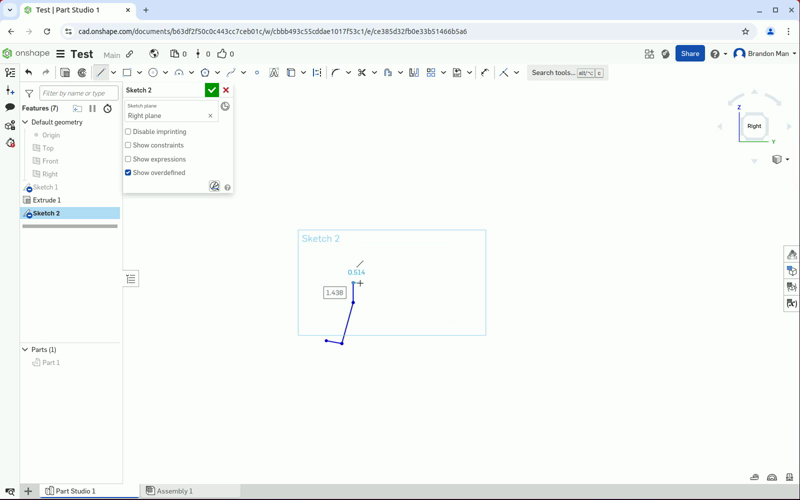
scroll(6)
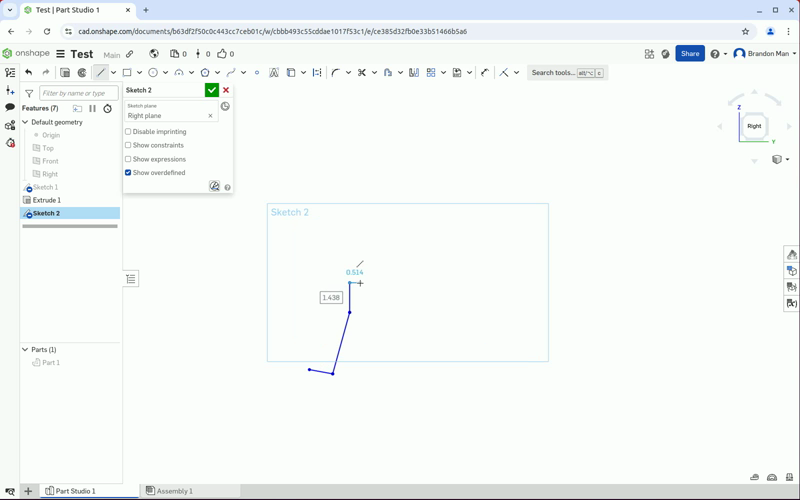
scroll(6)
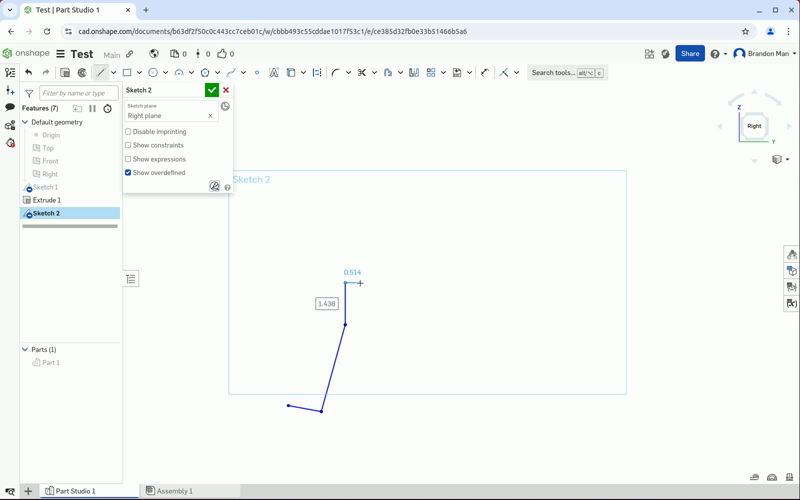
scroll(6)
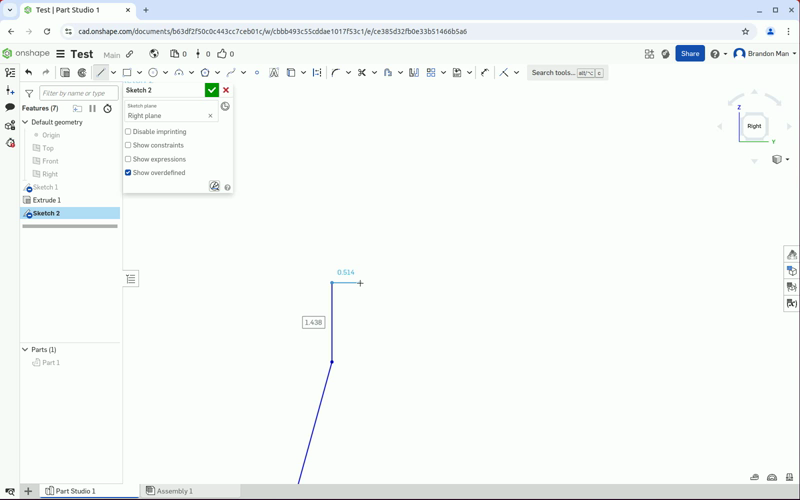
click(360, 282)
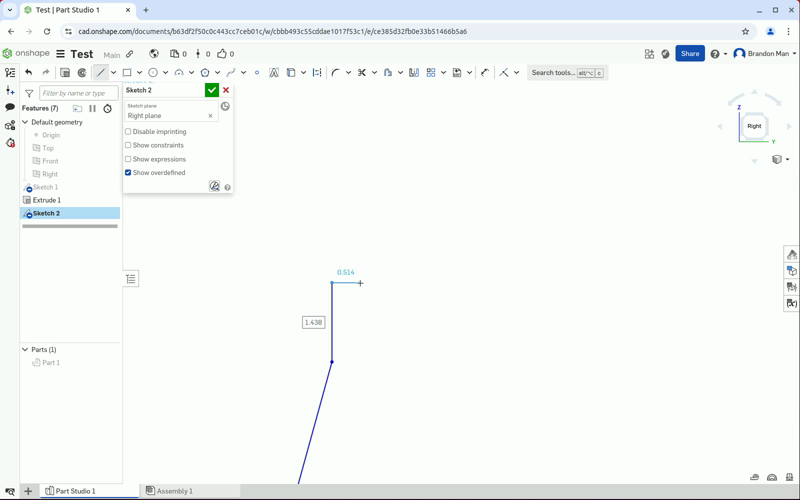
scroll(-6)
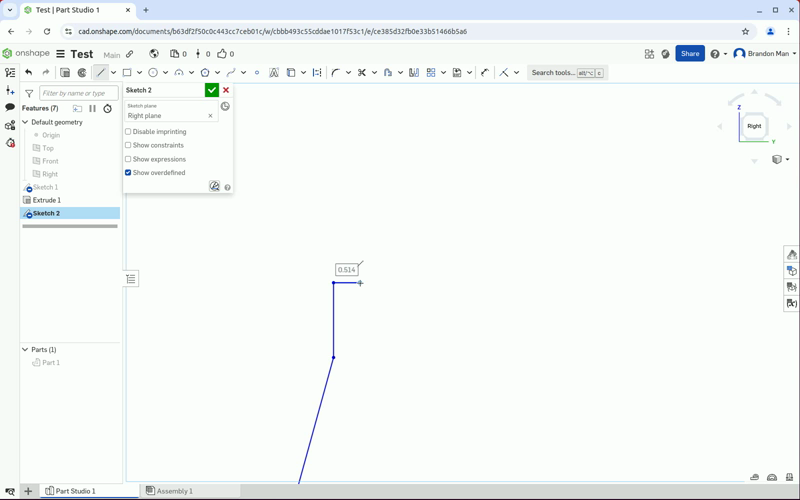
scroll(-6)
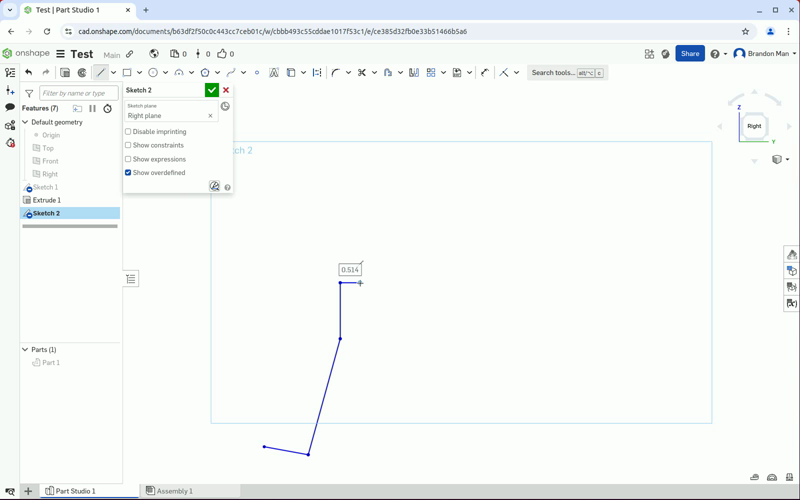
scroll(-6)
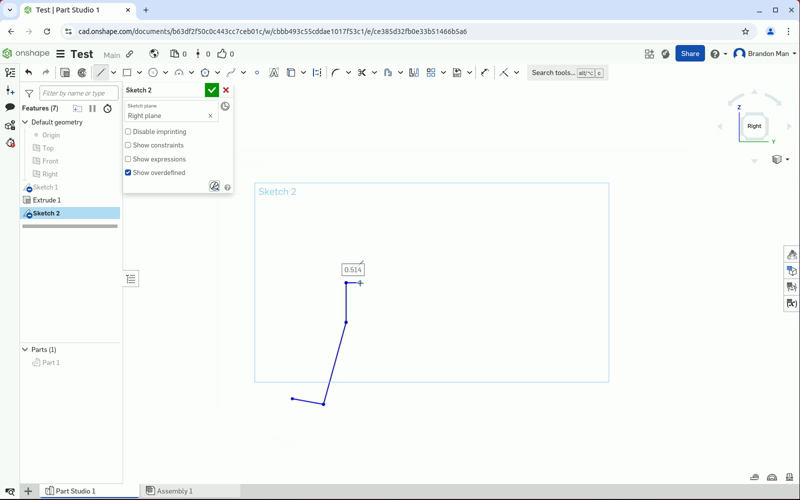
scroll(-6)
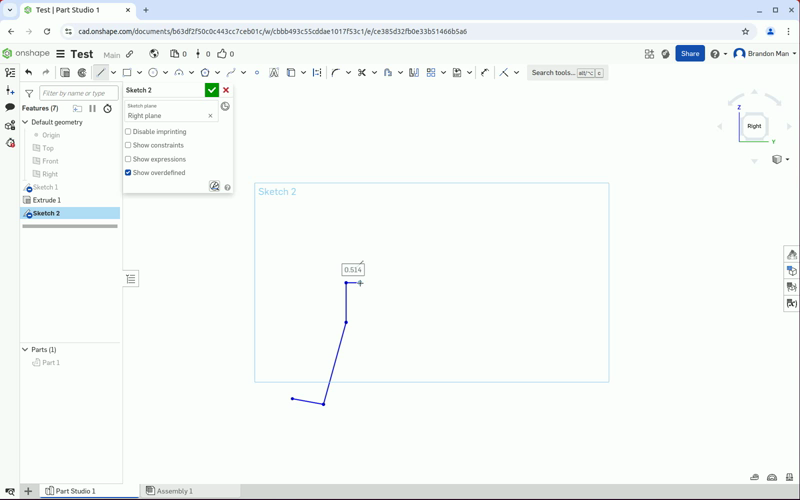
scroll(-6)
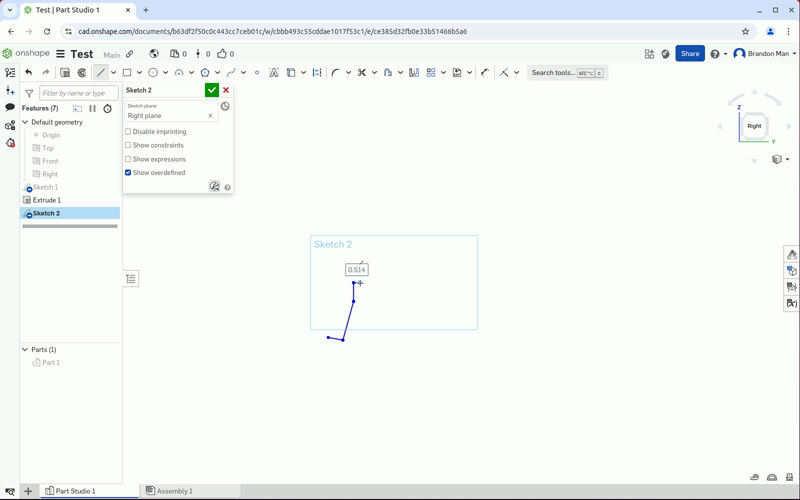
scroll(-6)
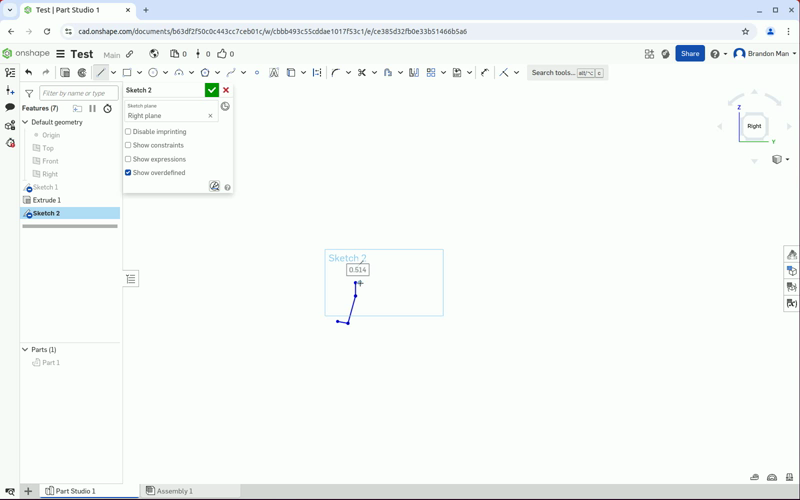
scroll(-6)
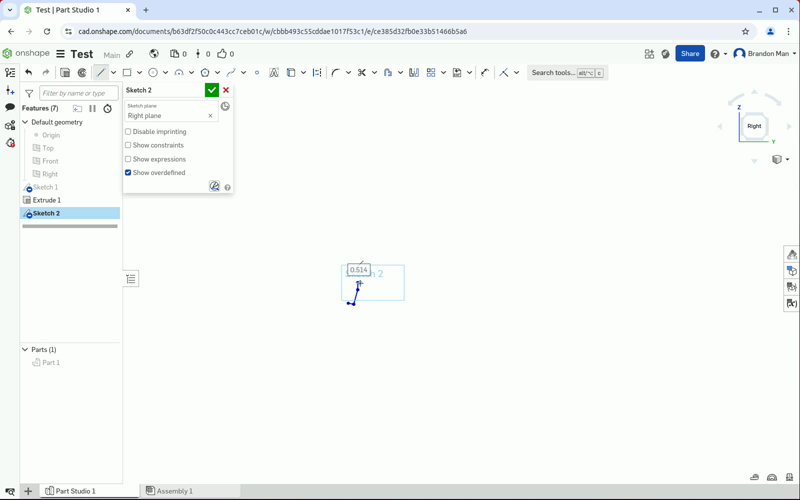
key_up(shift)
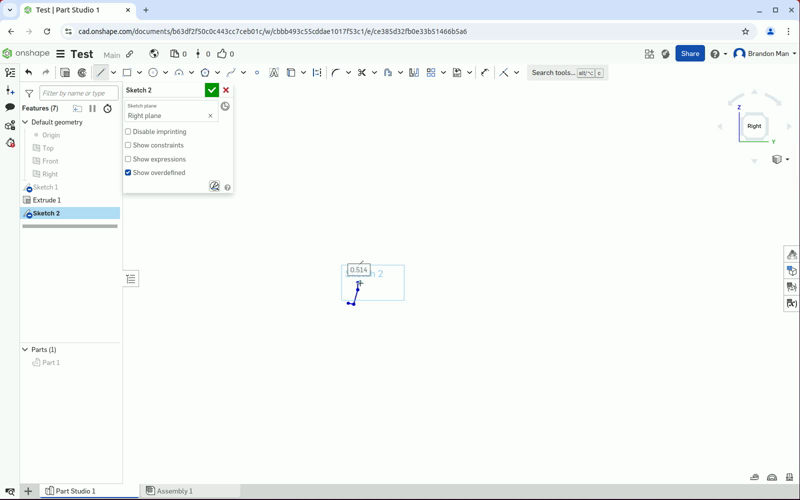
key_down(shift)
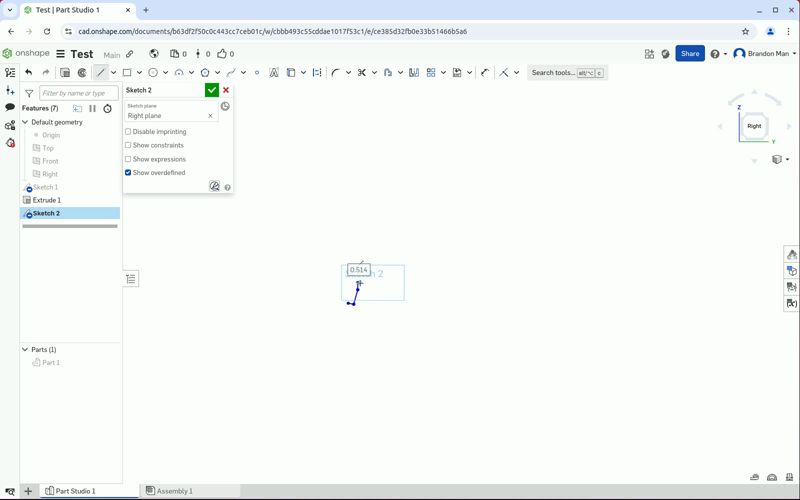
mouse_move(384, 209)
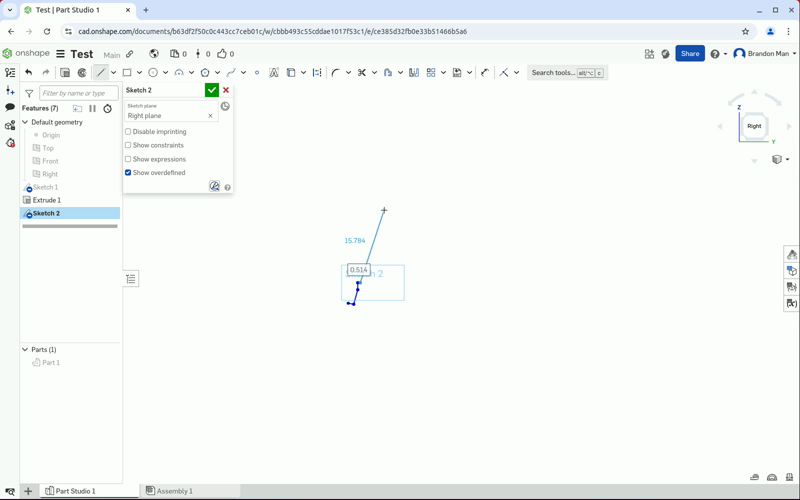
click(384, 209)
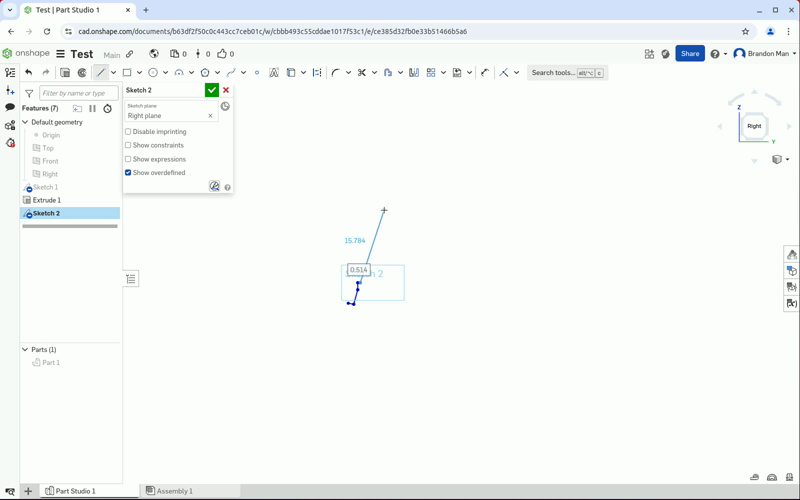
key_up(shift)
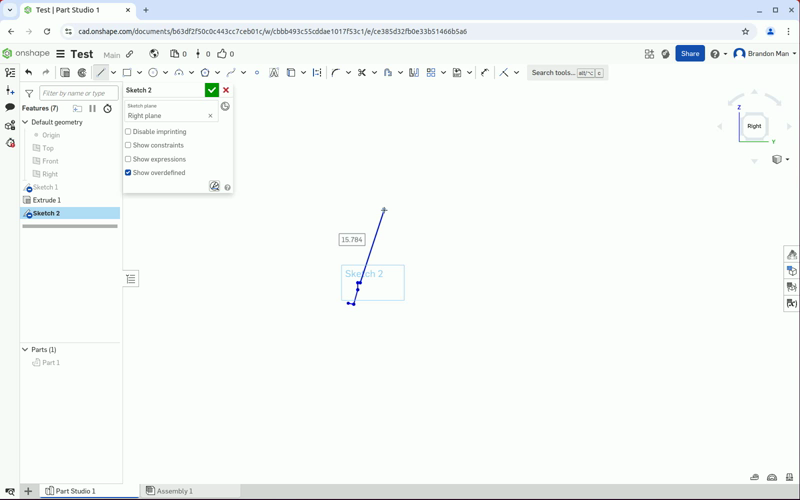
key_down(shift)
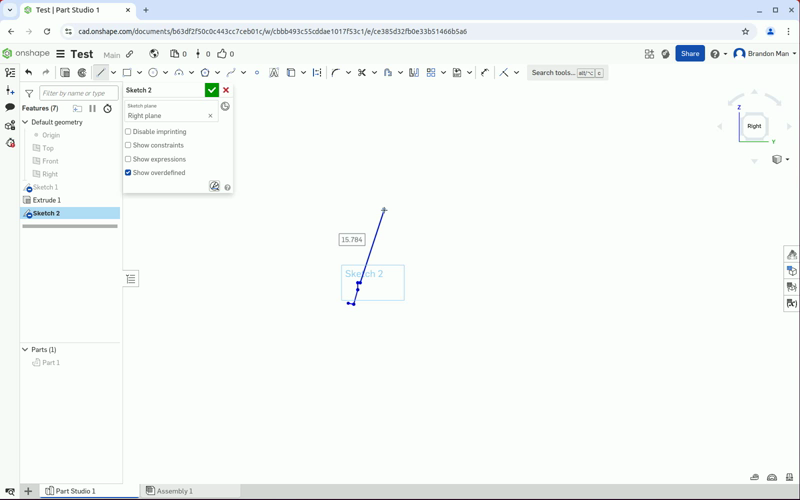
mouse_move(460, 181)
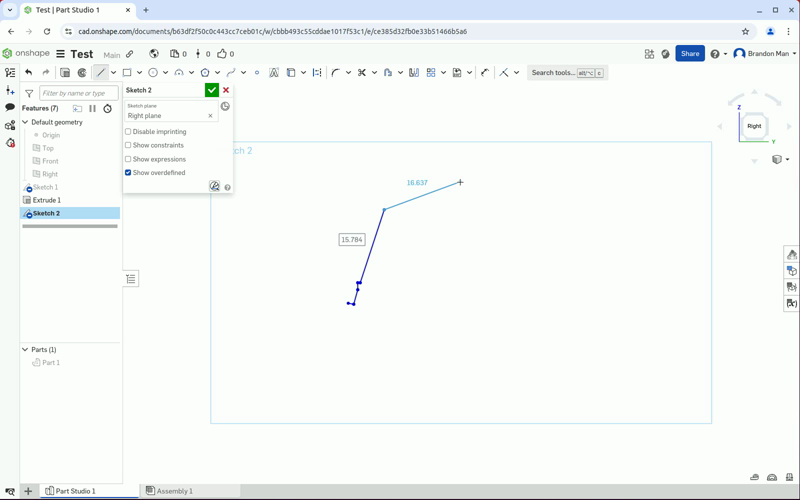
click(460, 181)
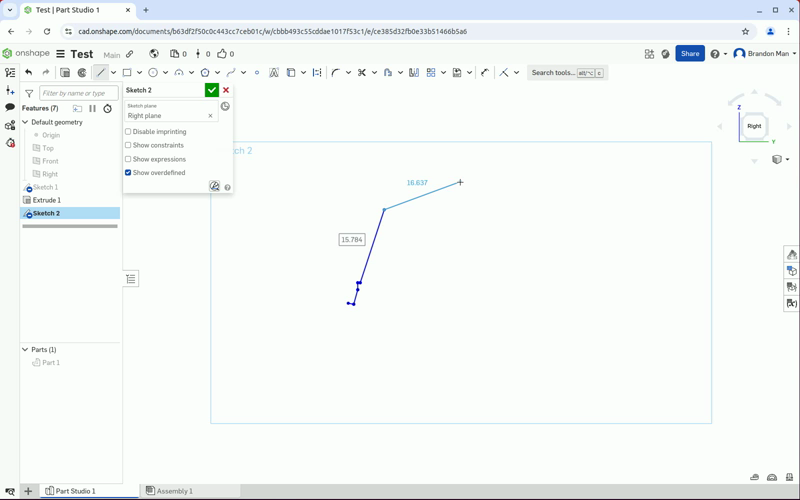
key_up(shift)
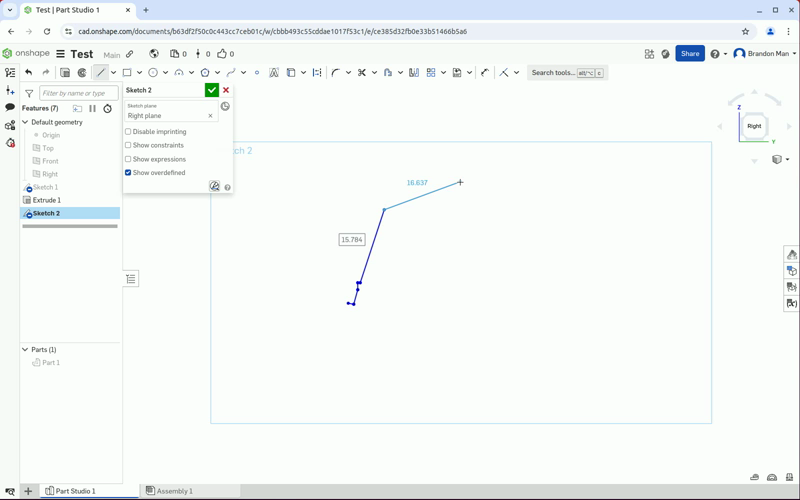
key_down(shift)
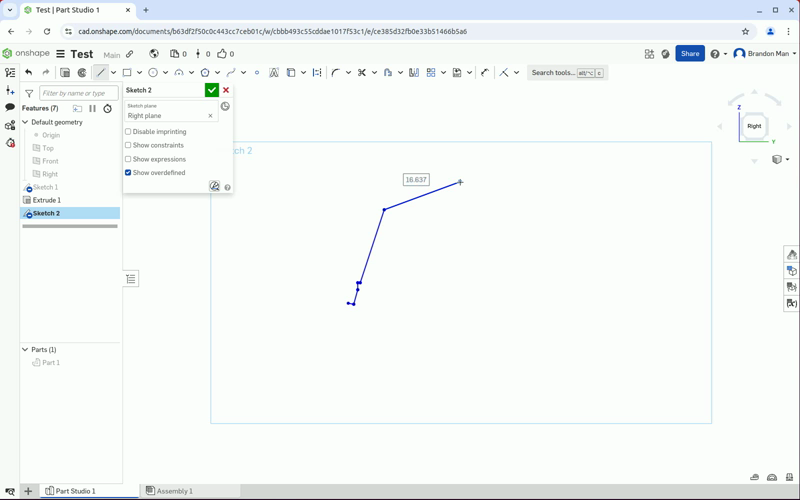
mouse_move(490, 181)
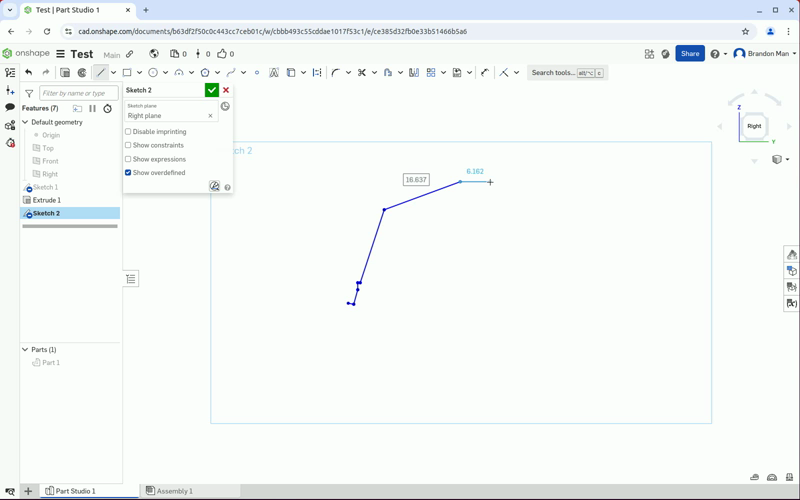
mouse_move(460, 176)
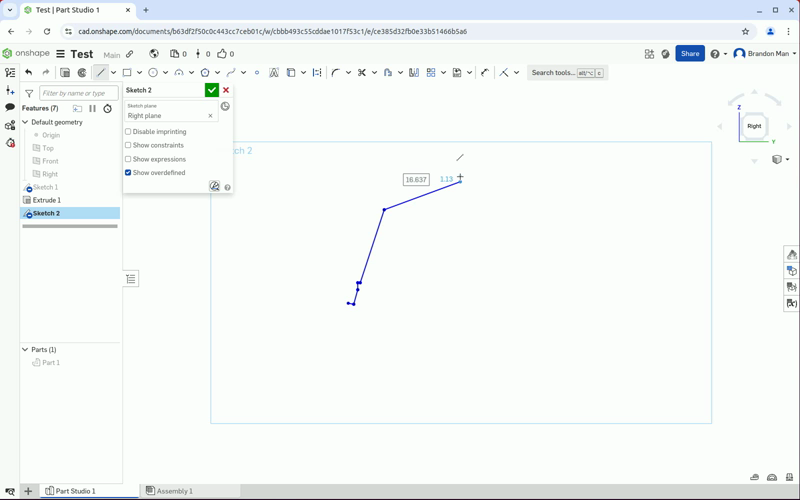
scroll(6)
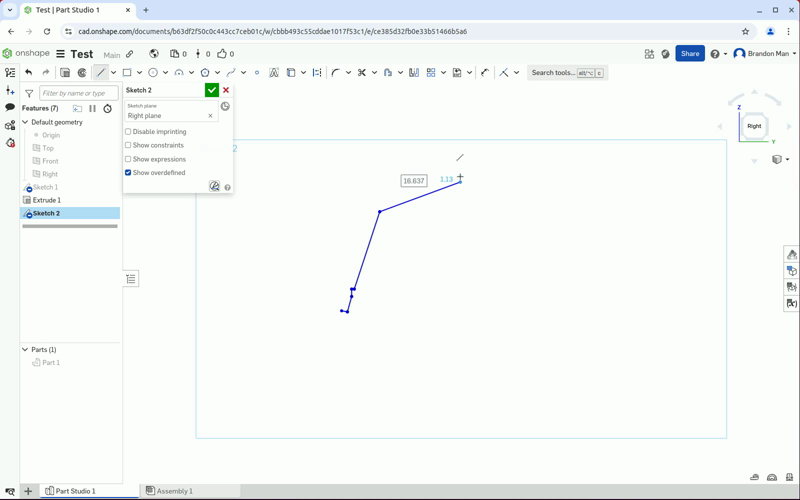
scroll(6)
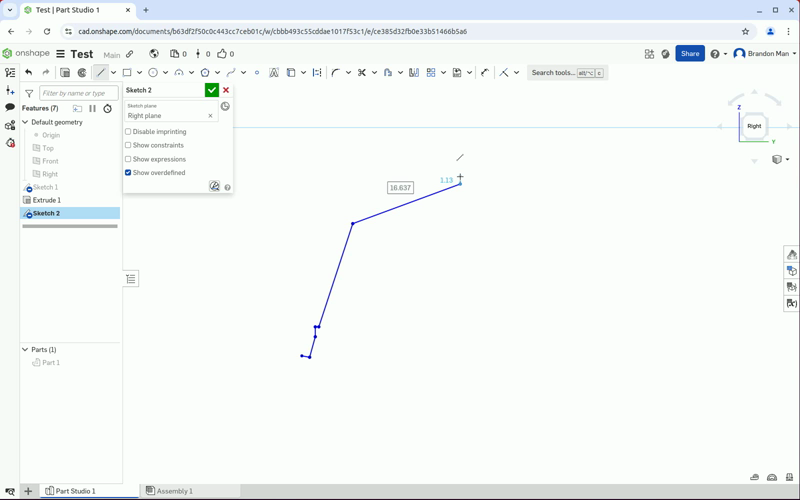
scroll(6)
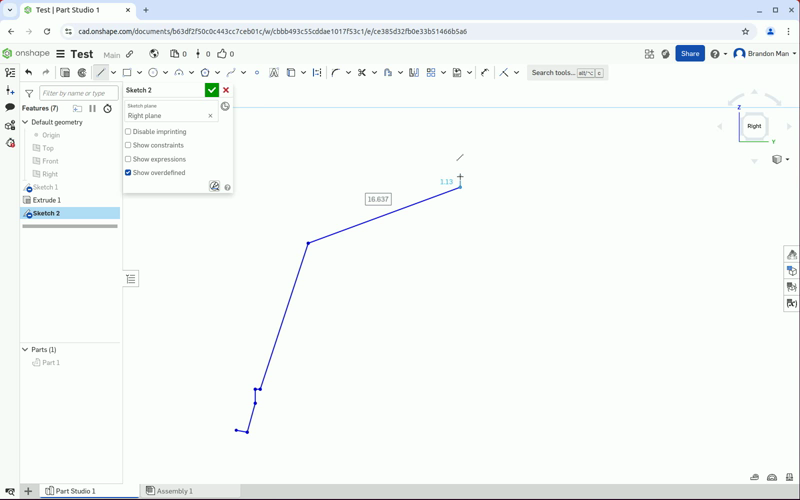
scroll(6)
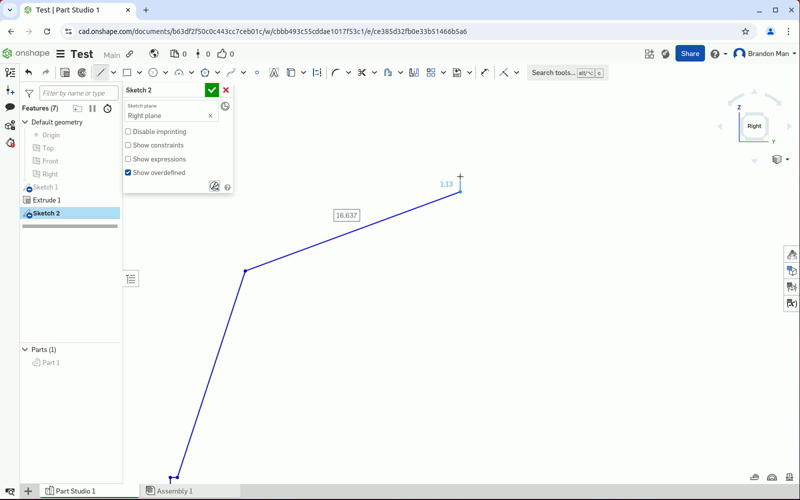
scroll(6)
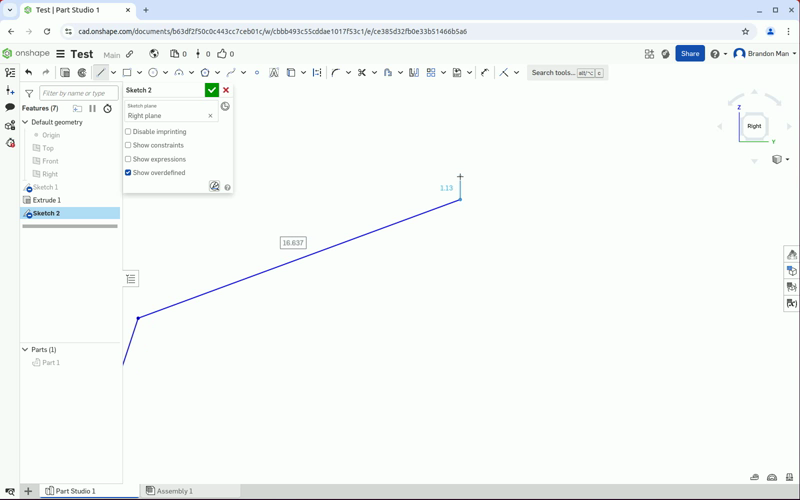
scroll(6)
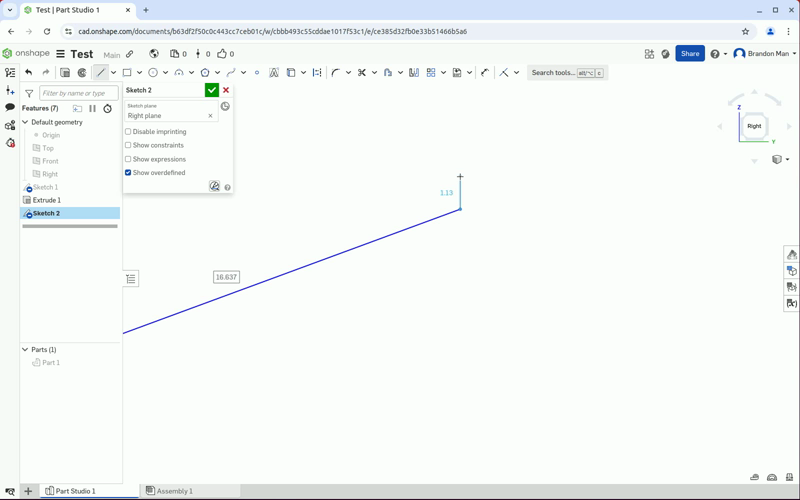
scroll(6)
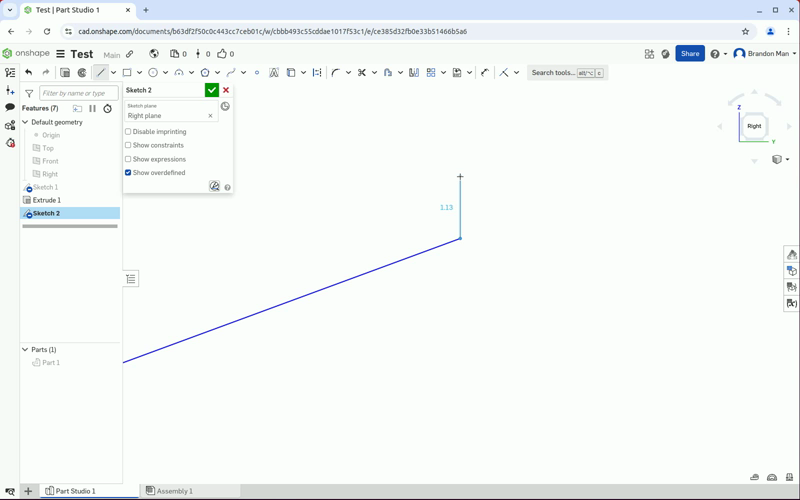
click(460, 176)
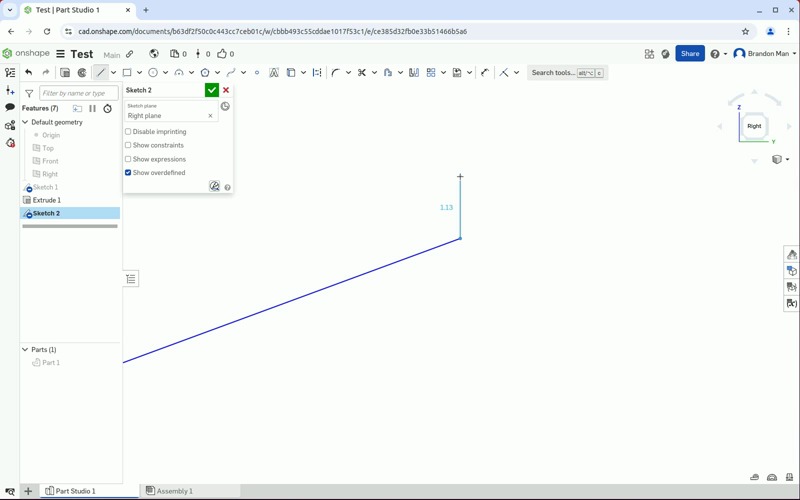
scroll(-6)
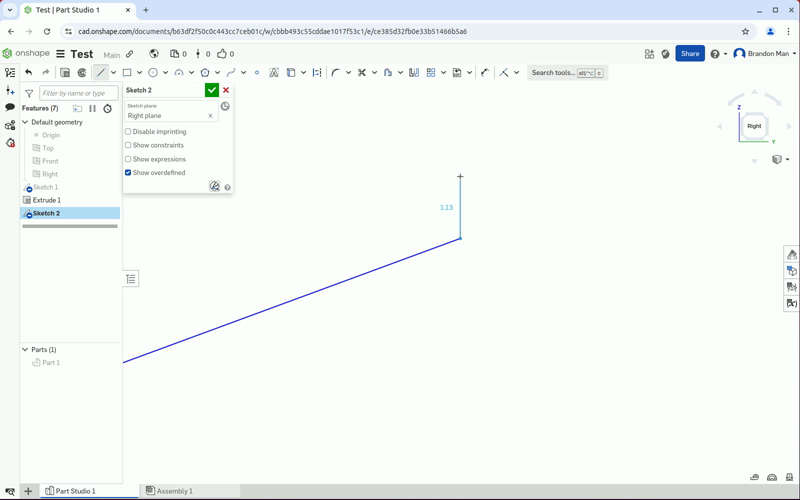
scroll(-6)
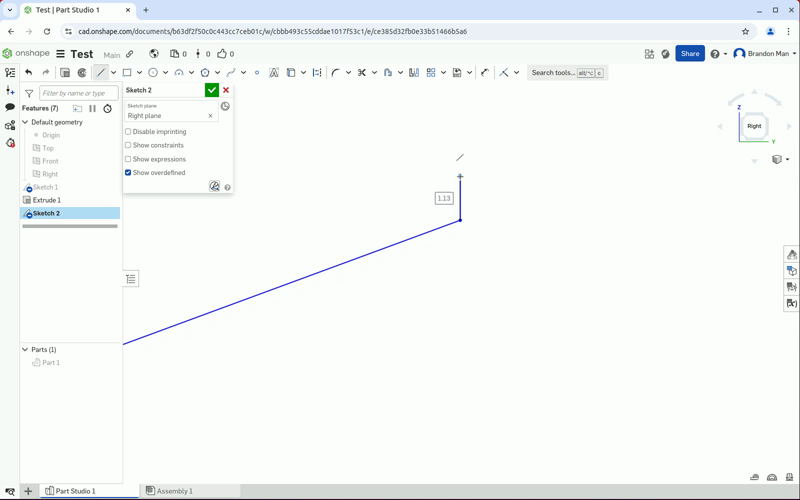
scroll(-6)
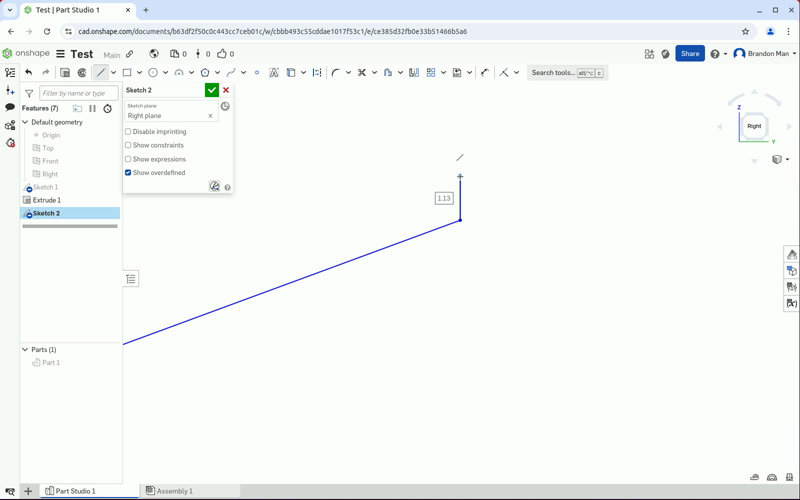
scroll(-6)
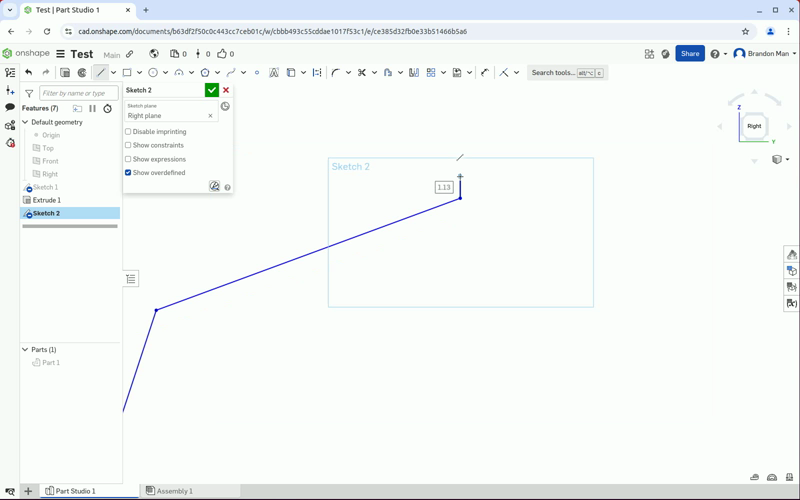
scroll(-6)
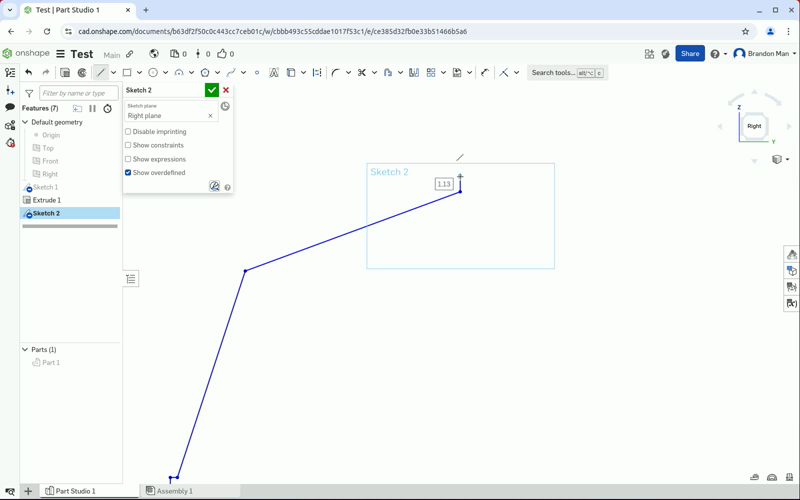
scroll(-6)
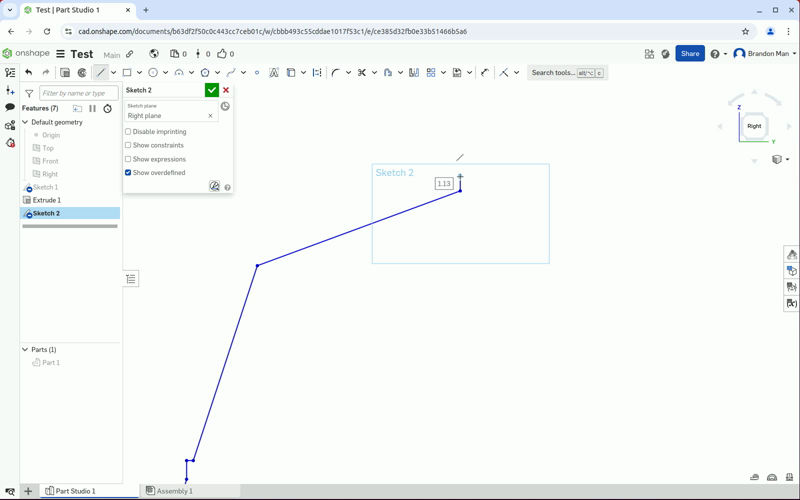
scroll(-6)
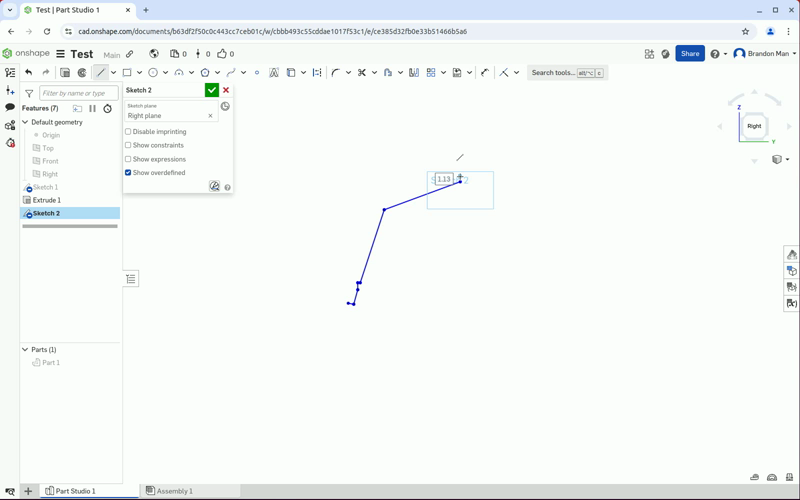
key_up(shift)
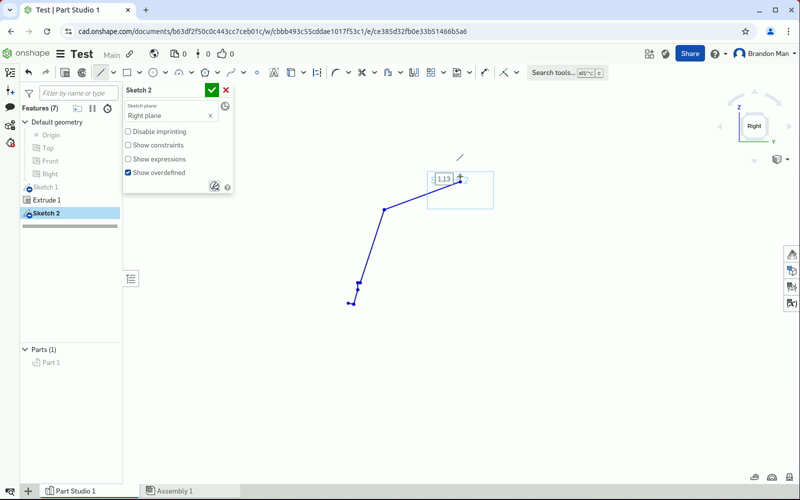
key_down(shift)
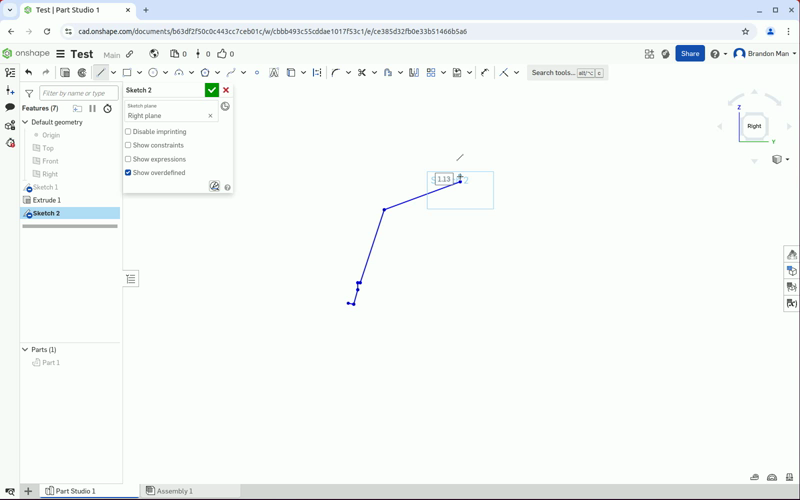
mouse_move(380, 205)
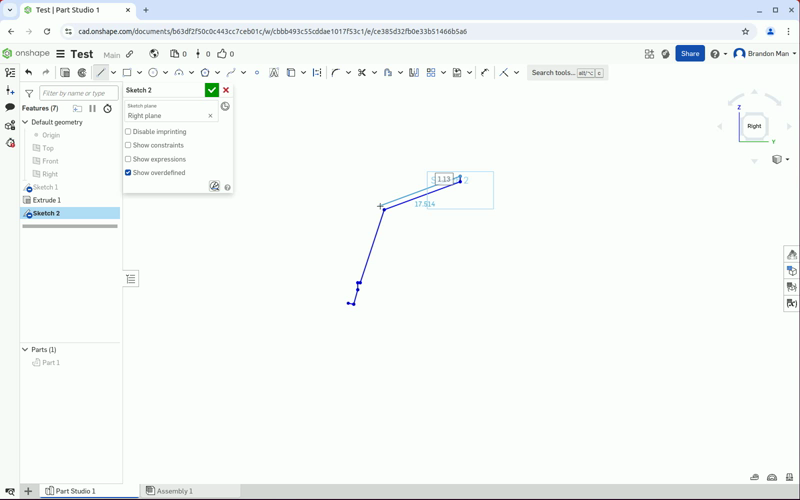
click(380, 205)
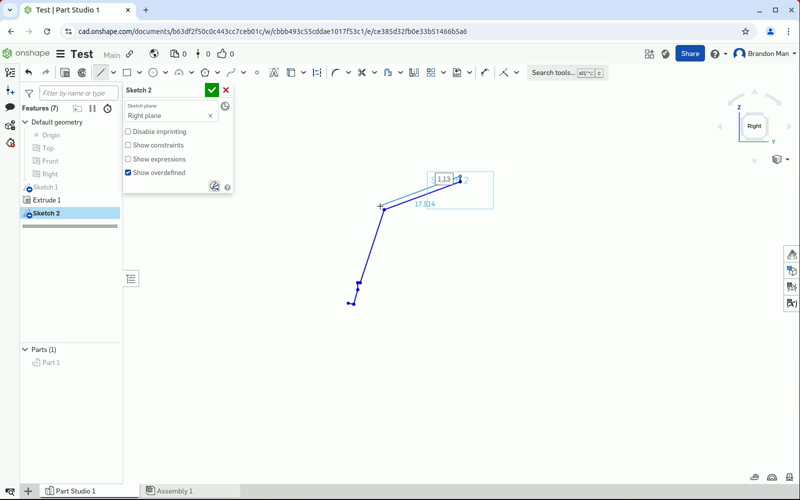
key_up(shift)
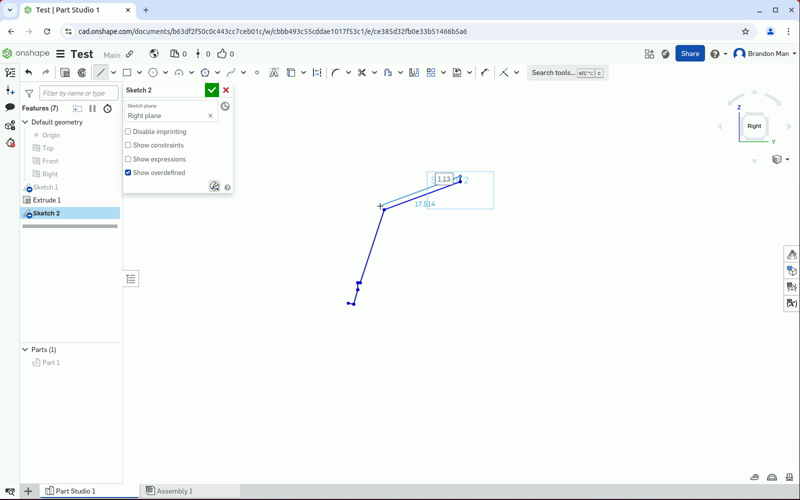
key_down(shift)
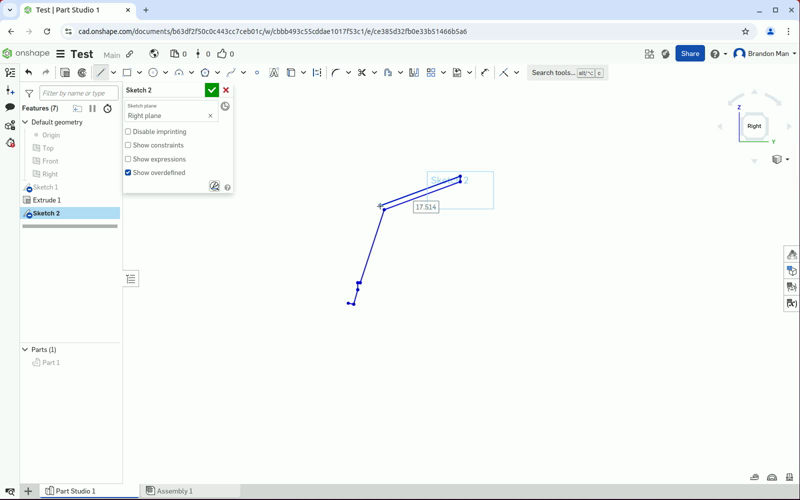
mouse_move(348, 303)
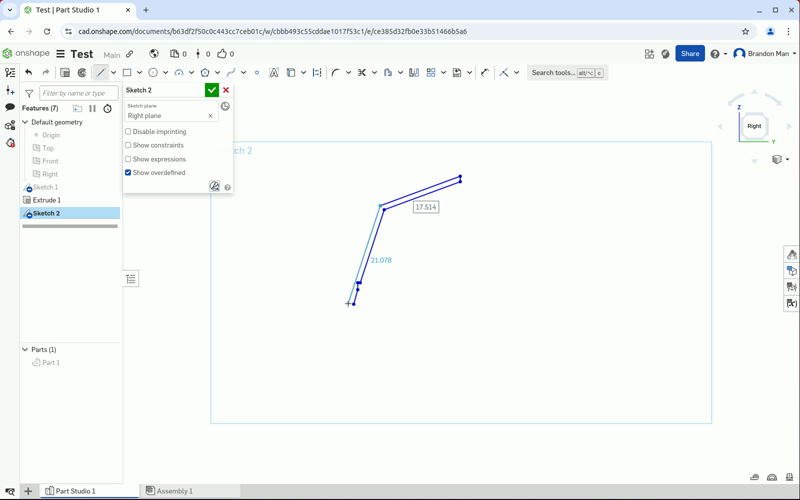
key_up(shift)
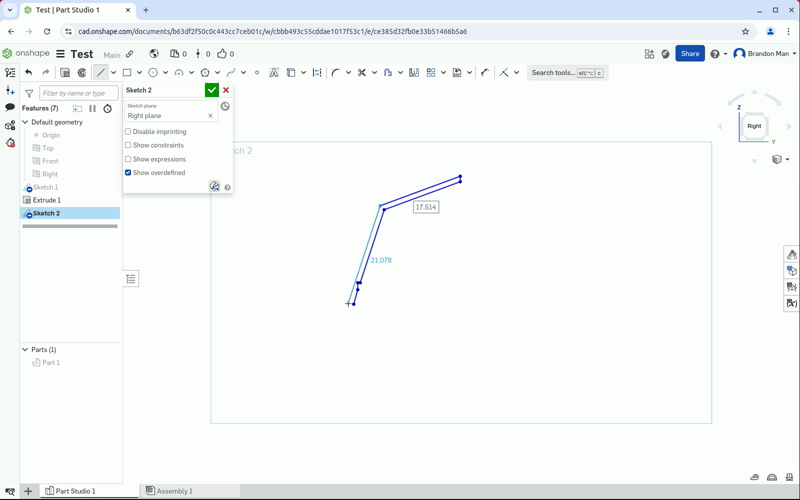
click(348, 303)
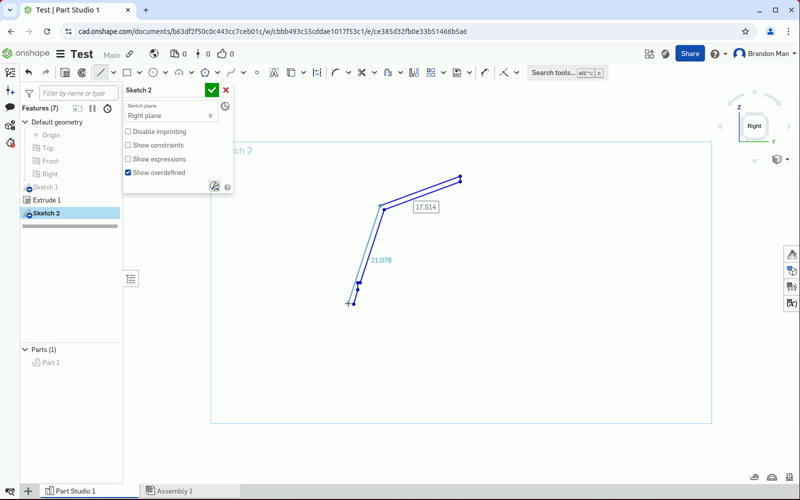
key(esc)
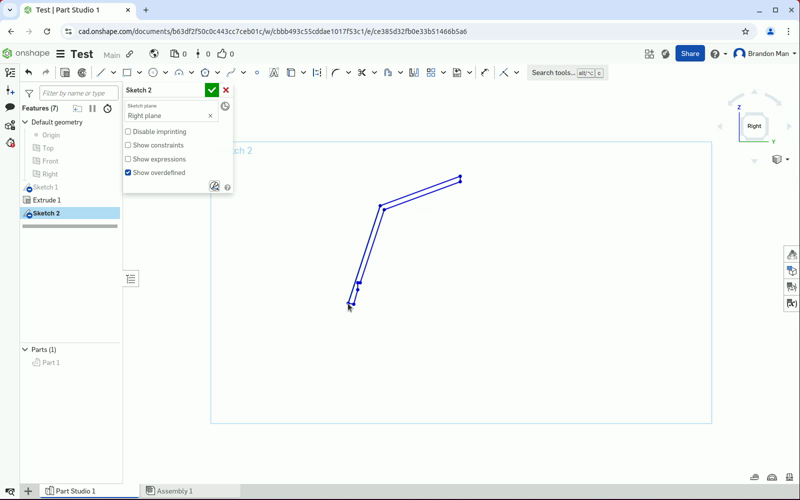
mouse_move(378, 214)
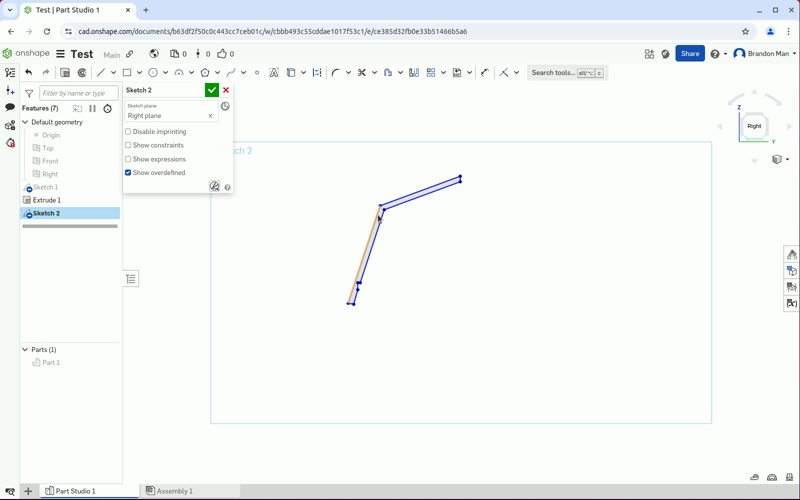
scroll(6)
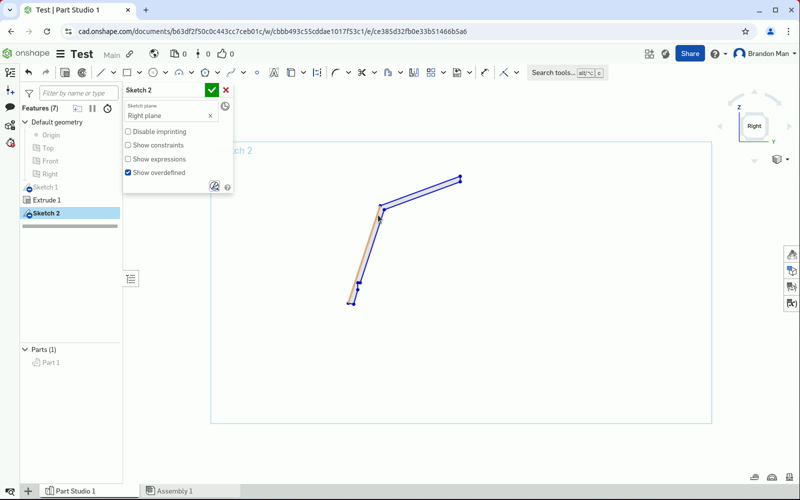
scroll(6)
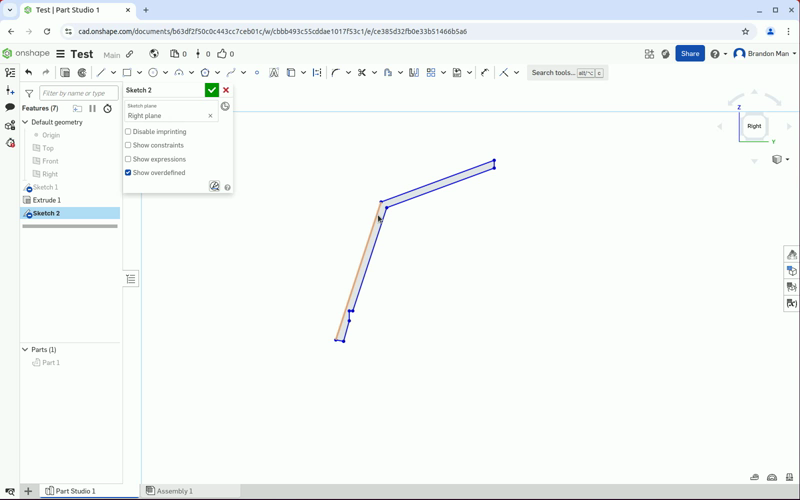
scroll(6)
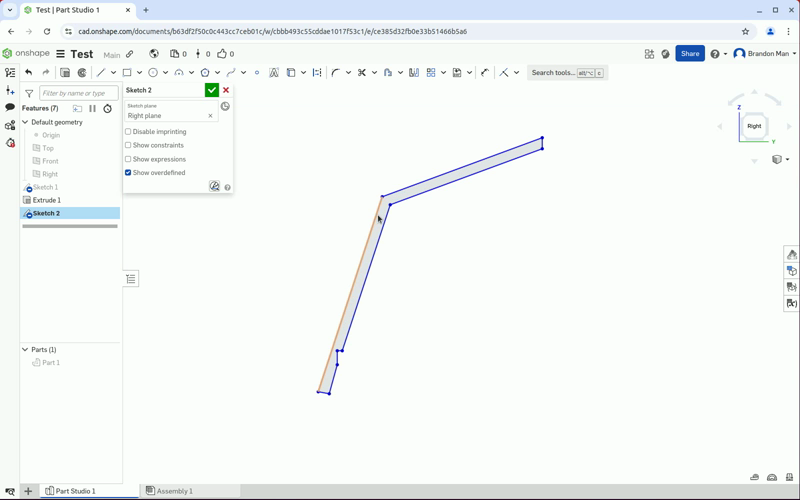
scroll(6)
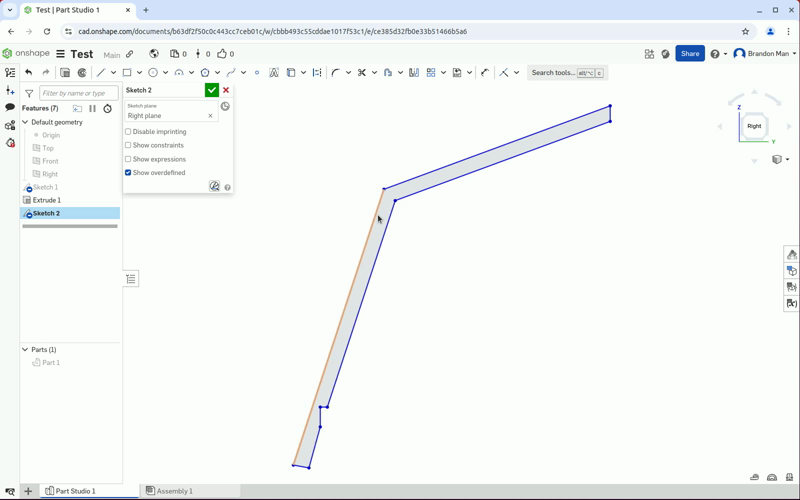
scroll(6)
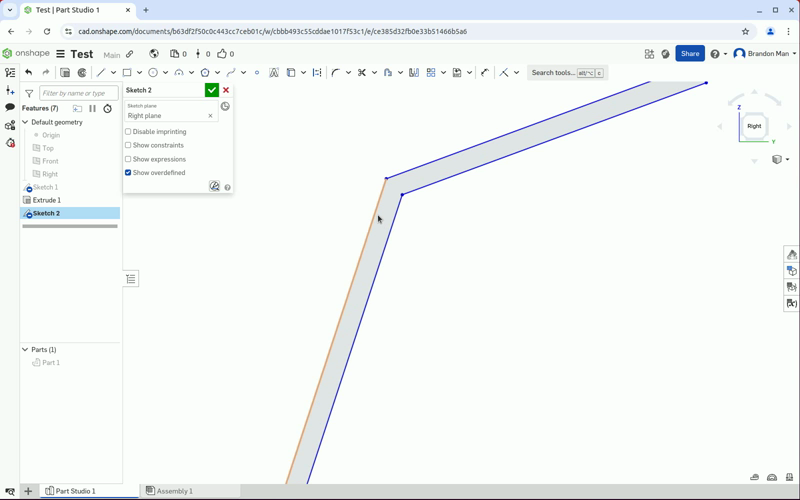
scroll(6)
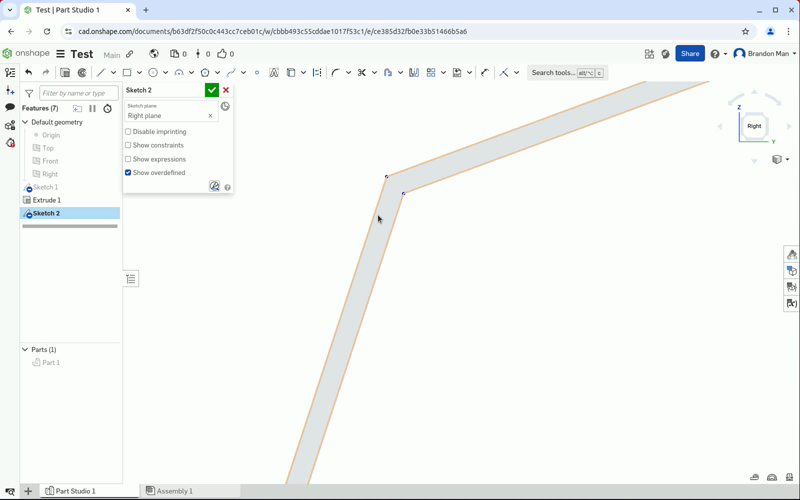
scroll(6)
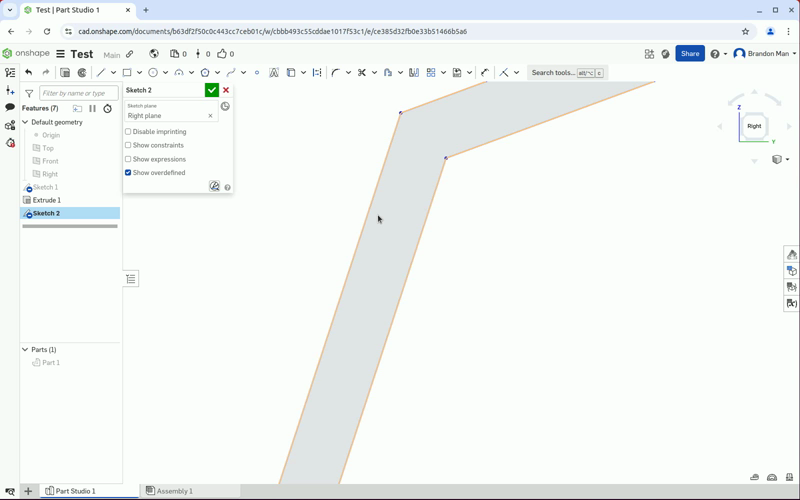
click(378, 214)
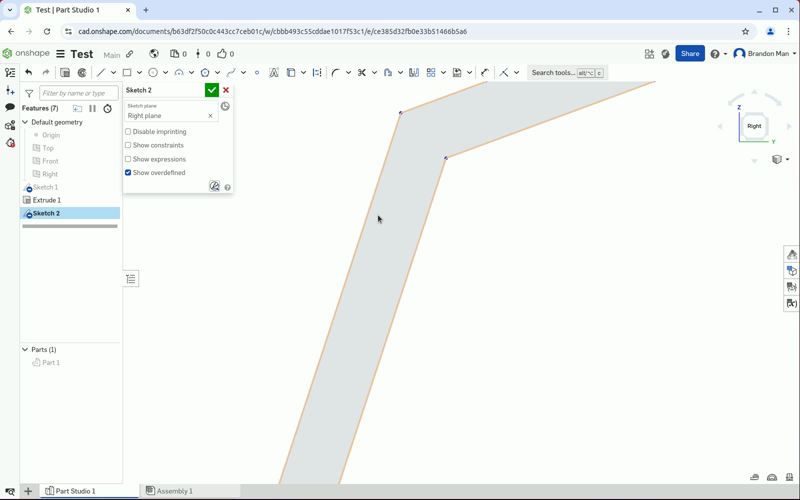
scroll(-6)
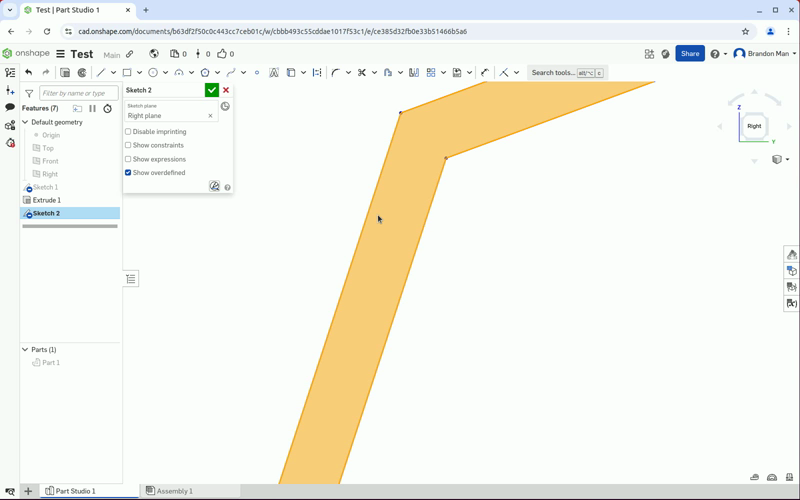
scroll(-6)
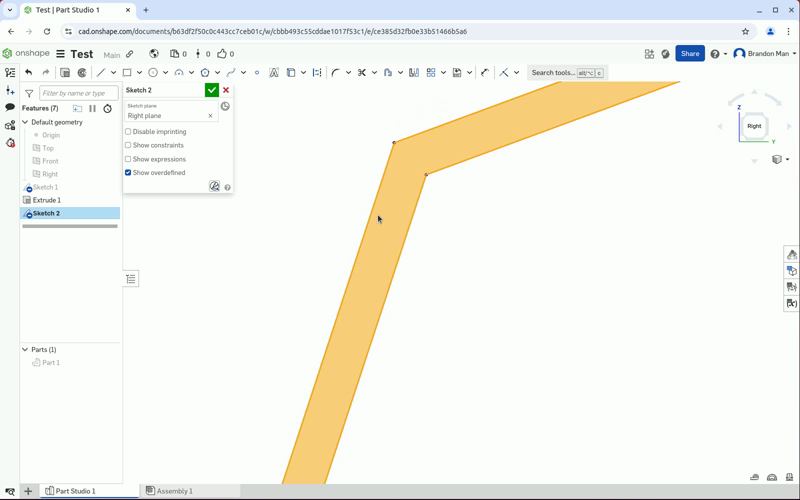
scroll(-6)
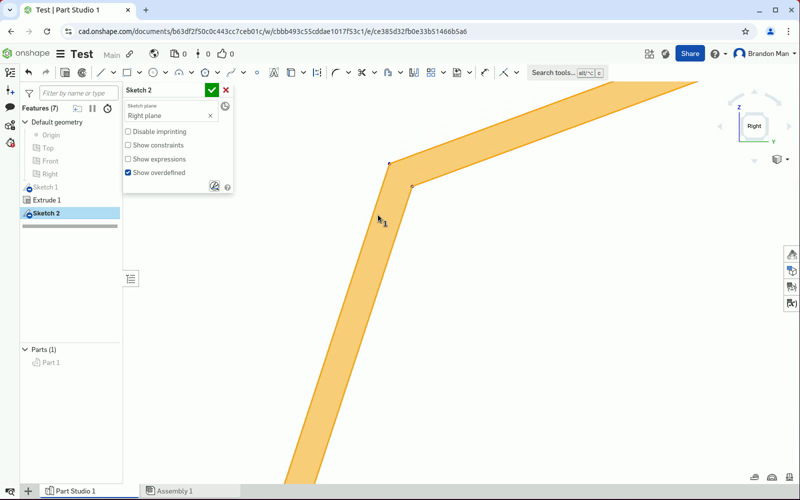
scroll(-6)
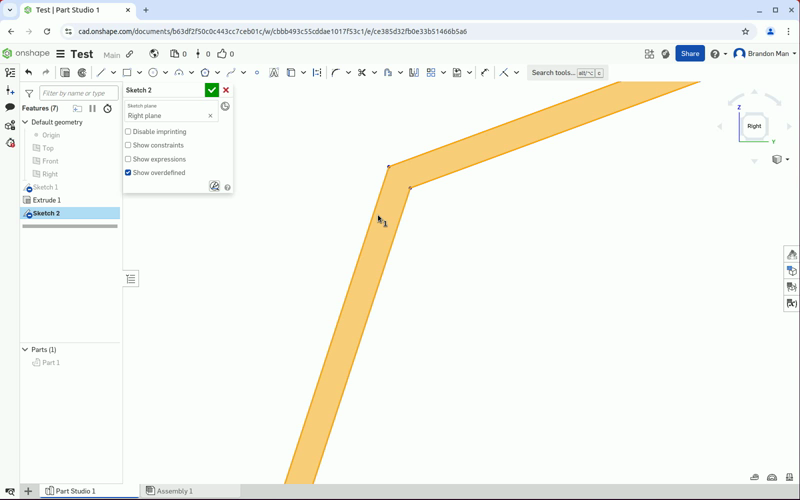
scroll(-6)
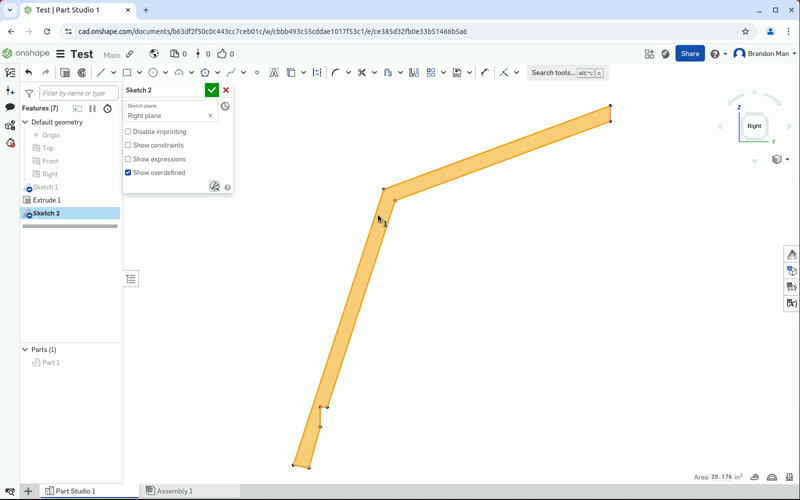
scroll(-6)
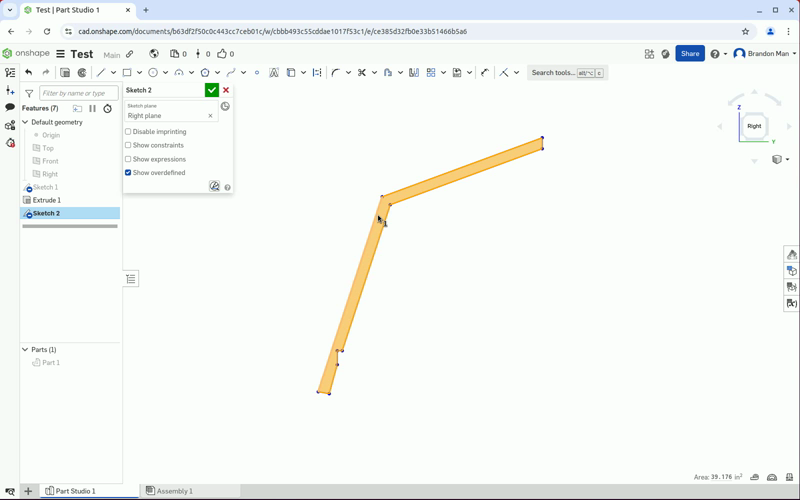
scroll(-6)
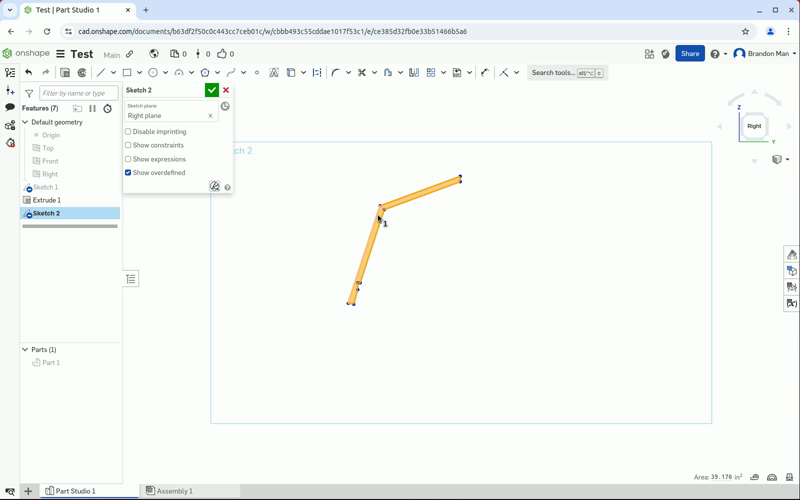
mouse_move(73, 352)
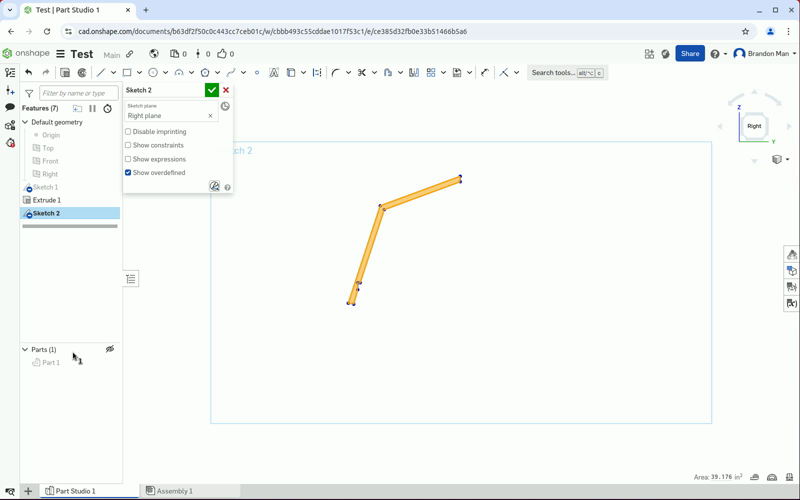
key(shift+y)
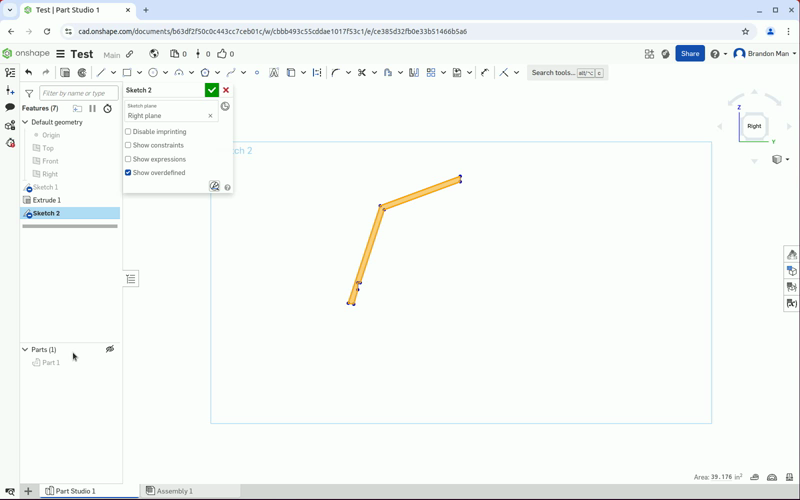
key(shift+e)
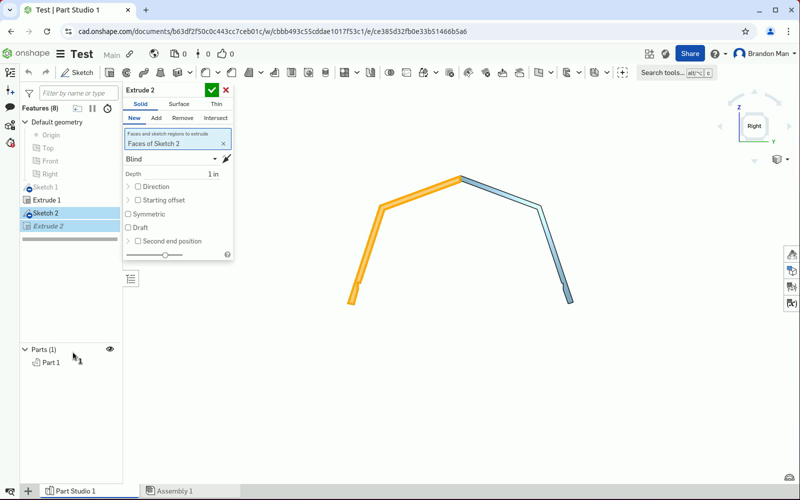
mouse_move(143, 106)
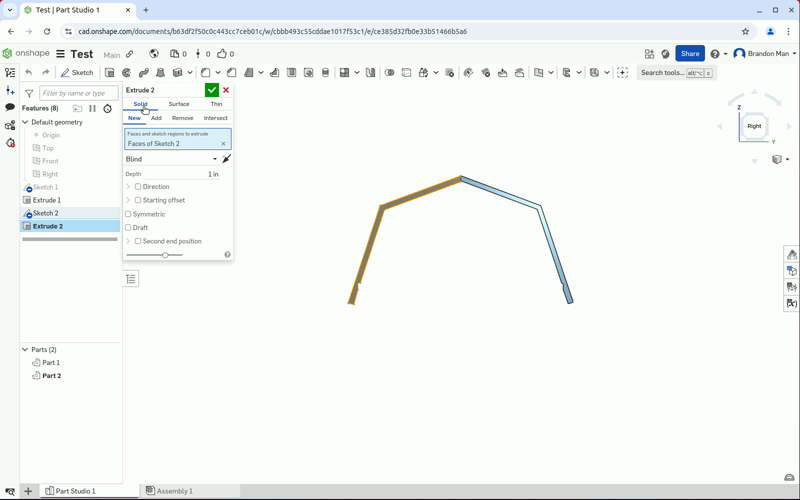
click(143, 106)
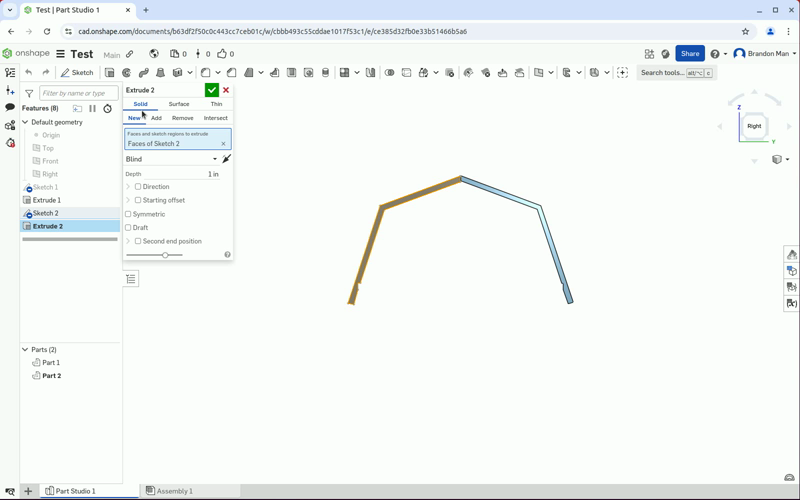
mouse_move(137, 120)
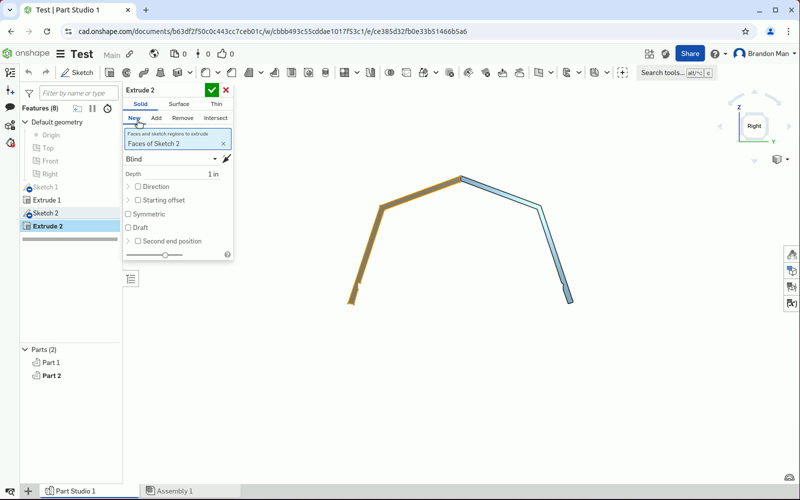
click(137, 120)
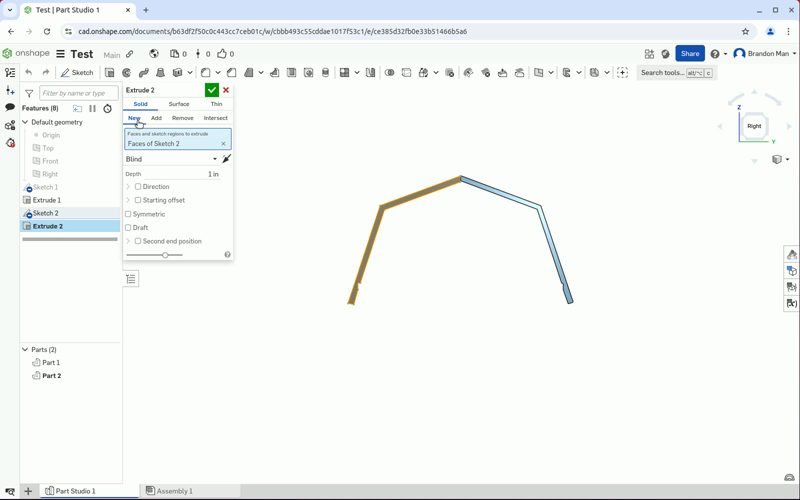
key(tab, 4)
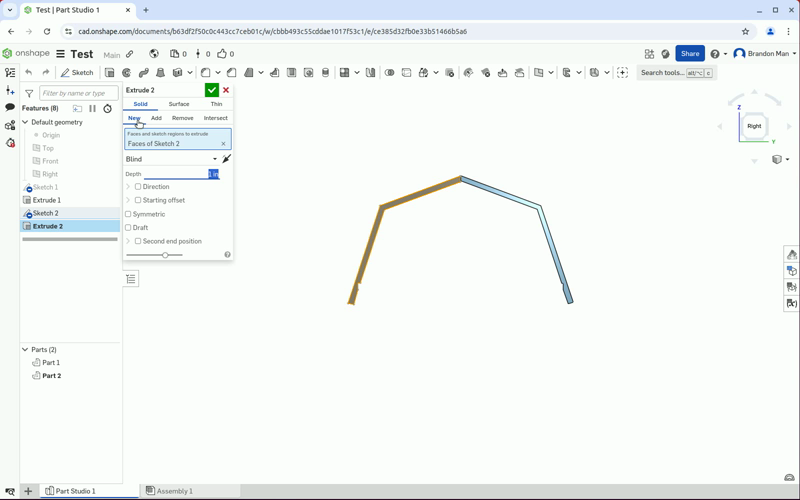
text(0.481)
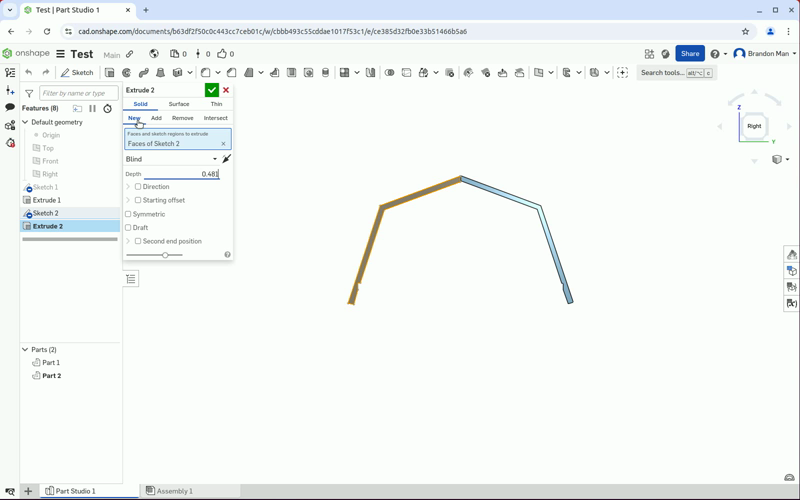
key(enter)
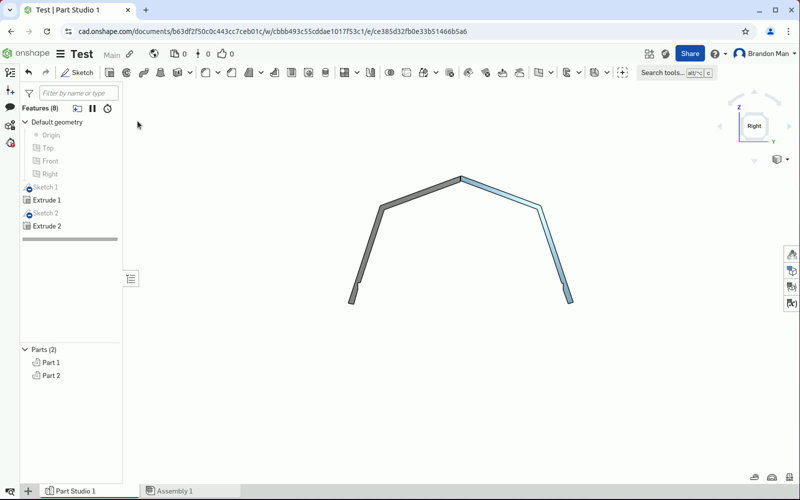
key(shift+h)
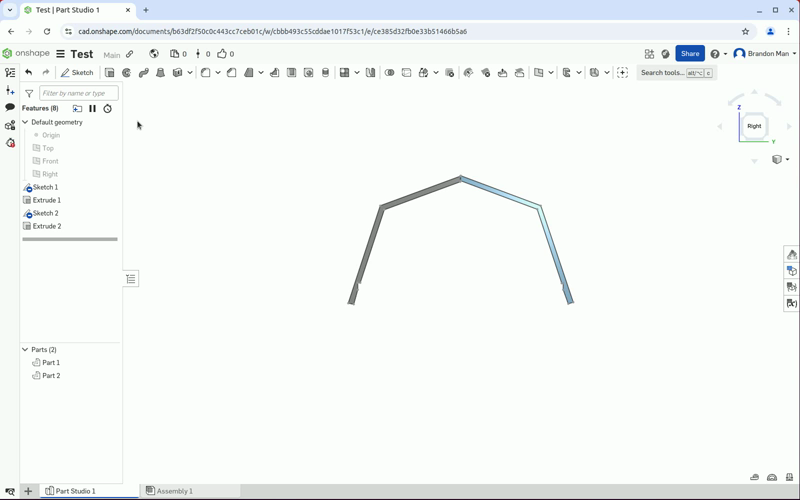
key(shift+h)
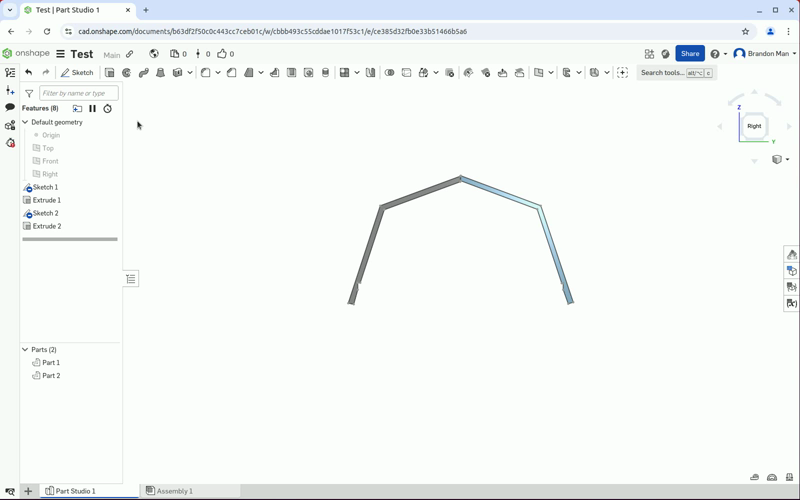
key(shift+7)
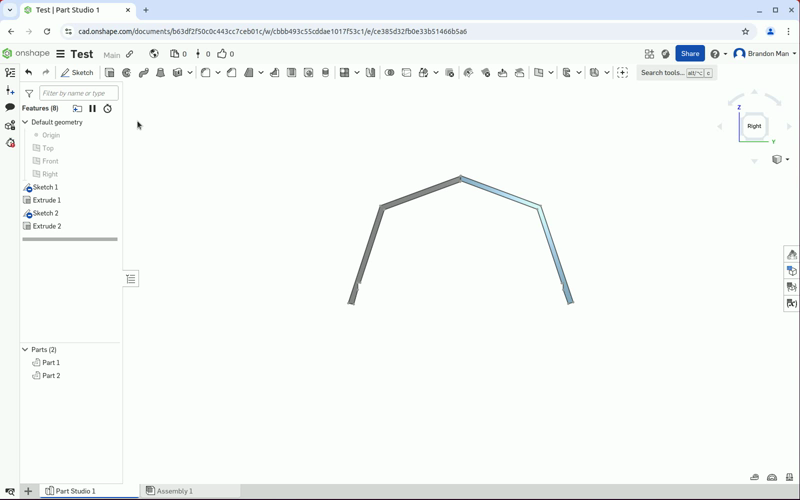
key(right, 2)
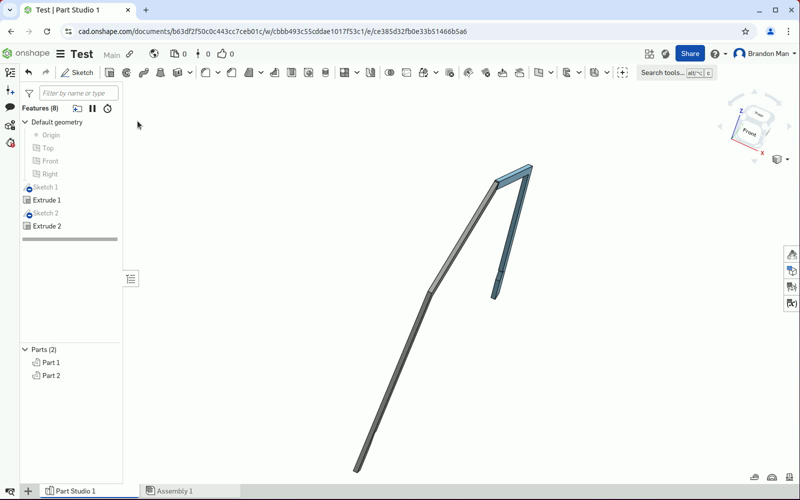
key(down, 2)
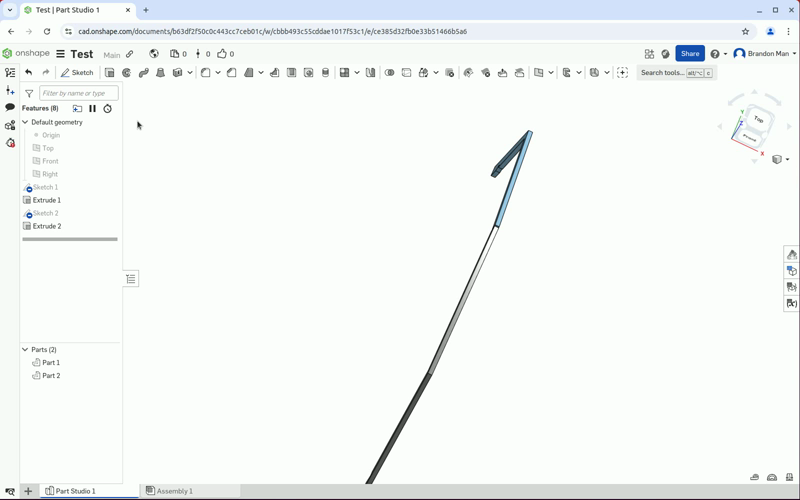
key(up, 2)
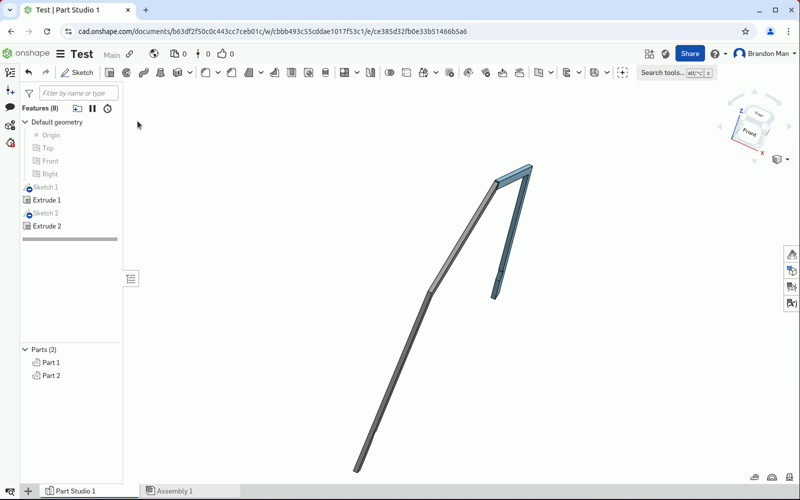
key(left, 2)
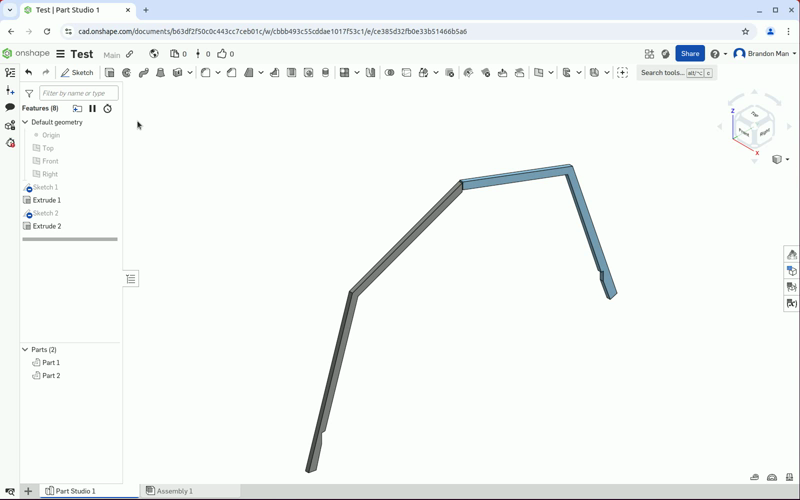
mouse_move(73, 189)
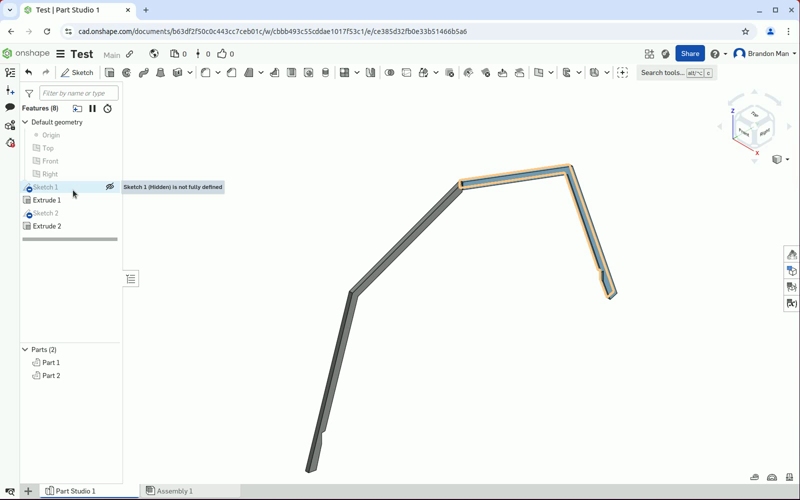
click(73, 189)